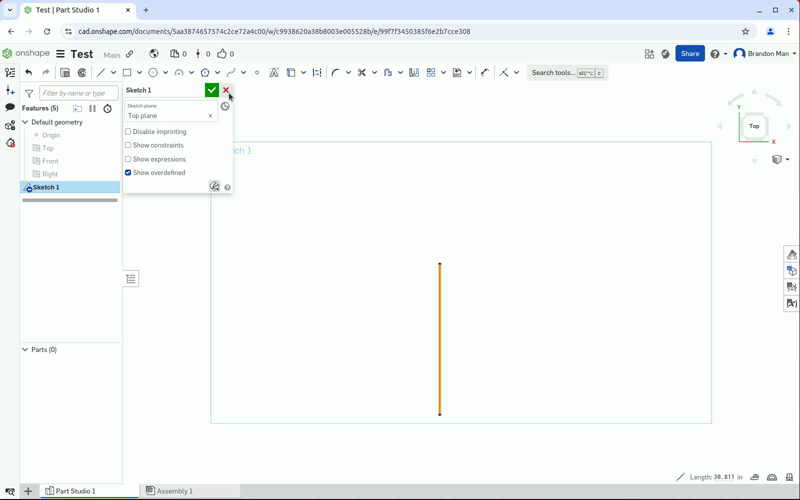
key(shift+h)
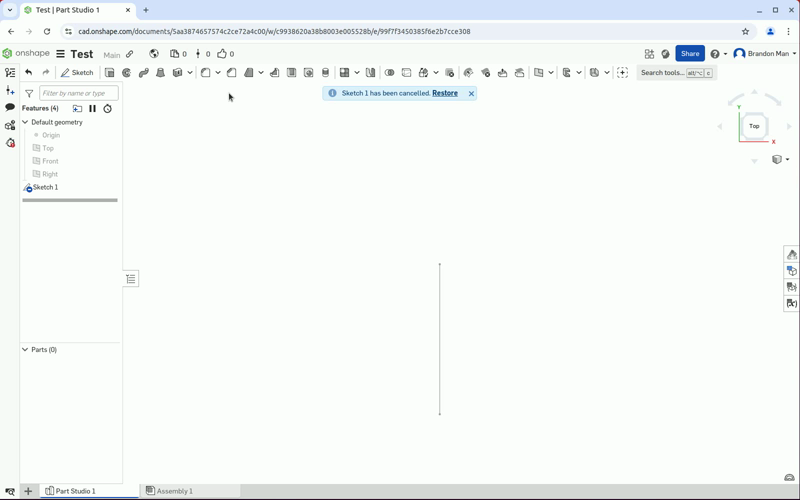
mouse_move(73, 352)
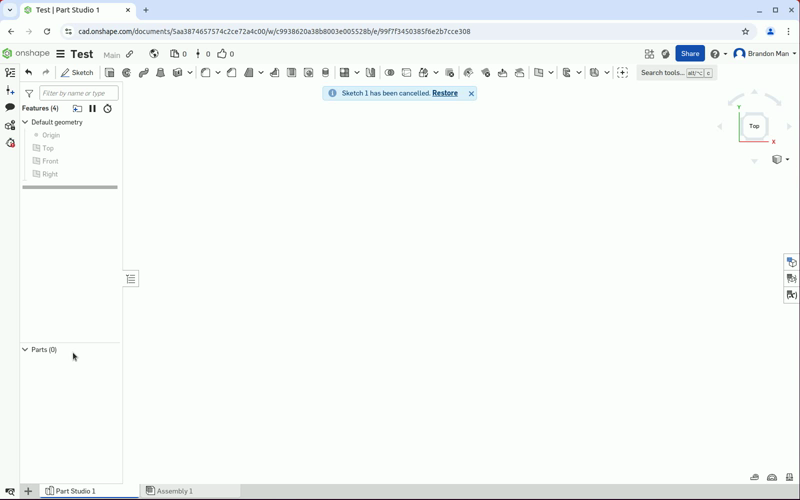
key(y)
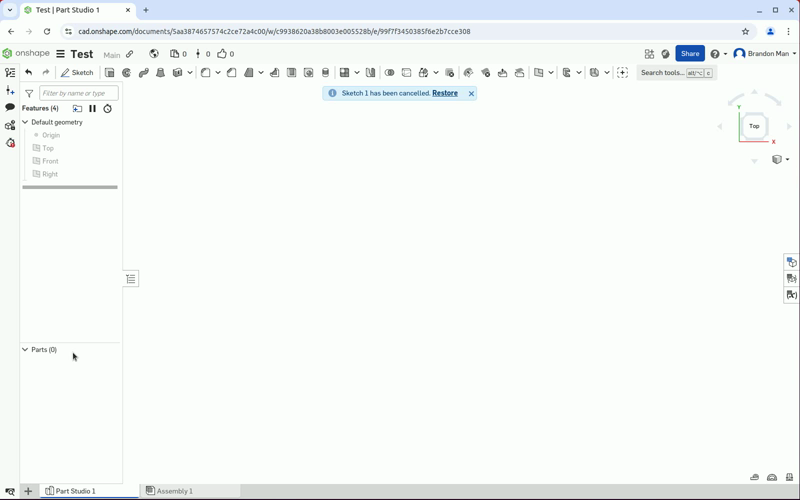
key(shift+p)
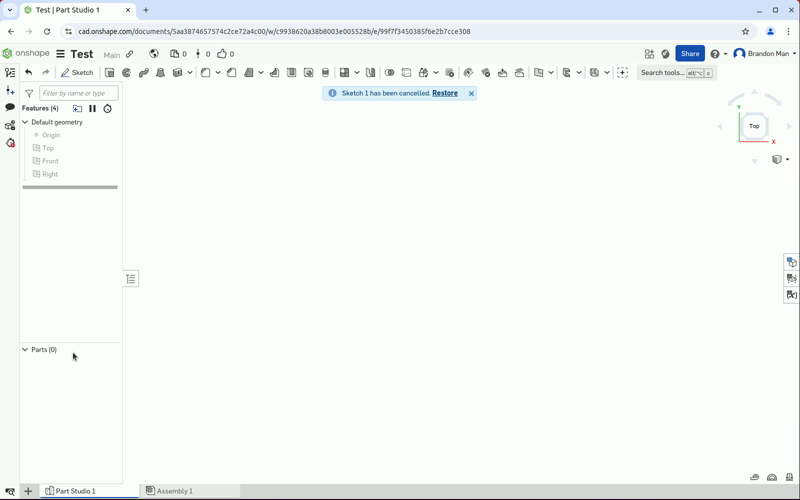
key(space)
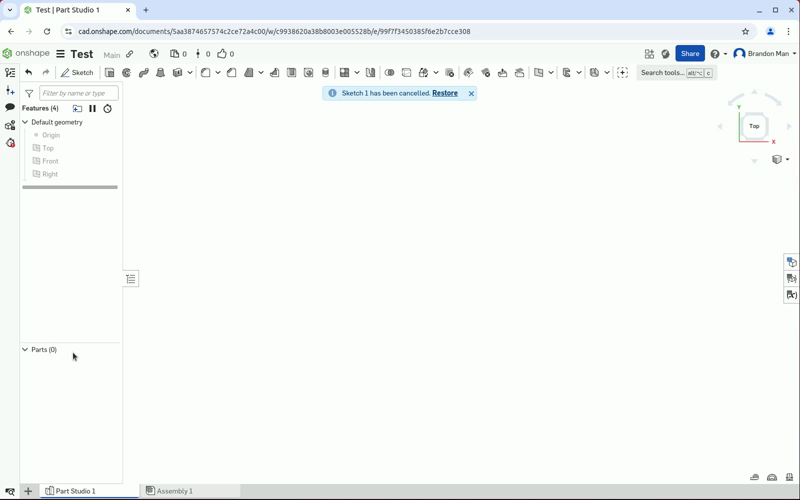
key_down(shift)
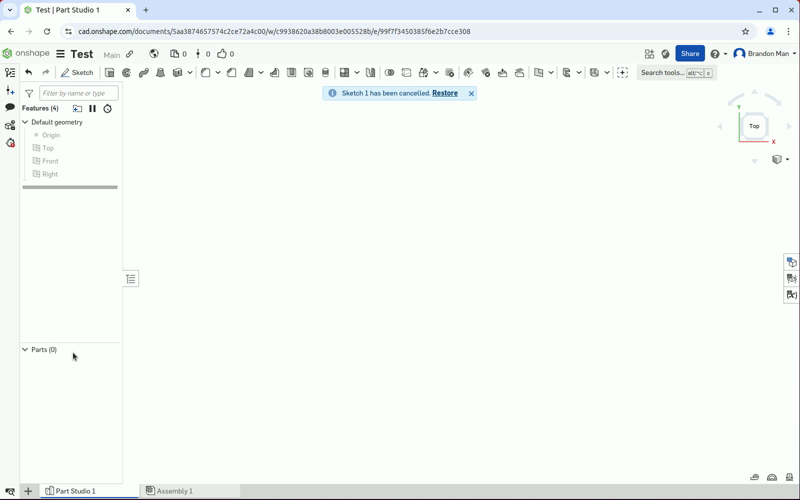
key(up)
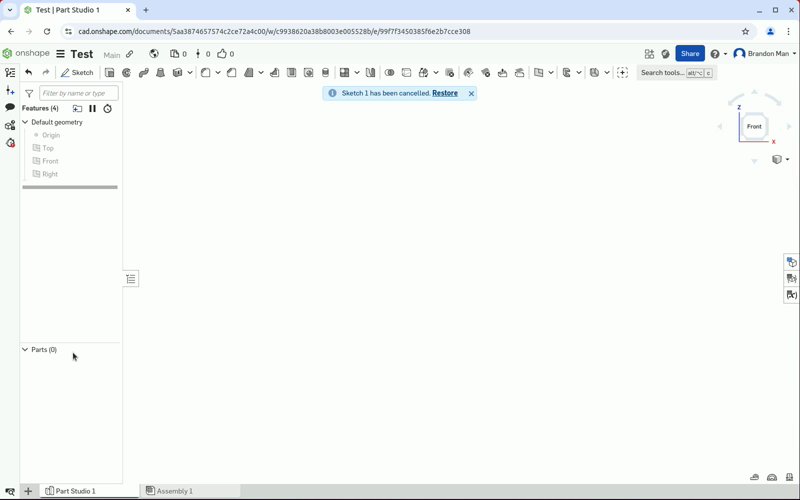
key_up(shift)
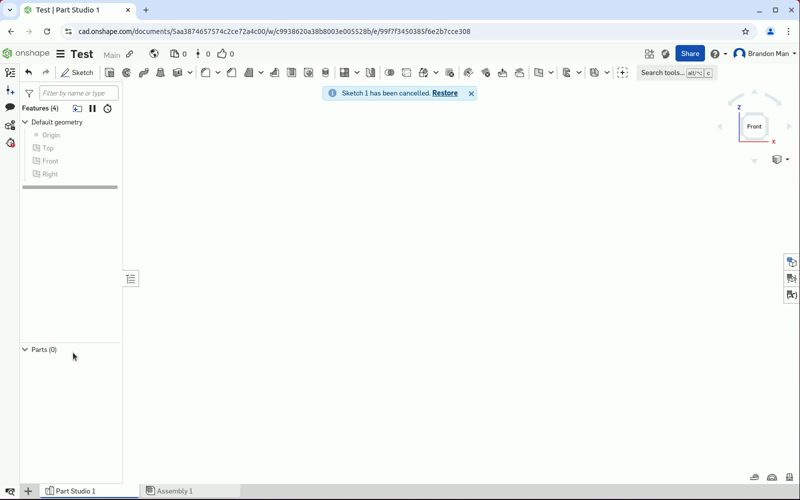
mouse_move(73, 352)
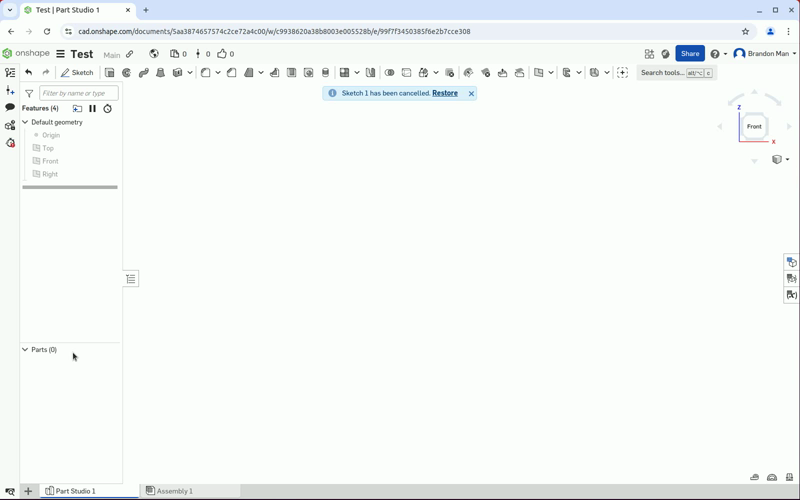
key(shift+y)
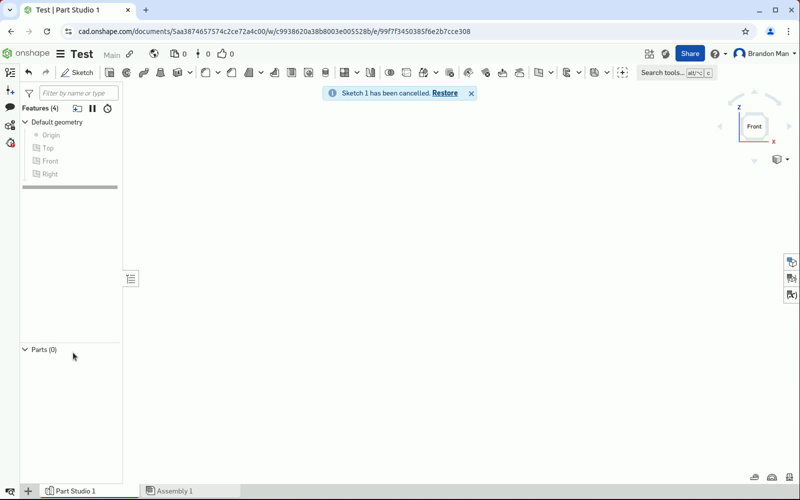
key(shift+s)
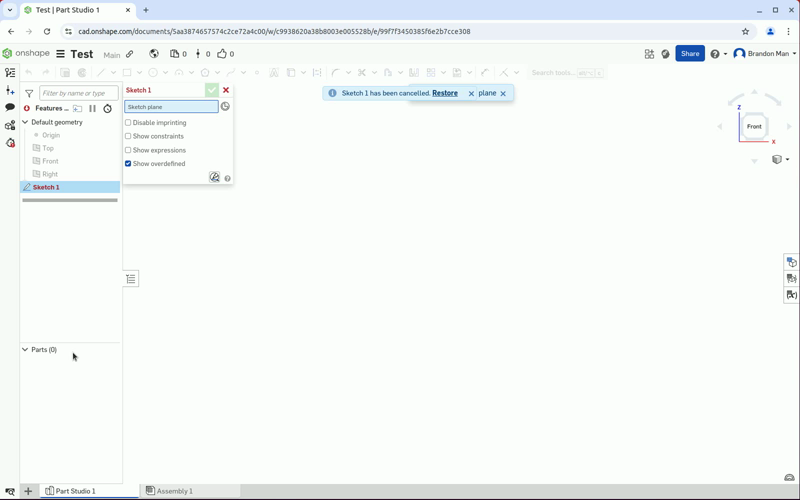
mouse_move(73, 163)
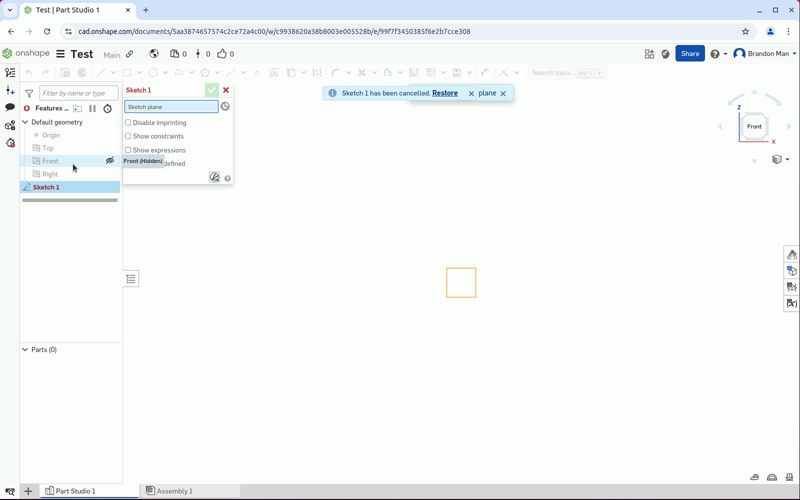
click(73, 163)
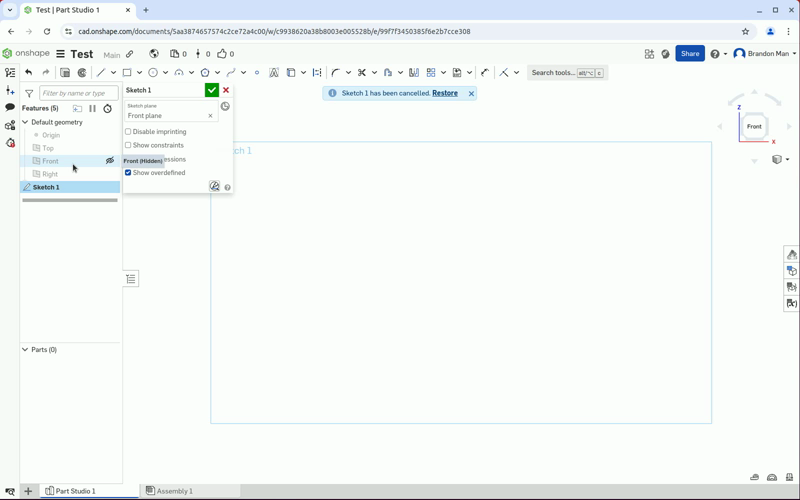
mouse_move(73, 352)
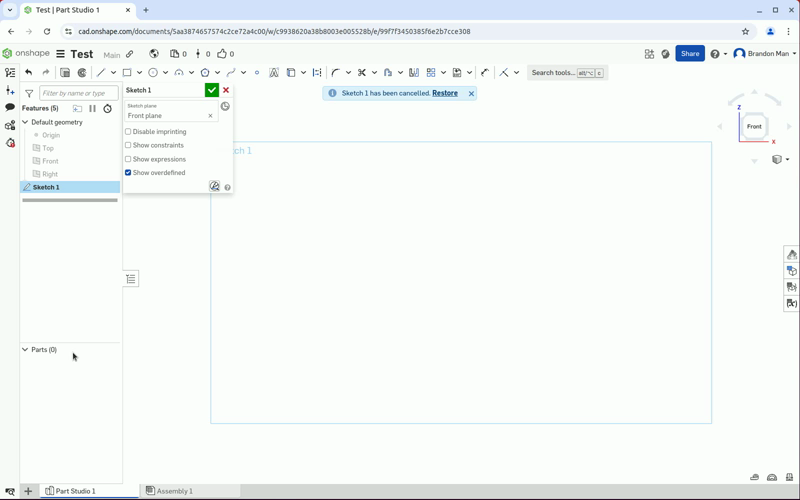
key(y)
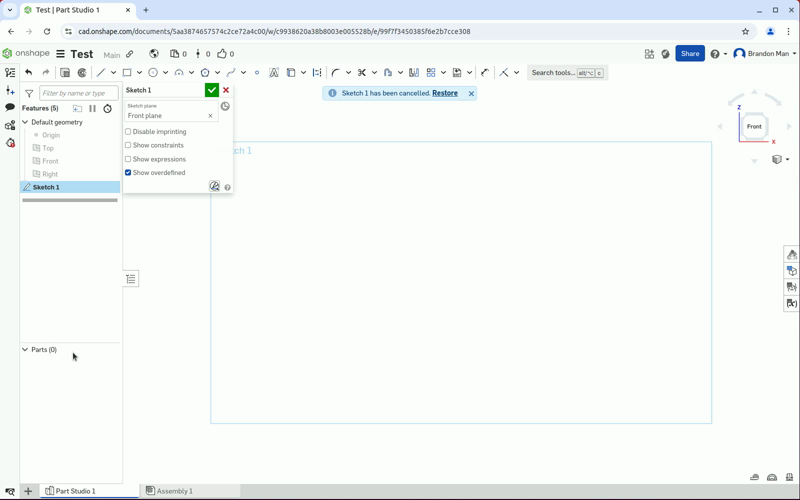
key(l)
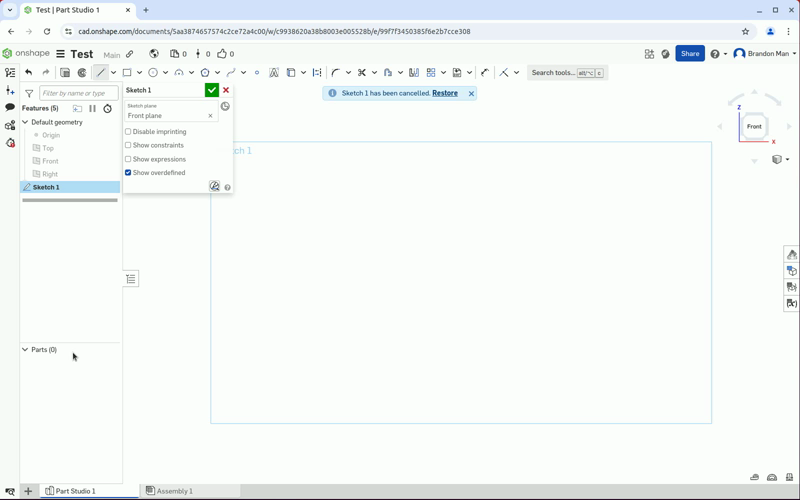
key_down(shift)
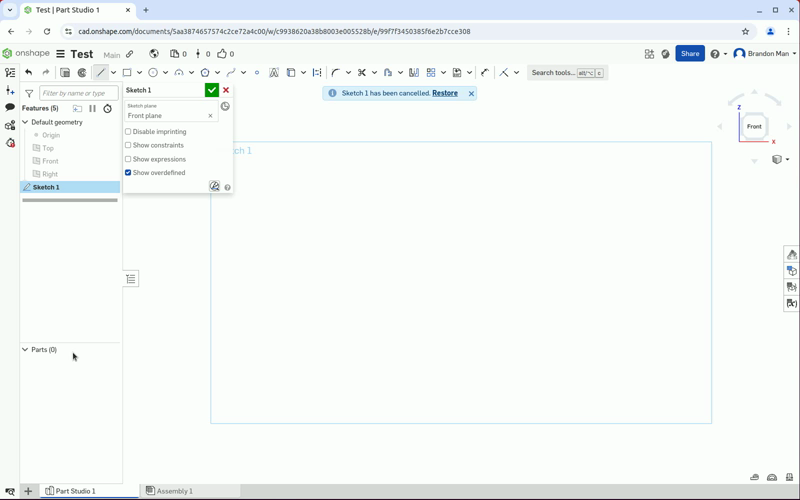
mouse_move(460, 282)
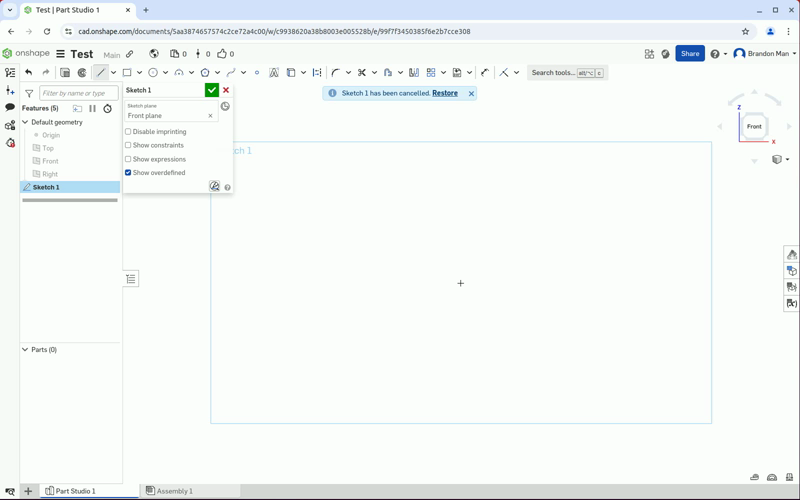
click(460, 282)
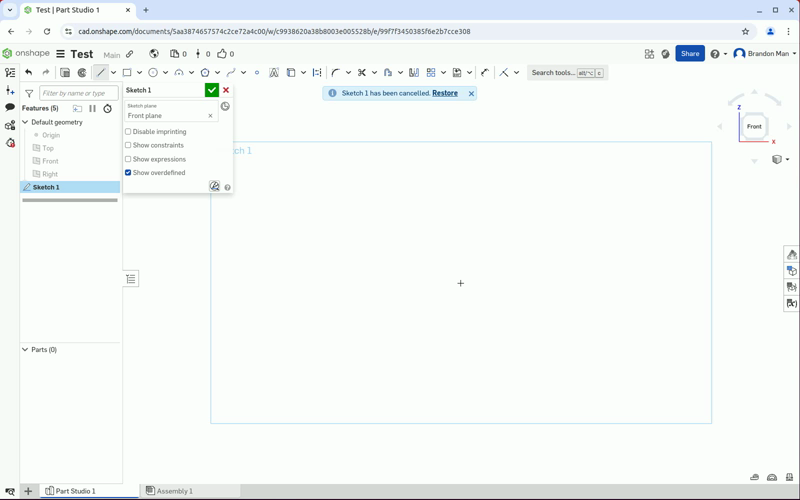
key_up(shift)
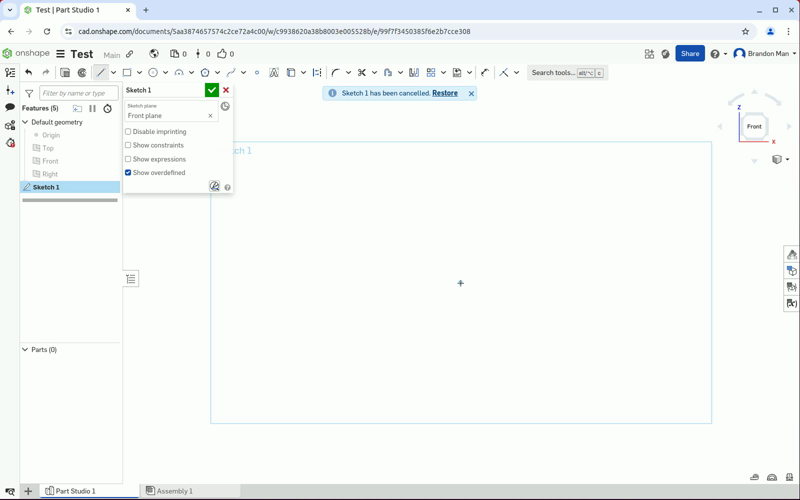
key_down(shift)
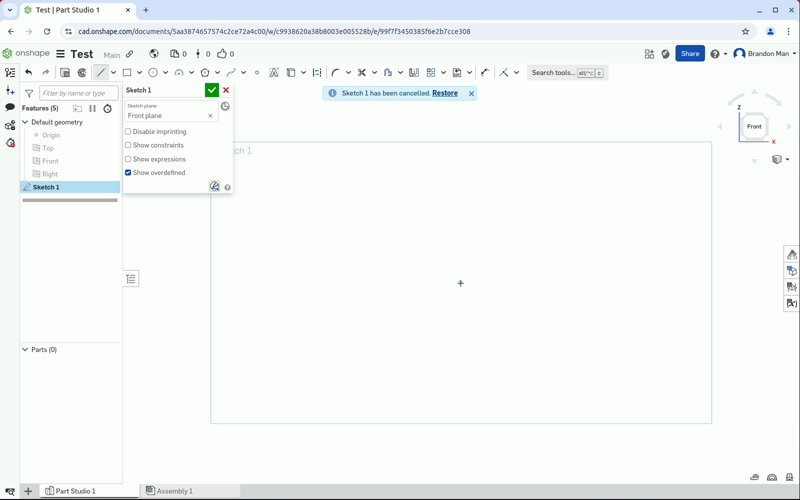
mouse_move(559, 282)
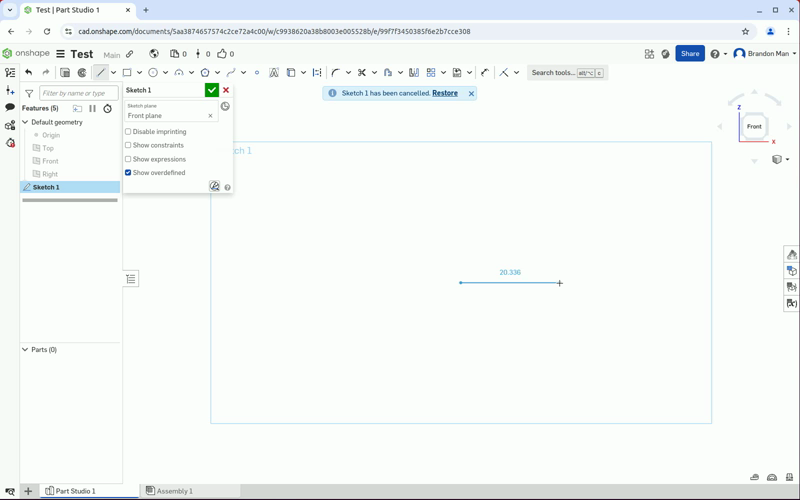
click(559, 282)
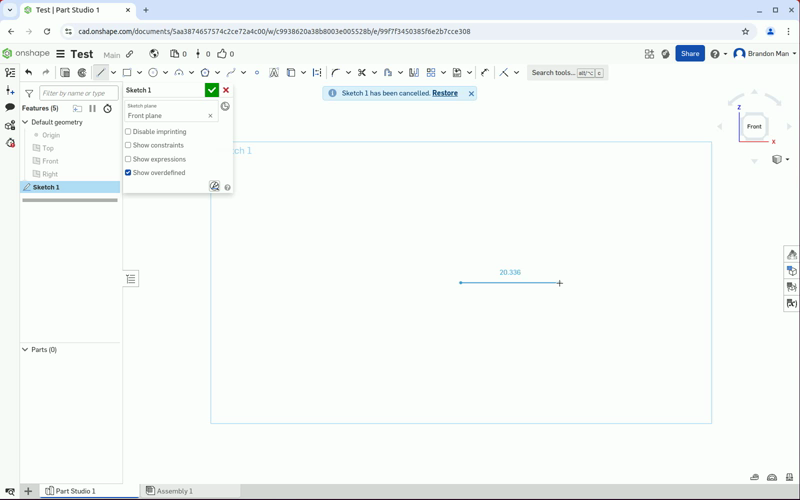
key_up(shift)
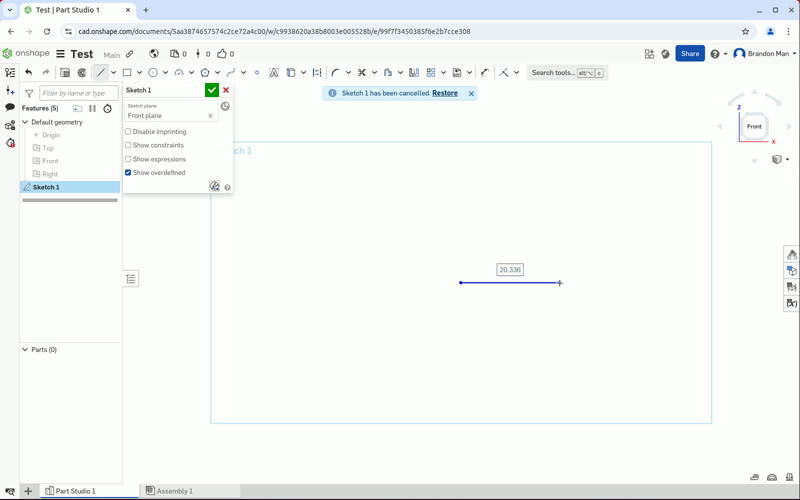
key_down(shift)
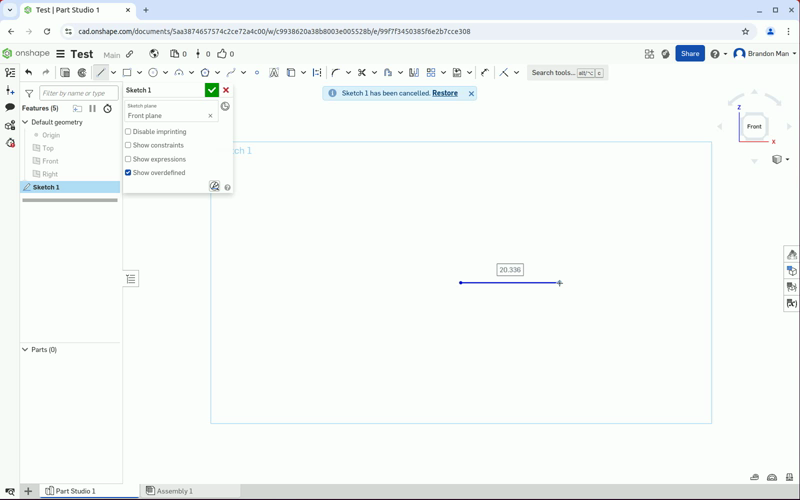
mouse_move(589, 282)
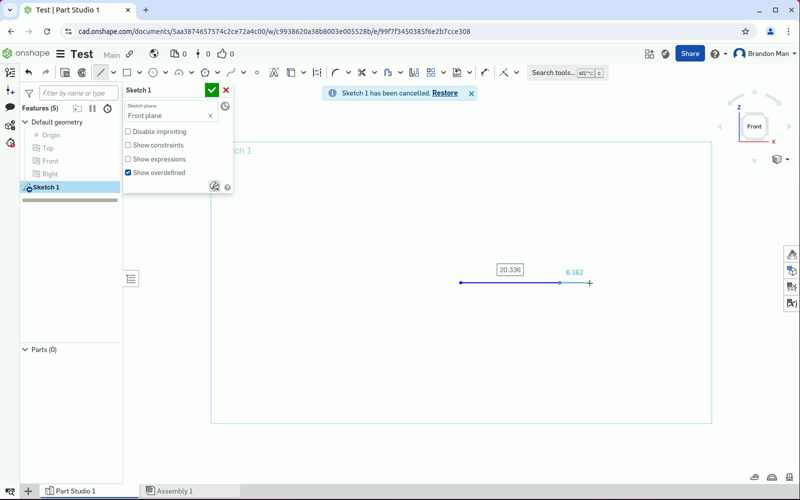
mouse_move(559, 271)
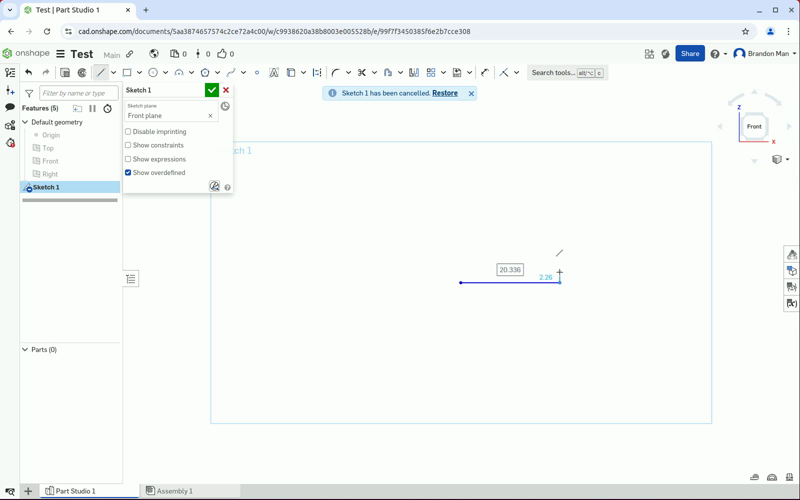
click(559, 271)
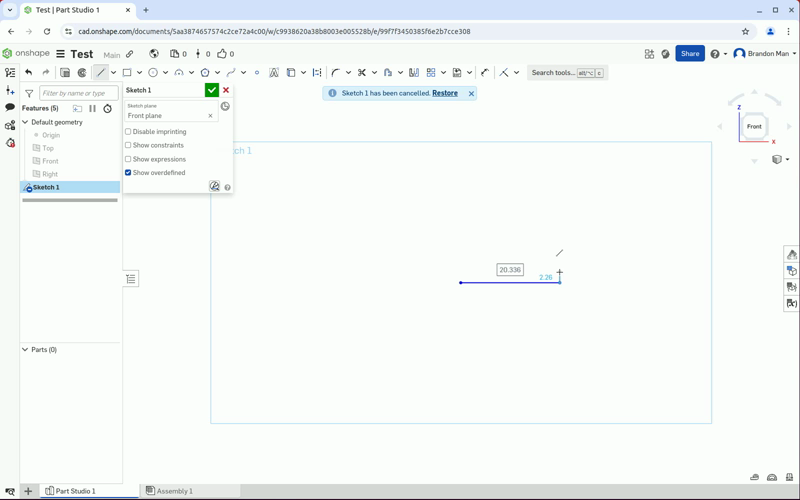
key_up(shift)
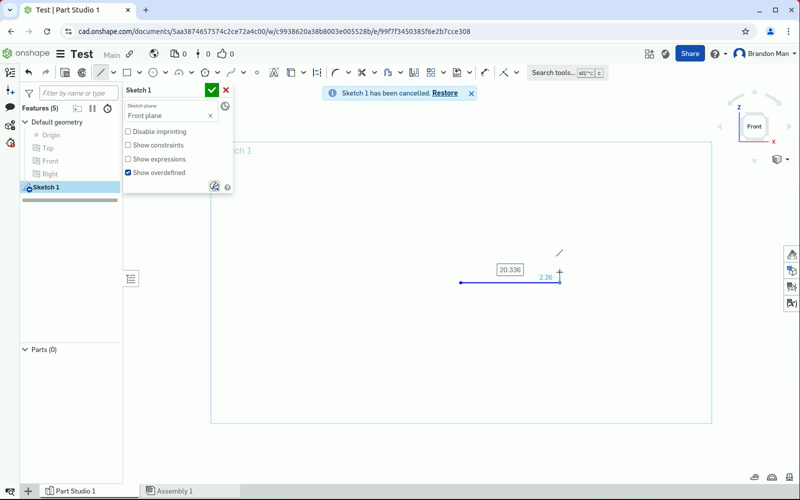
key_down(shift)
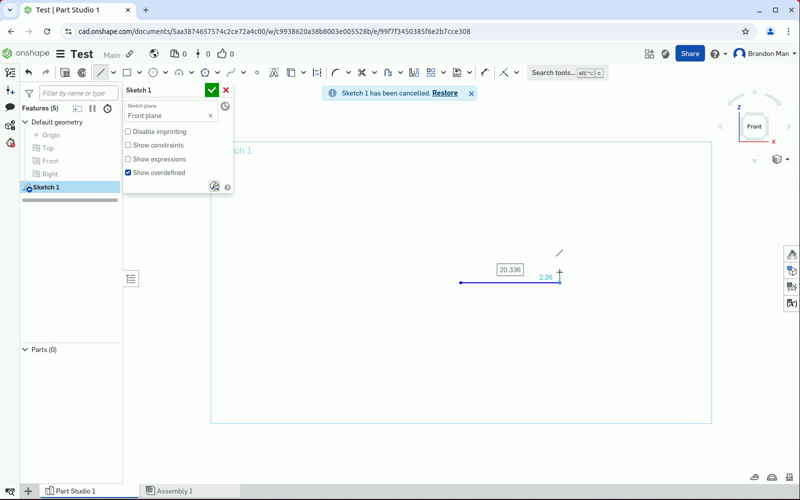
mouse_move(494, 271)
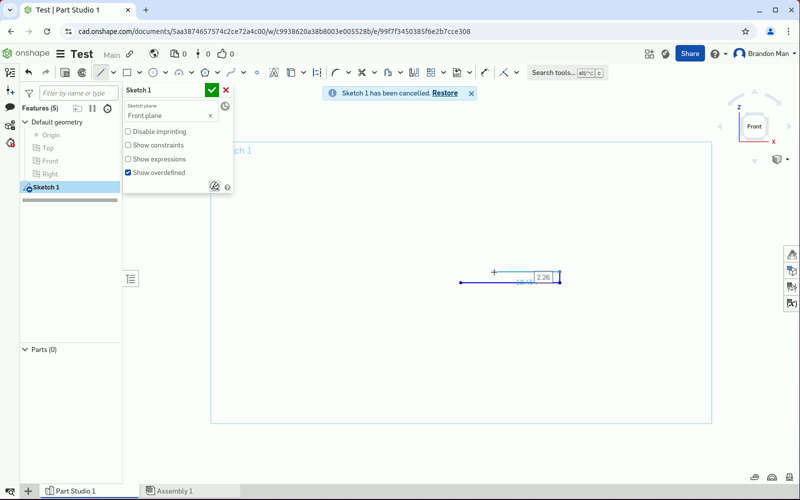
click(494, 271)
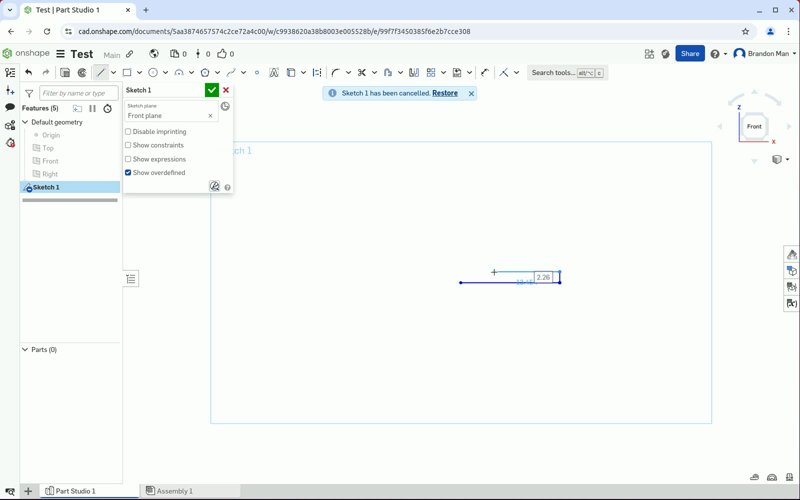
key_up(shift)
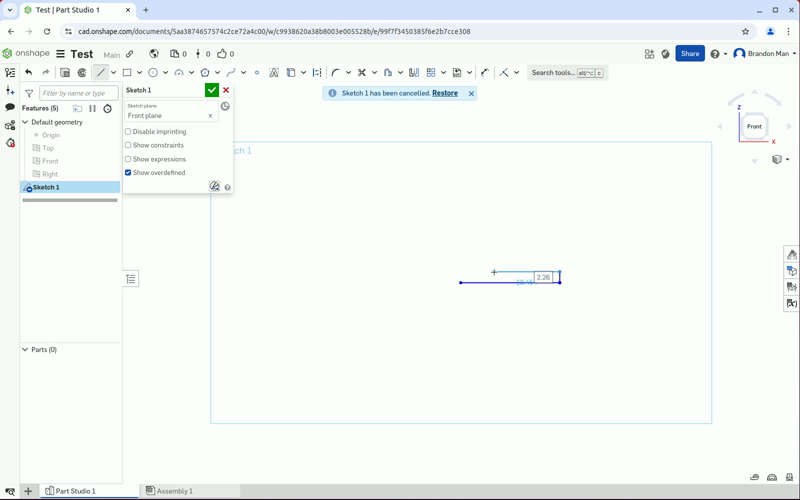
key_down(shift)
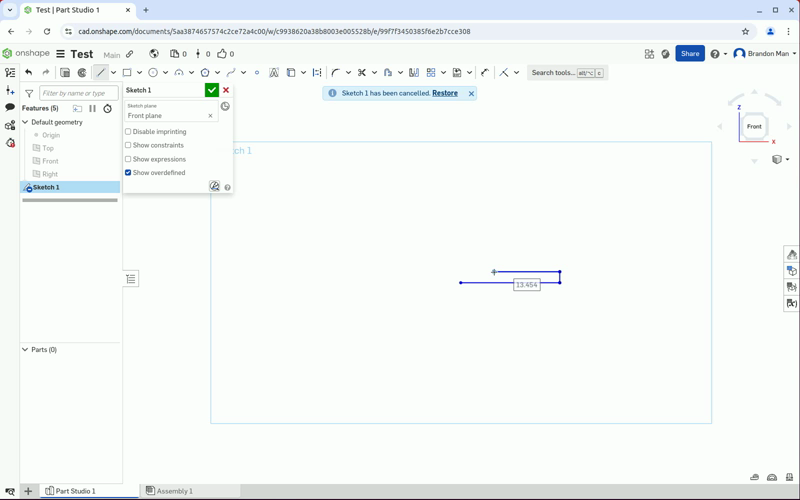
mouse_move(524, 271)
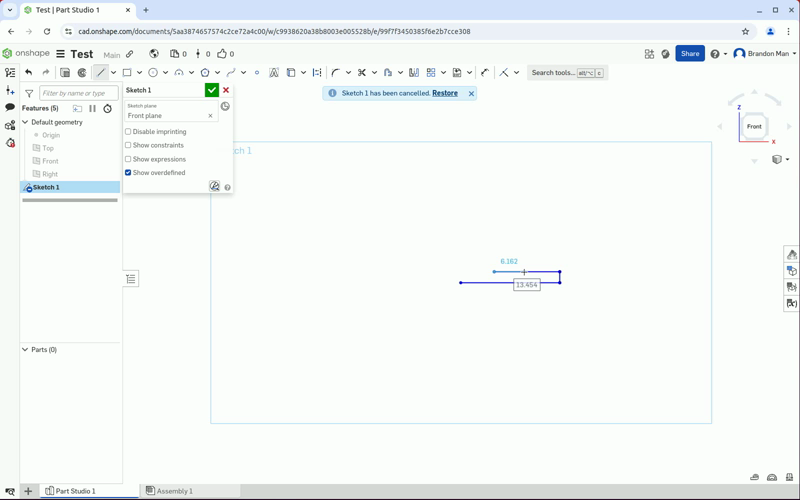
mouse_move(494, 255)
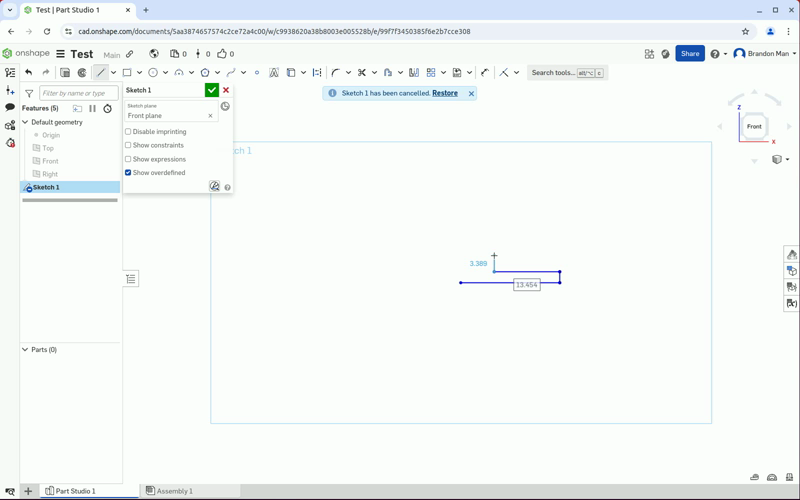
click(494, 255)
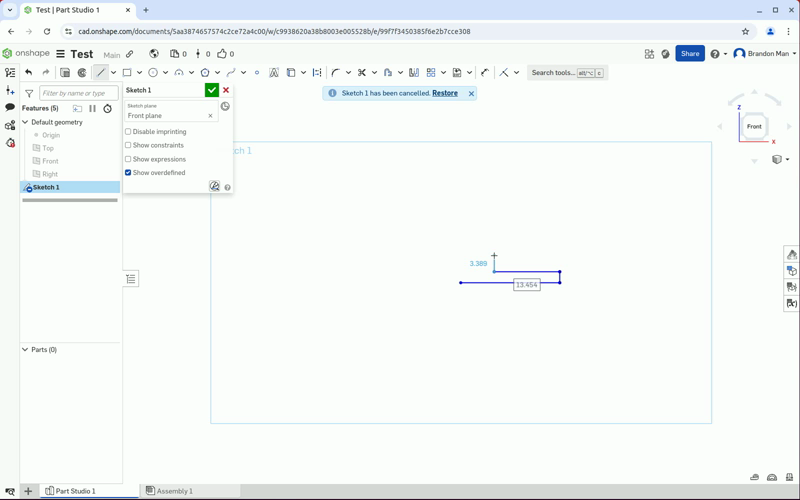
key_up(shift)
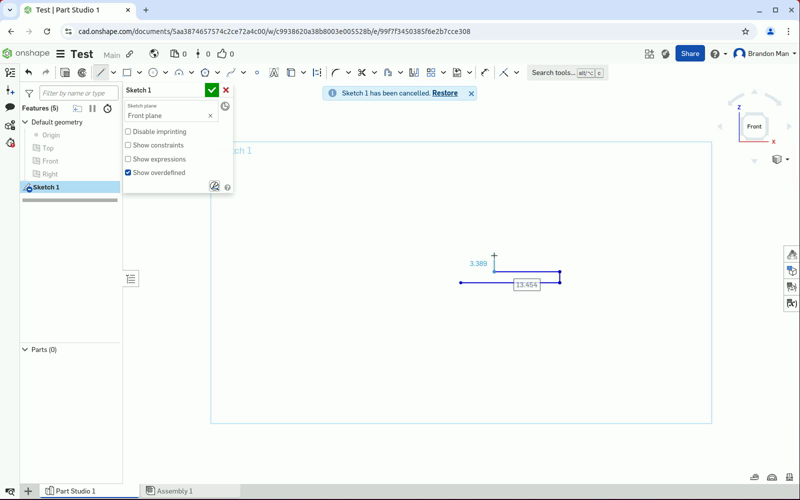
key_down(shift)
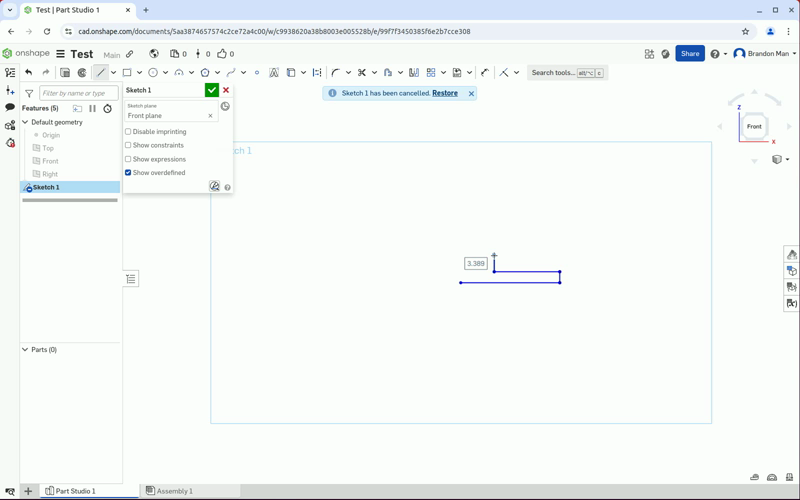
mouse_move(524, 255)
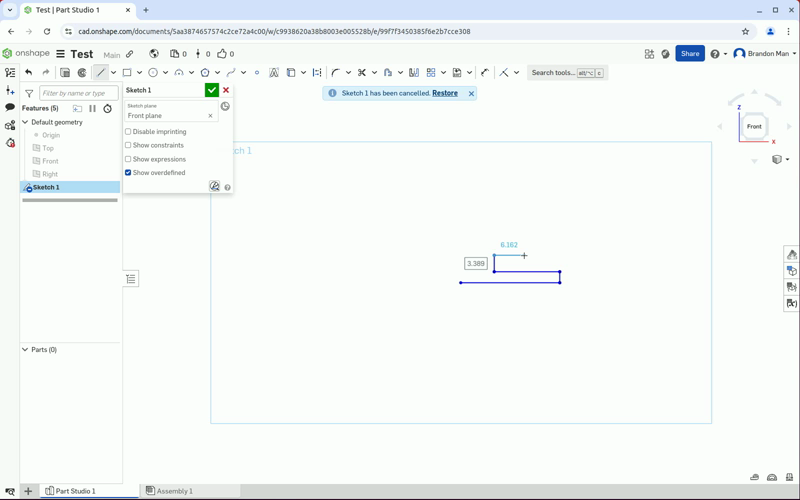
mouse_move(510, 255)
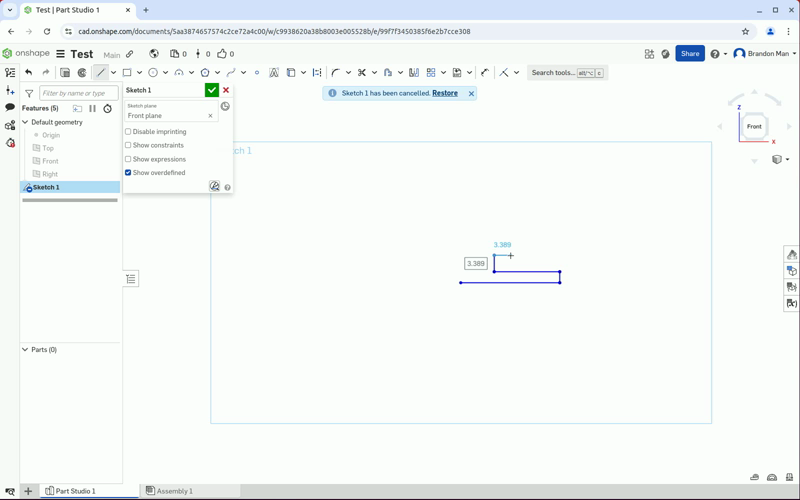
click(510, 255)
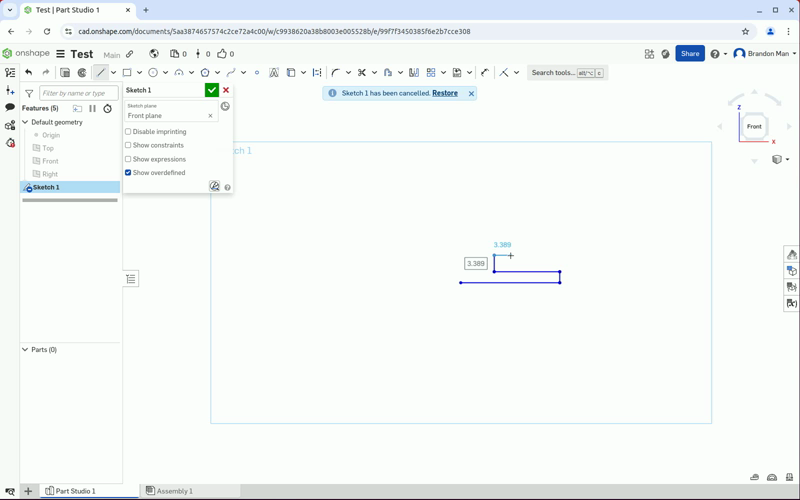
key_up(shift)
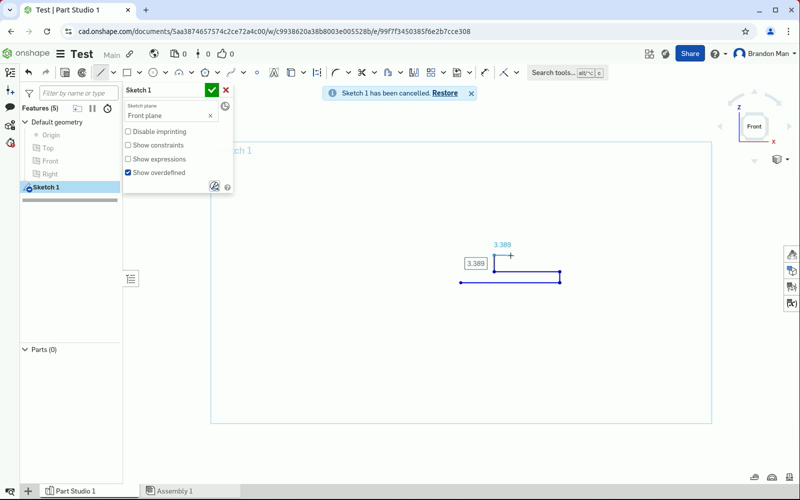
key_down(shift)
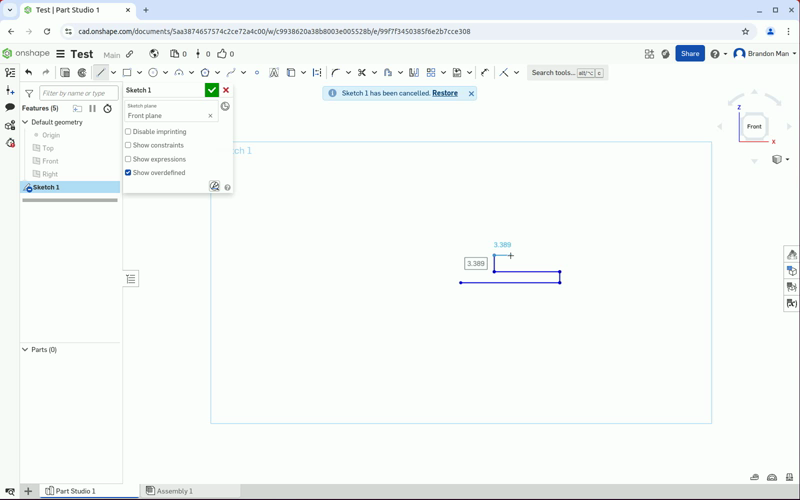
mouse_move(540, 255)
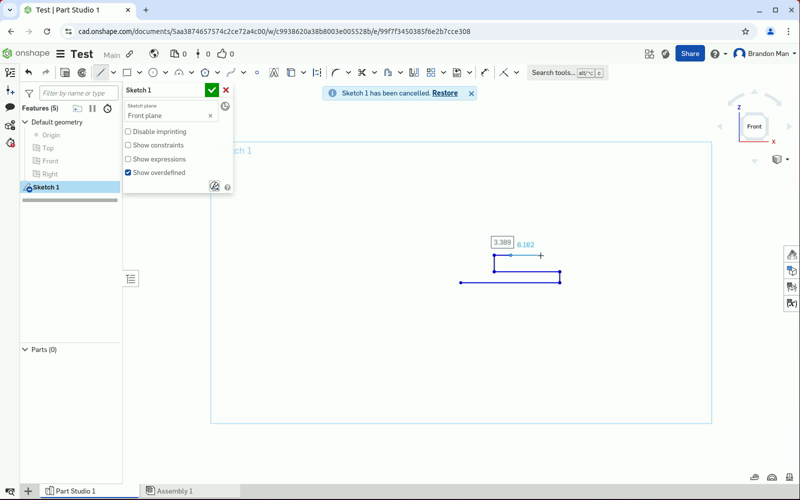
mouse_move(510, 250)
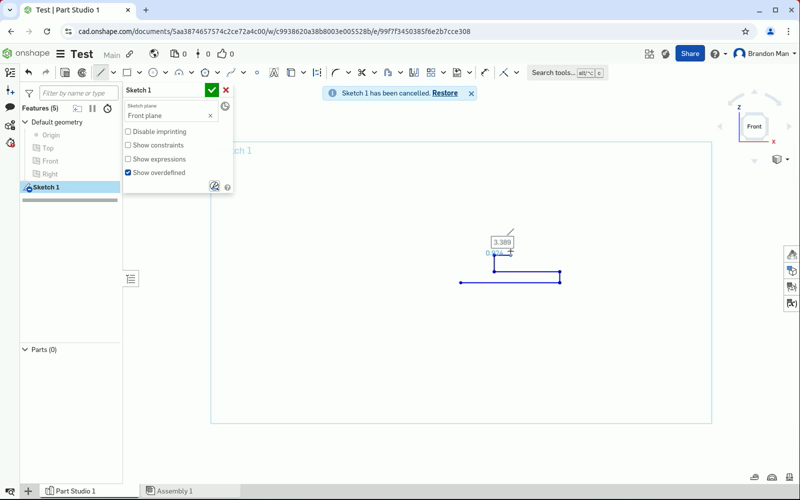
scroll(6)
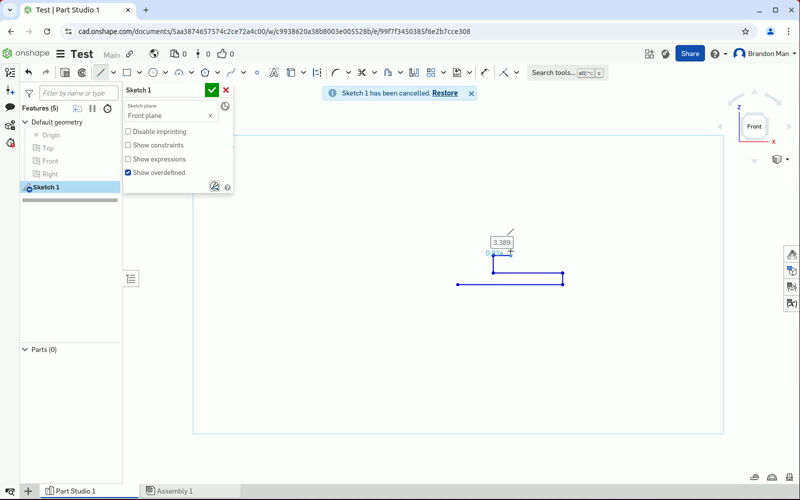
scroll(6)
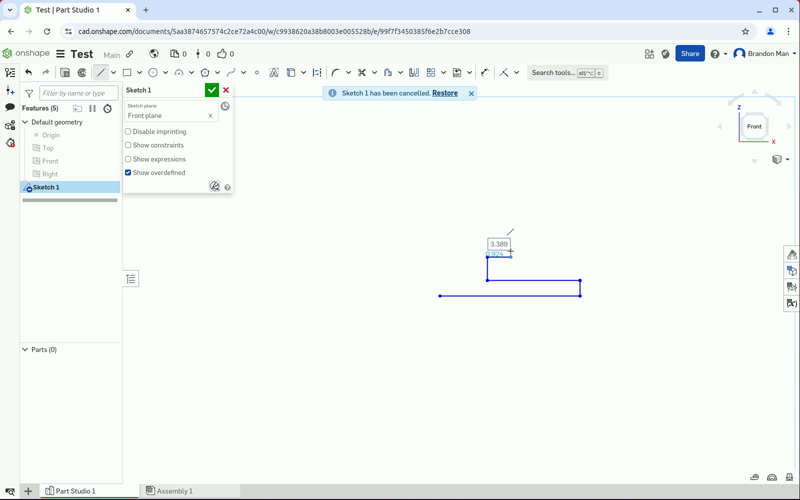
scroll(6)
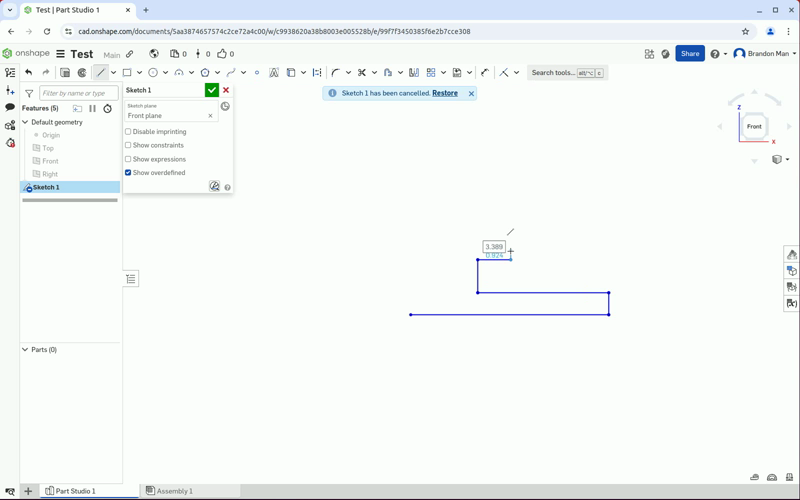
scroll(6)
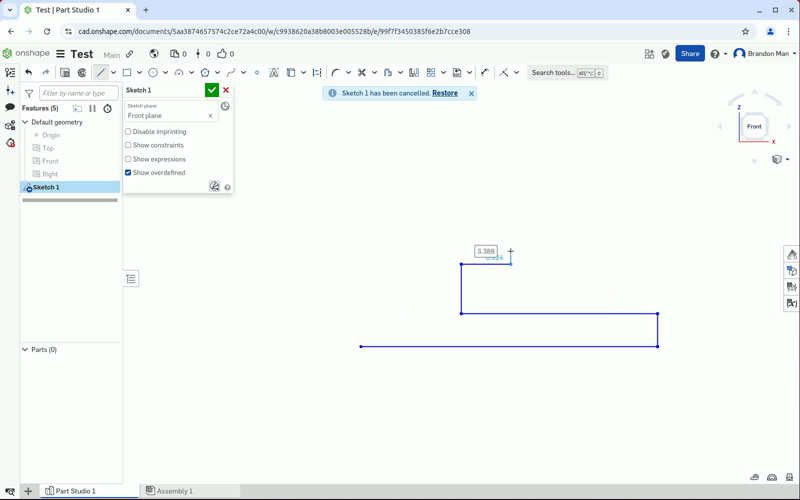
scroll(6)
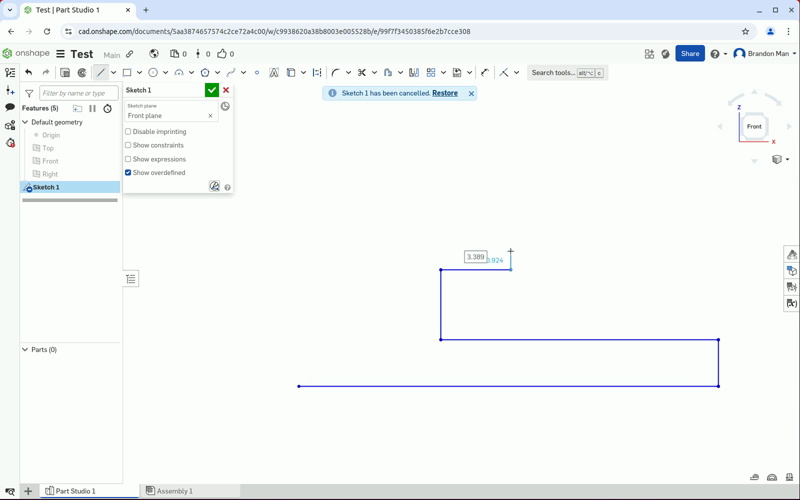
scroll(6)
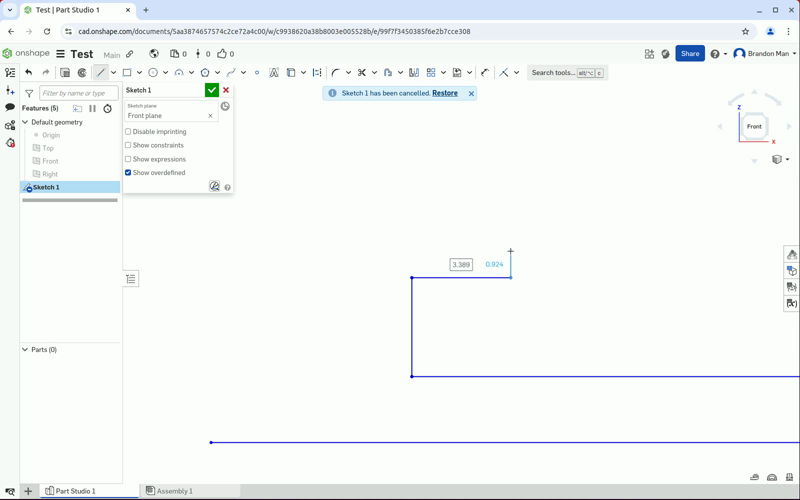
scroll(6)
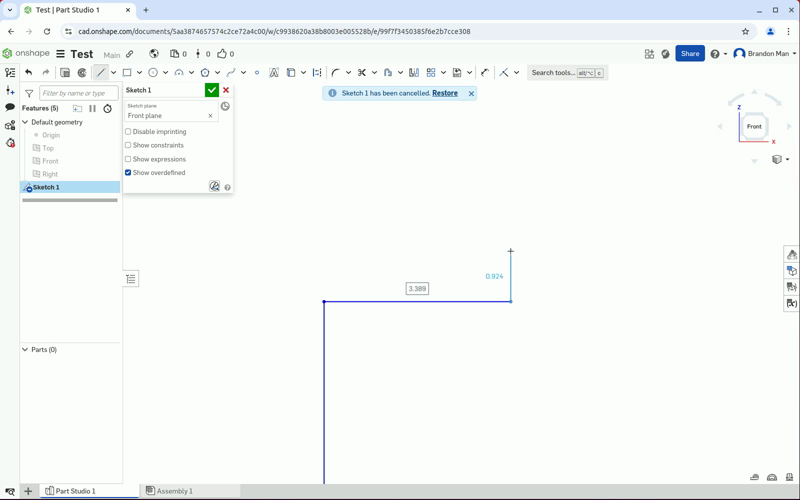
click(510, 250)
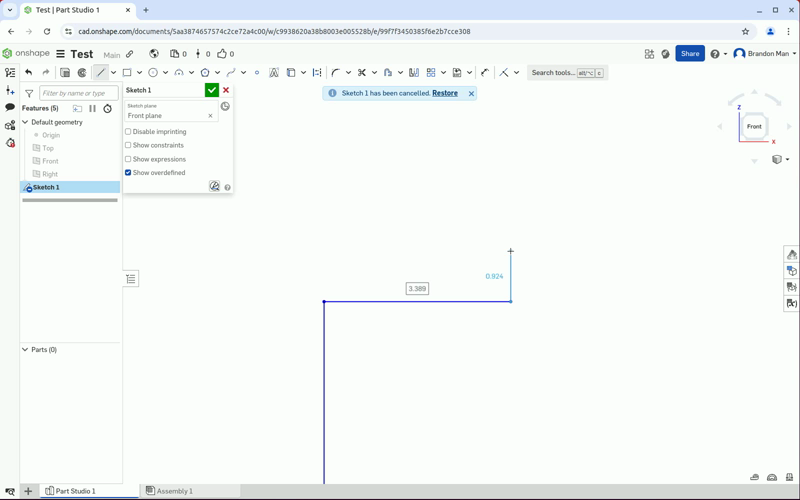
scroll(-6)
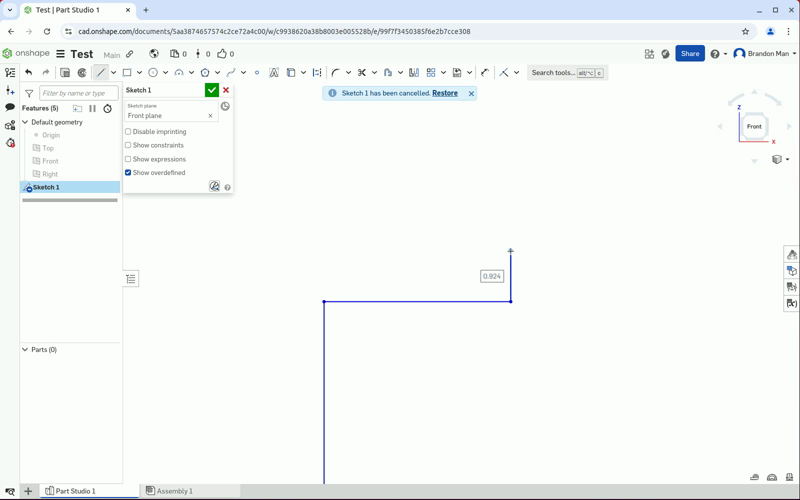
scroll(-6)
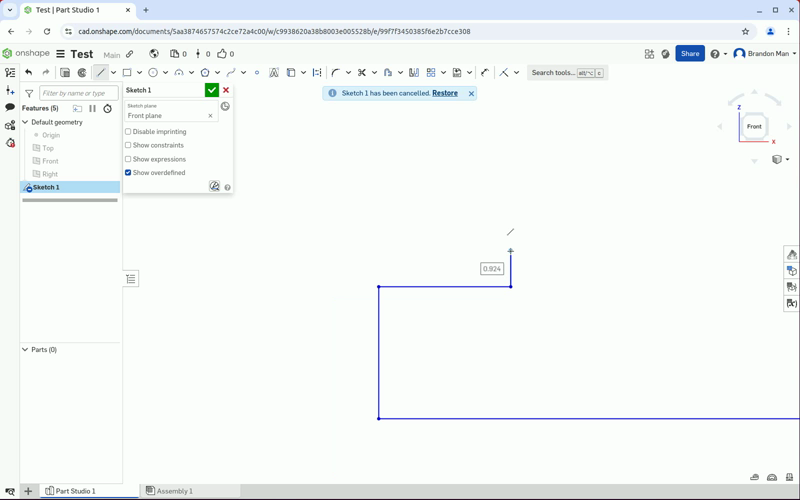
scroll(-6)
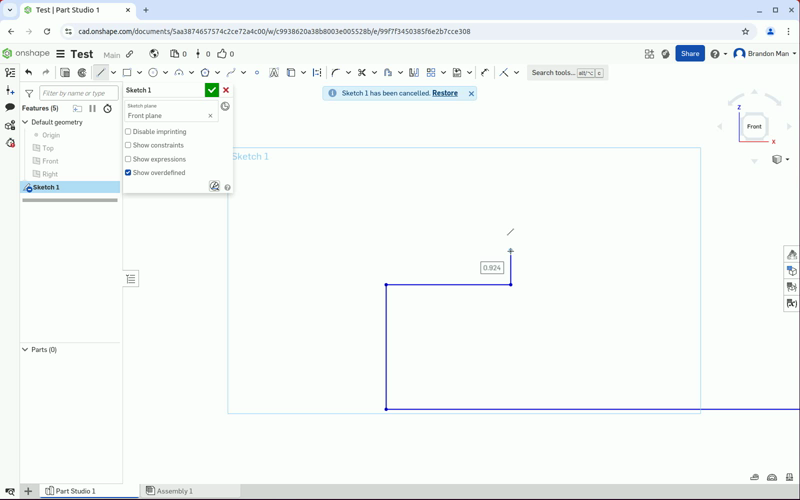
scroll(-6)
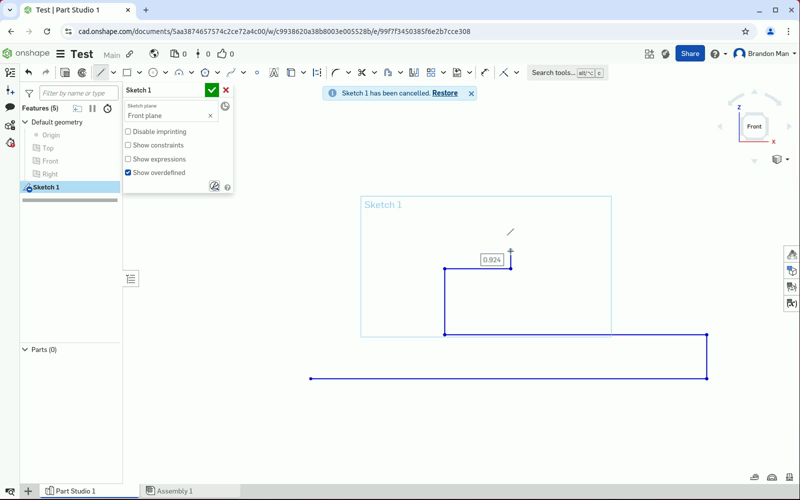
scroll(-6)
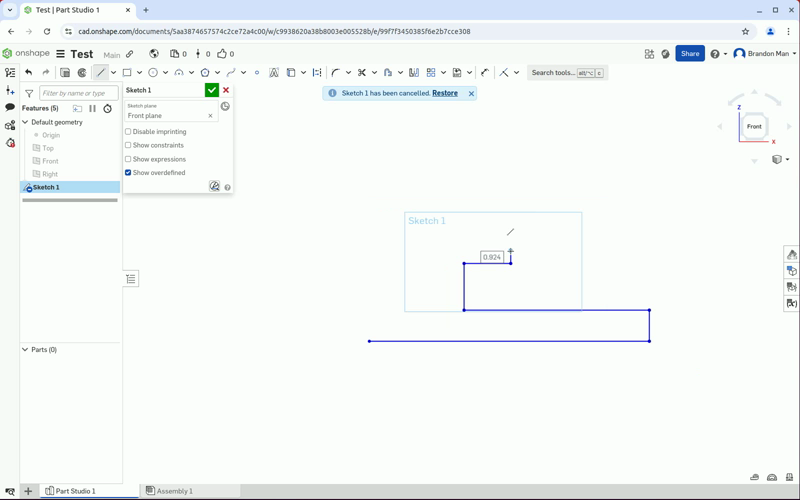
scroll(-6)
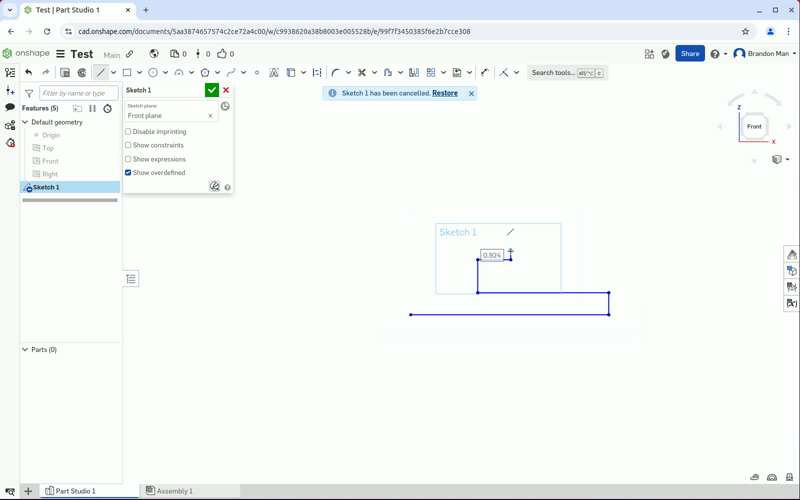
scroll(-6)
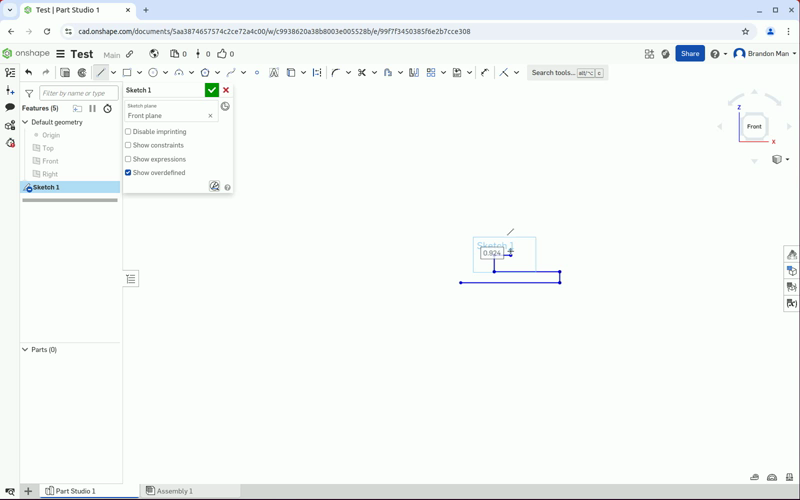
key_up(shift)
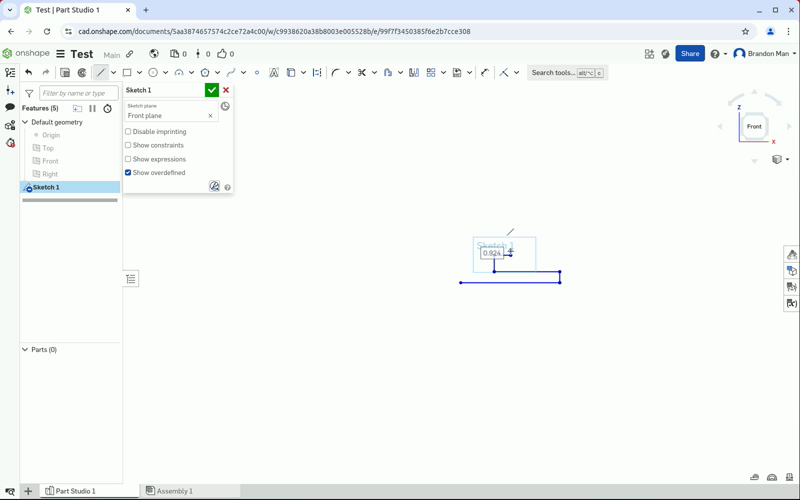
key(esc)
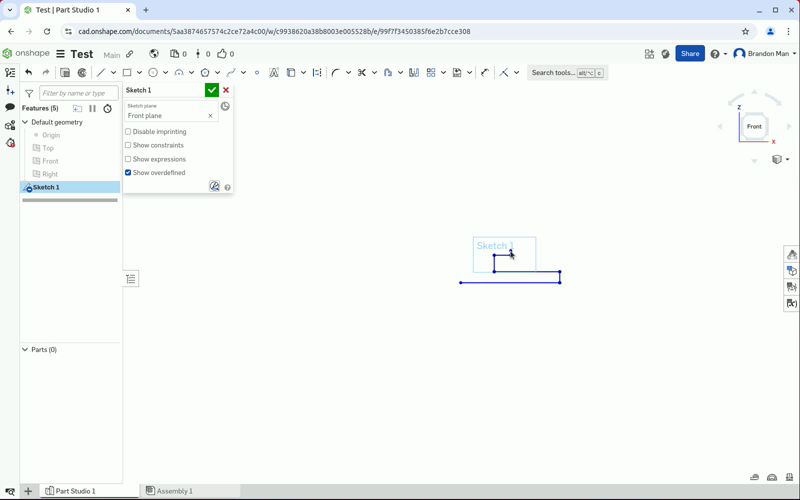
key(a)
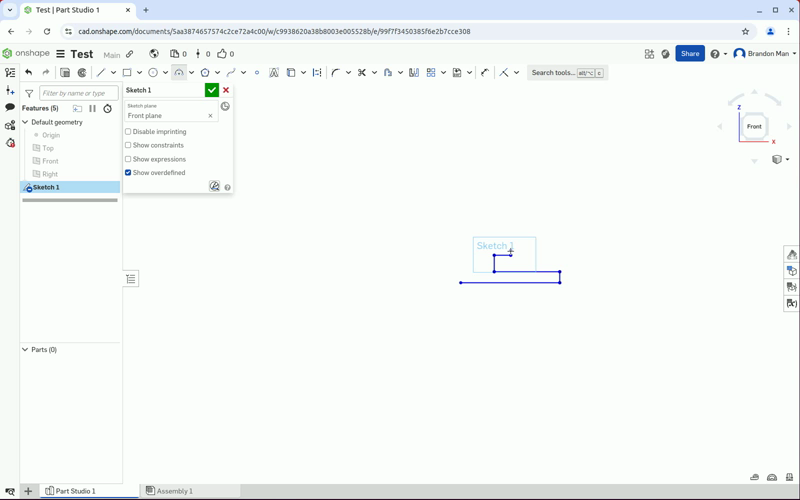
mouse_move(510, 250)
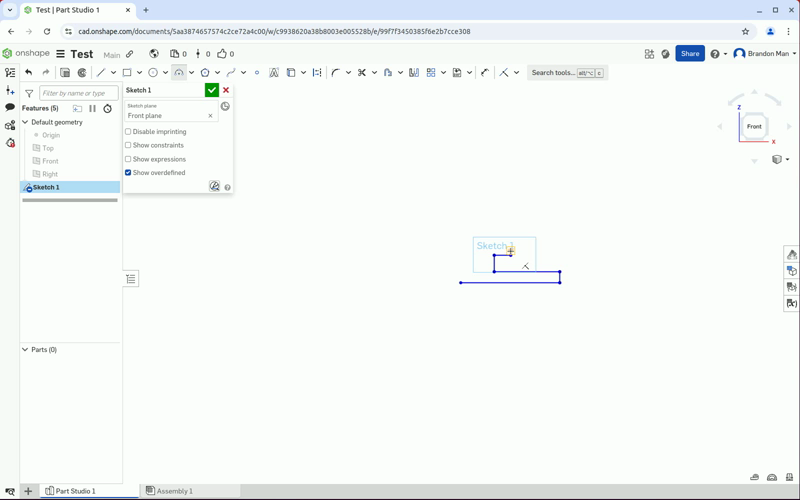
scroll(6)
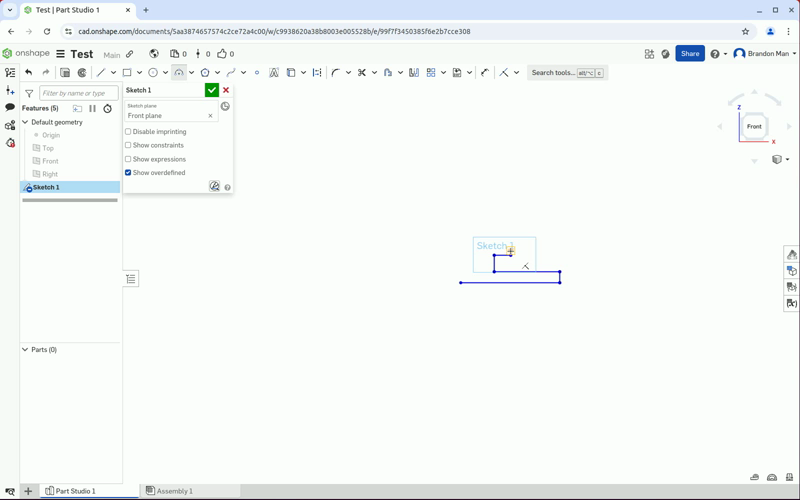
scroll(6)
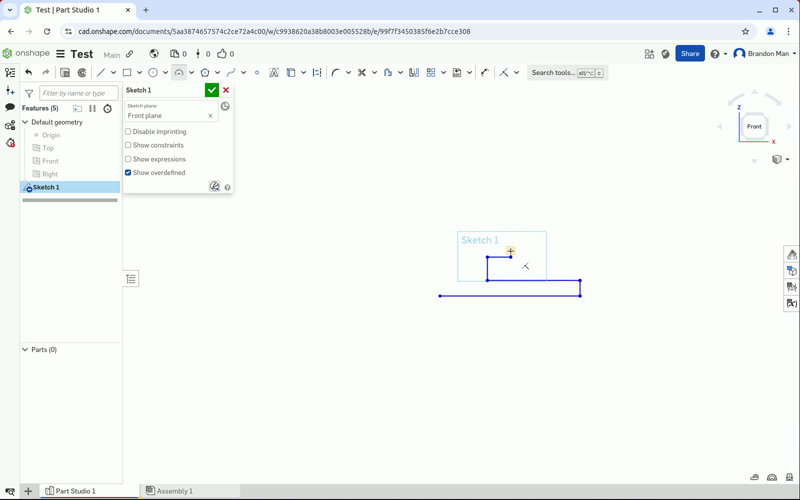
scroll(6)
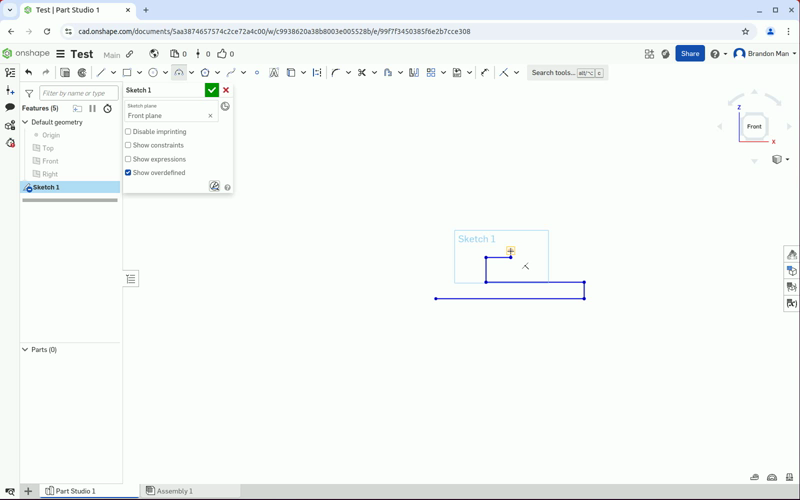
scroll(6)
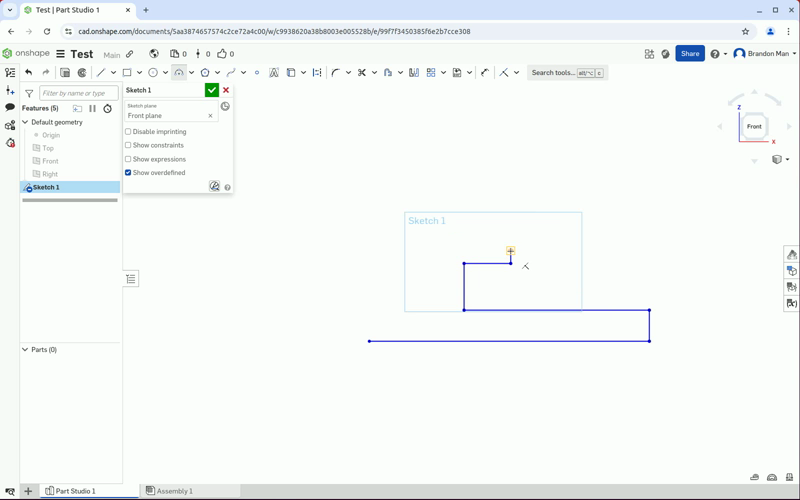
scroll(6)
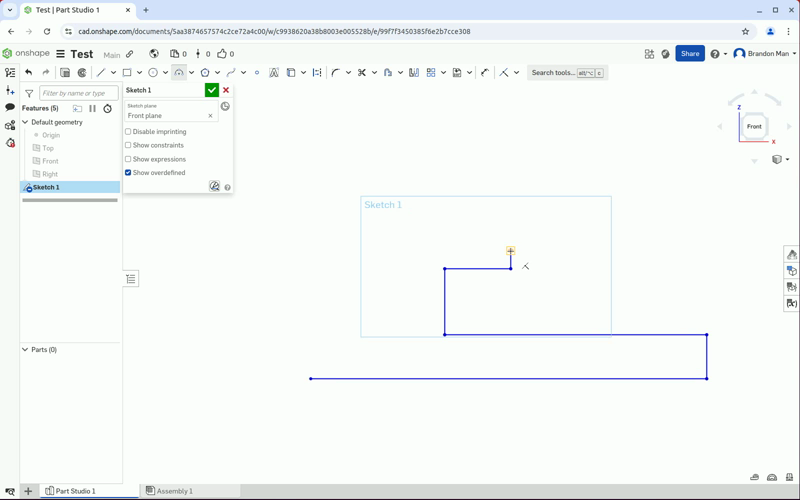
scroll(6)
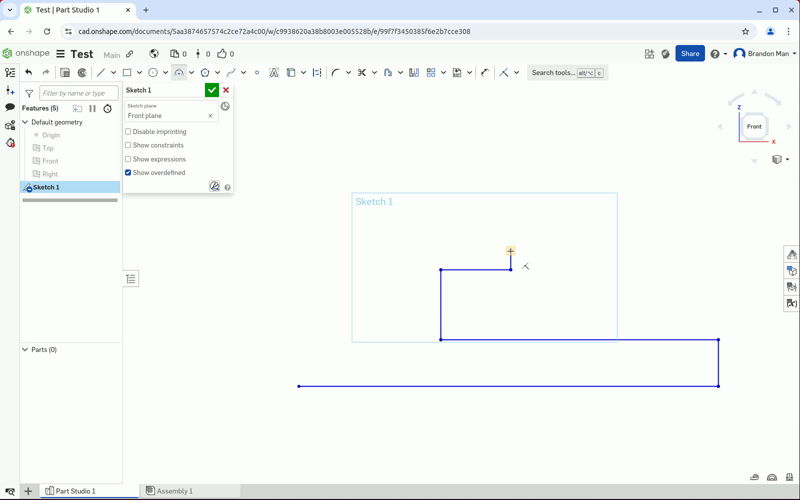
scroll(6)
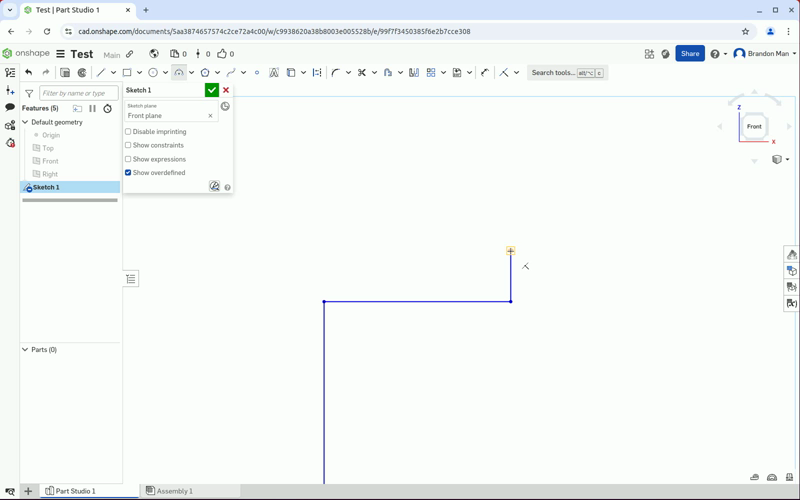
click(510, 250)
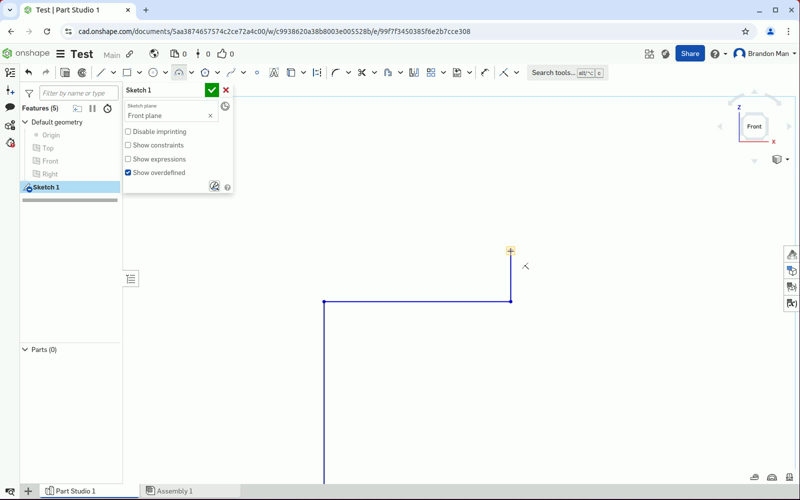
scroll(-6)
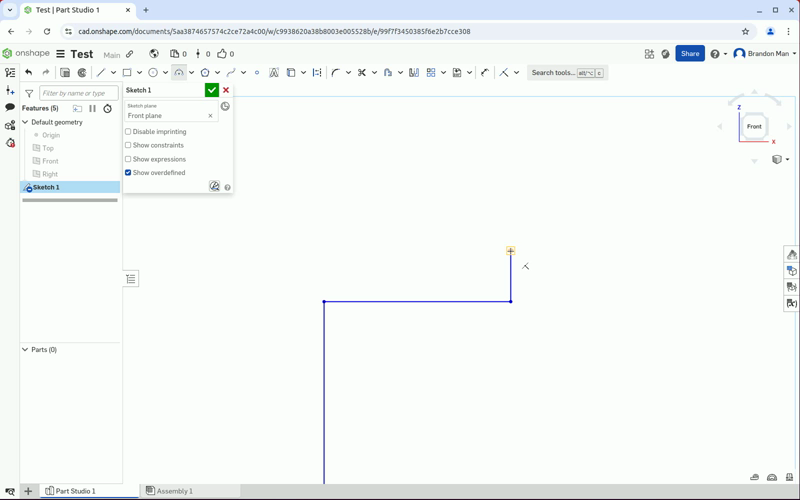
scroll(-6)
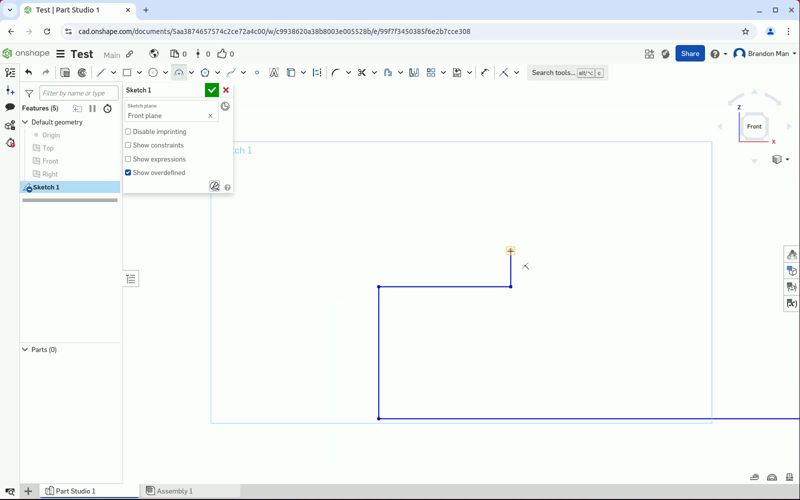
scroll(-6)
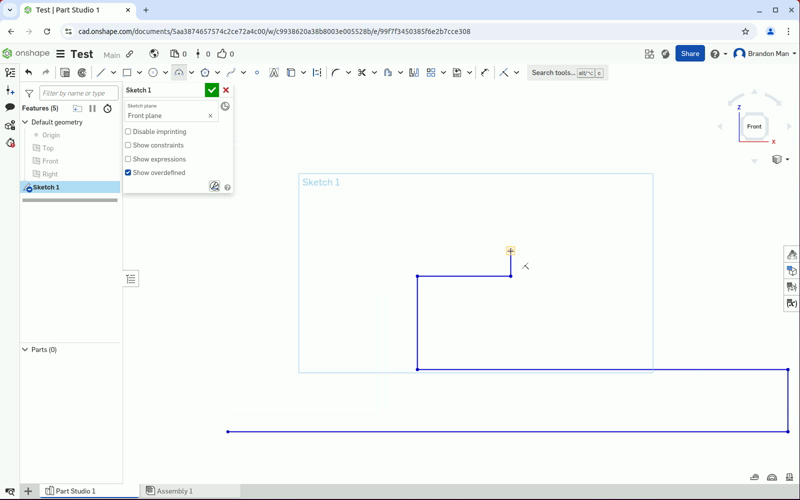
scroll(-6)
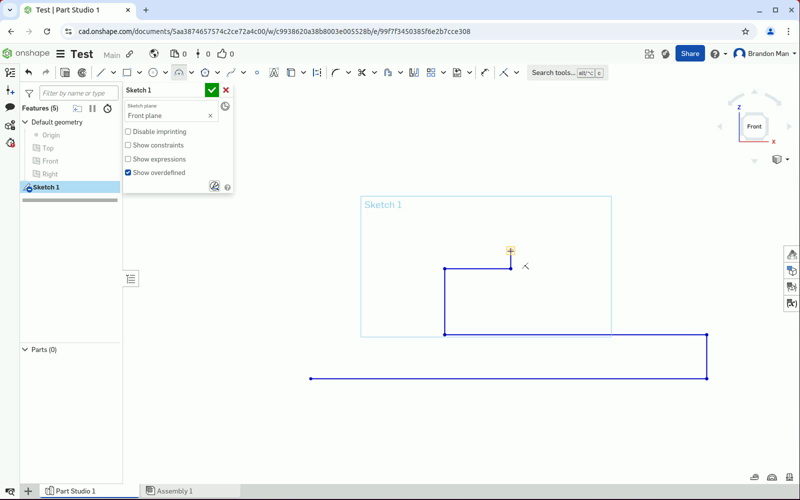
scroll(-6)
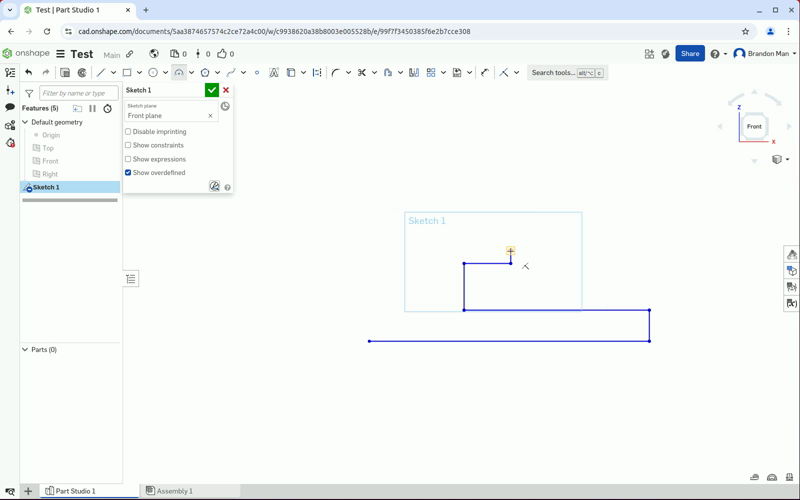
scroll(-6)
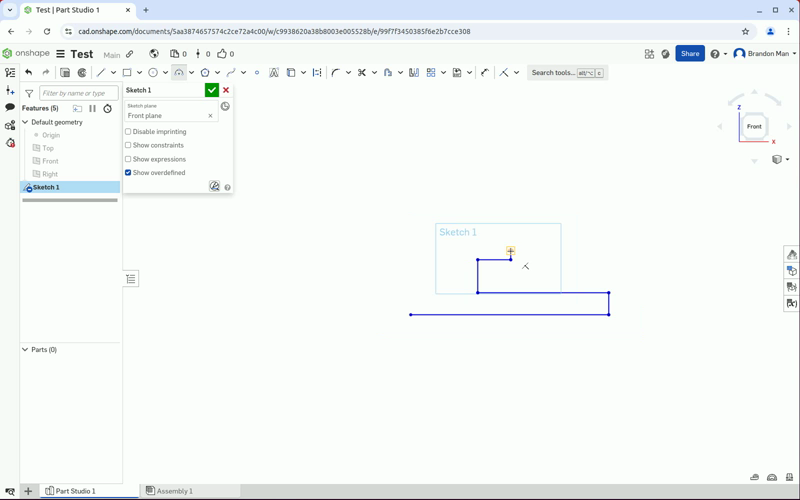
scroll(-6)
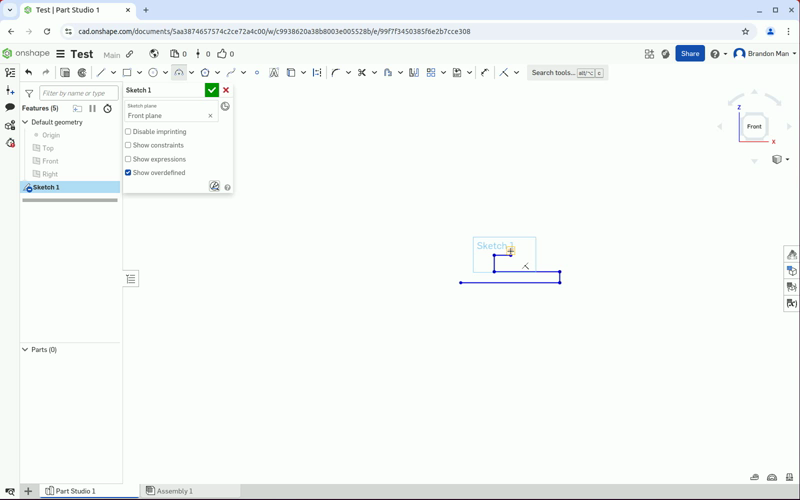
key_down(shift)
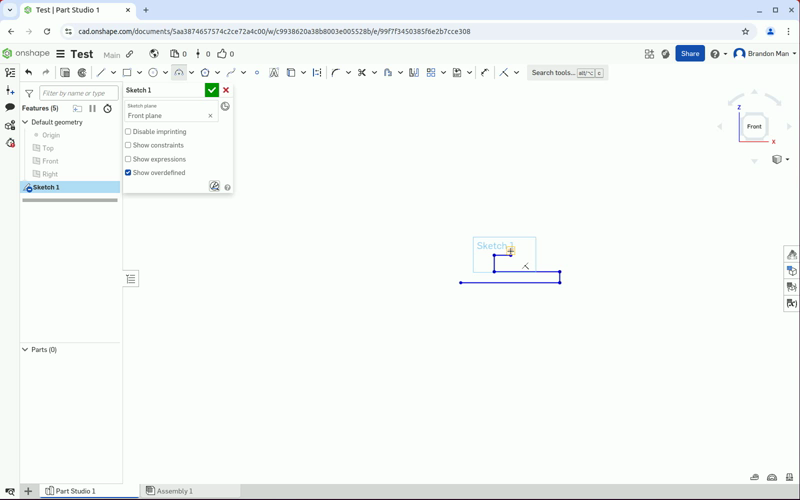
mouse_move(510, 237)
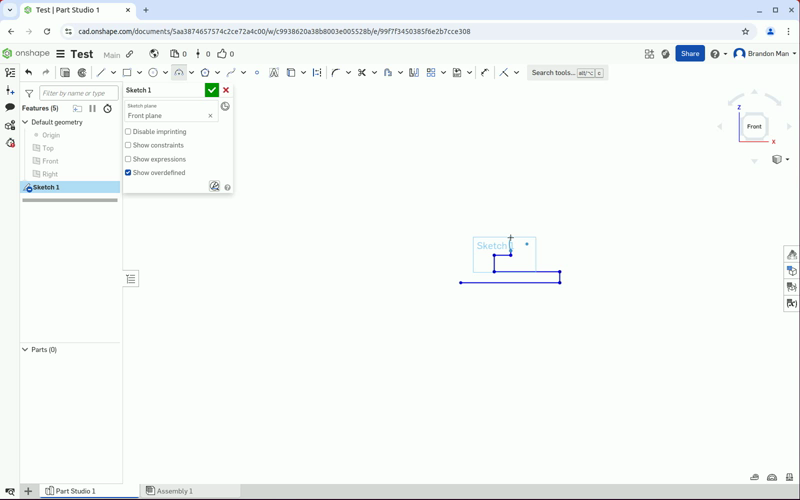
click(510, 237)
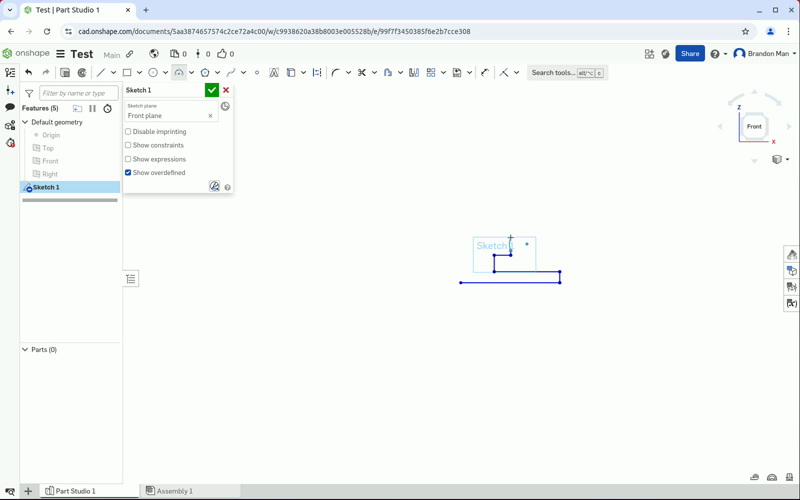
mouse_move(504, 243)
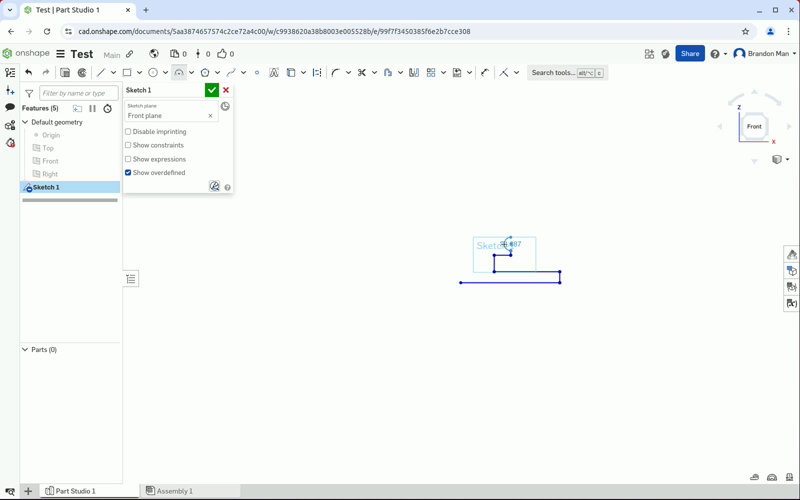
click(504, 243)
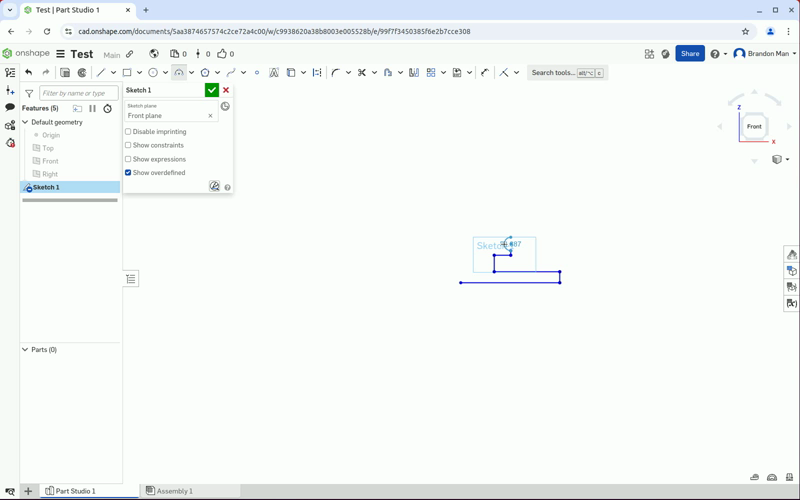
key_up(shift)
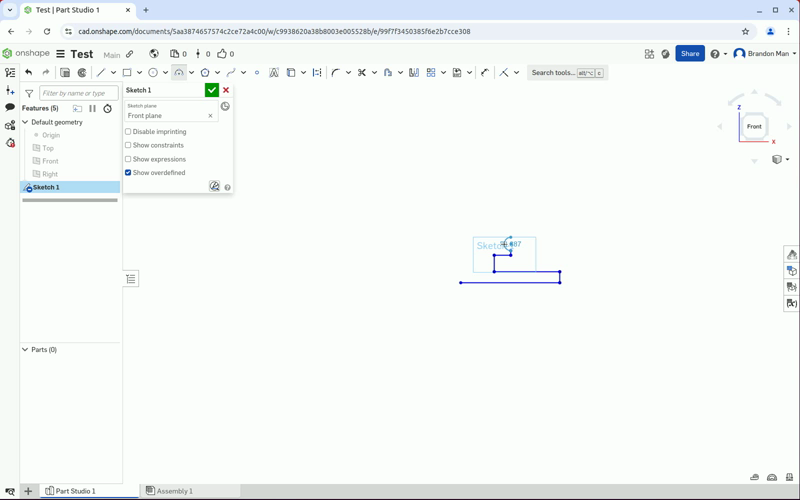
key(esc)
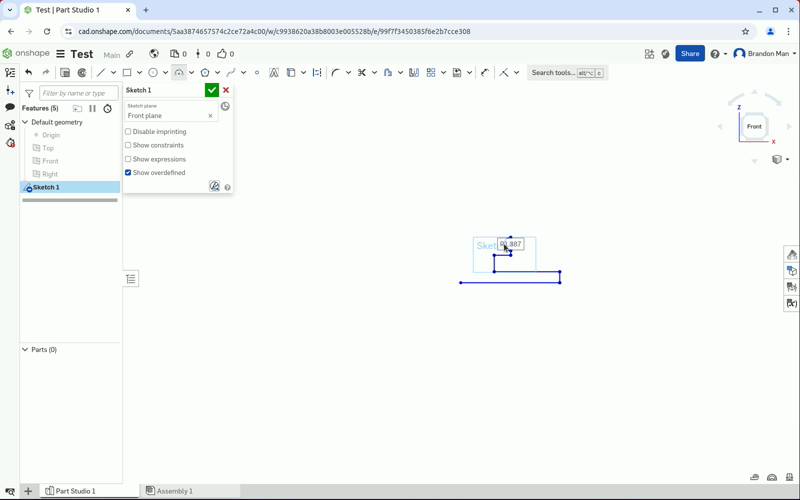
key(l)
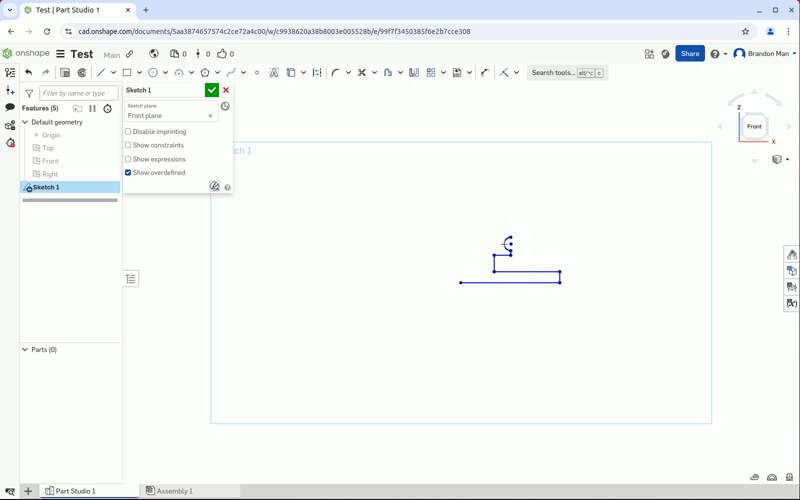
mouse_move(510, 237)
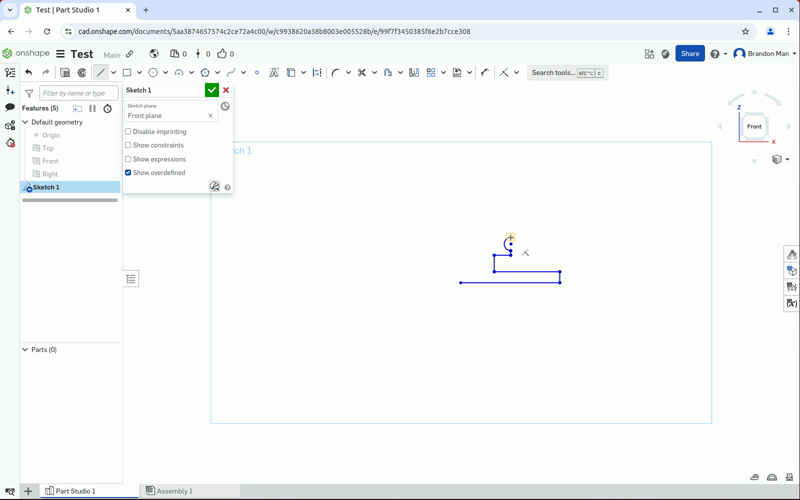
click(510, 237)
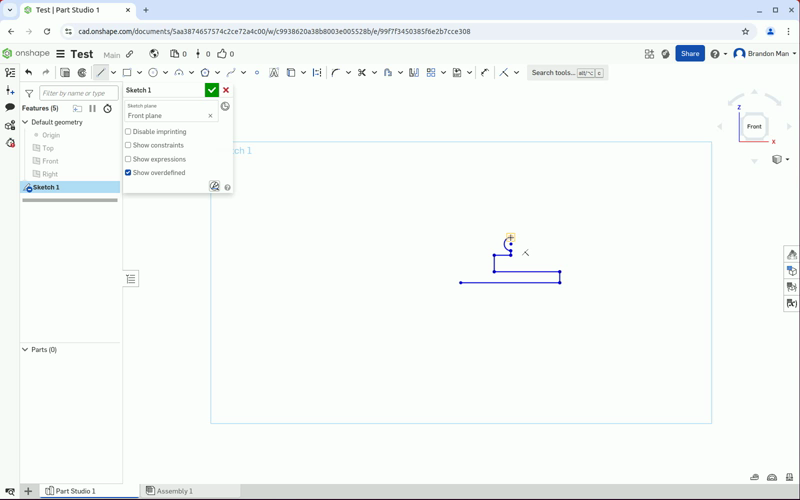
key_down(shift)
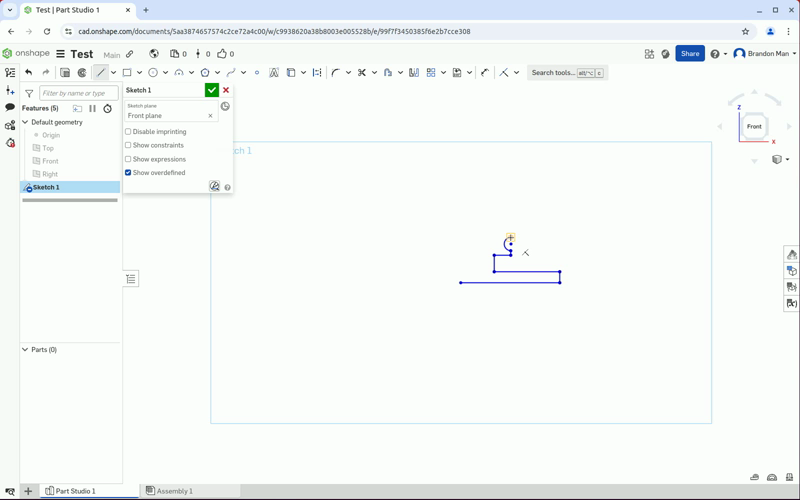
mouse_move(540, 237)
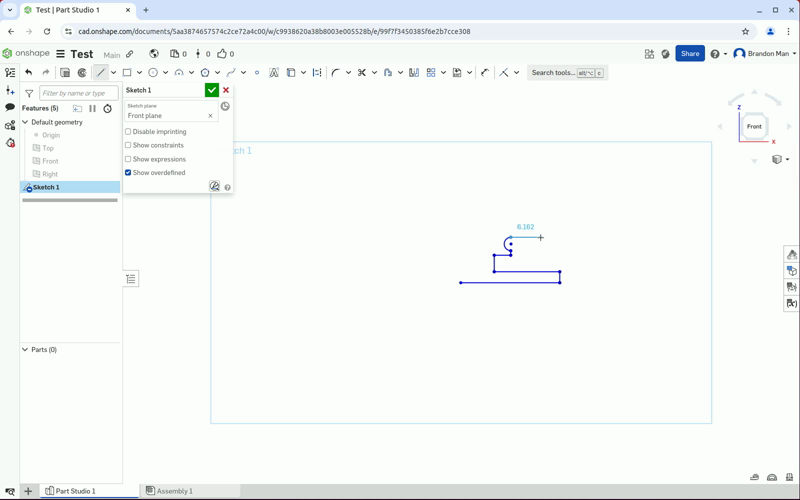
mouse_move(510, 232)
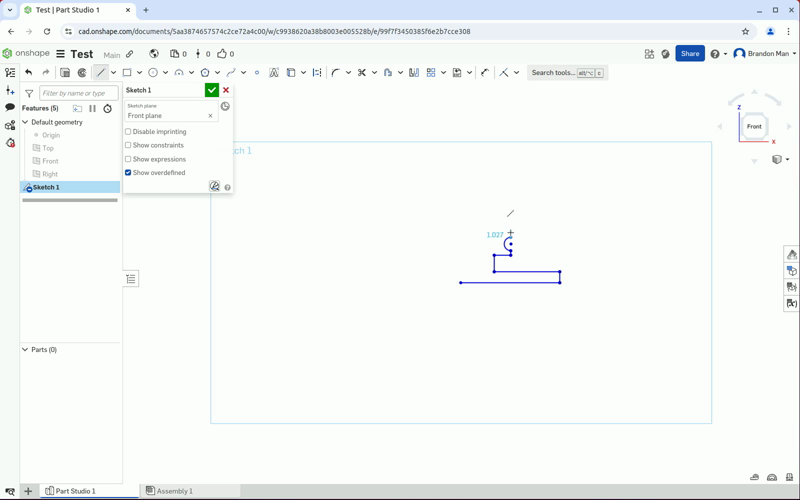
scroll(6)
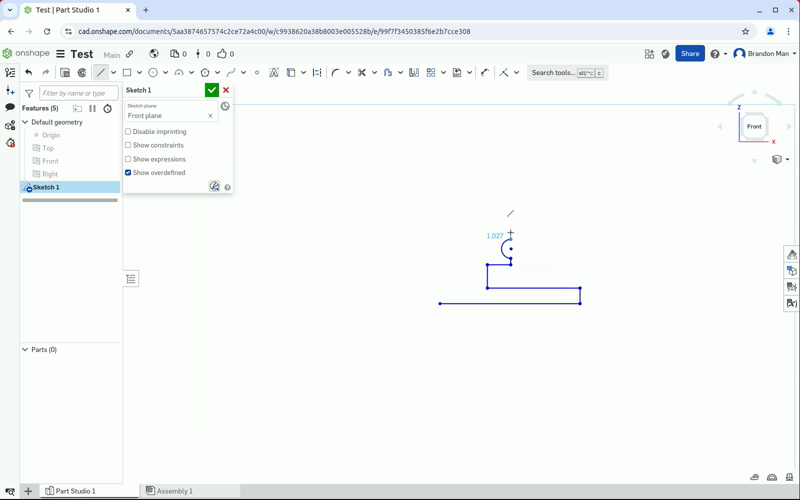
scroll(6)
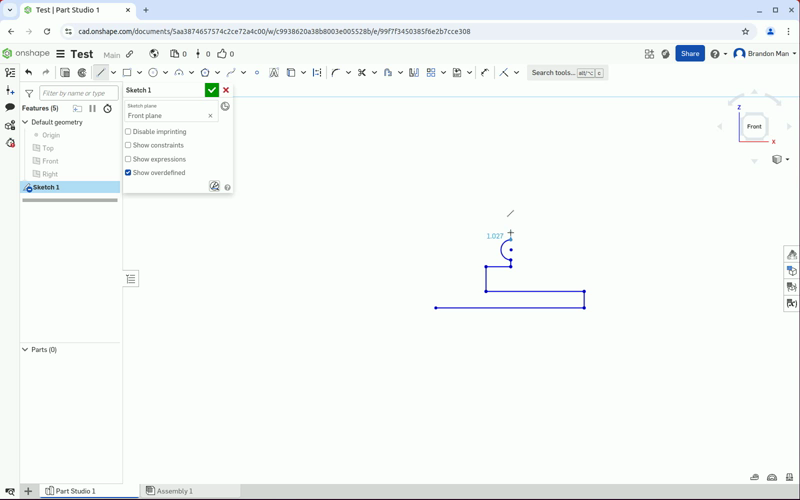
scroll(6)
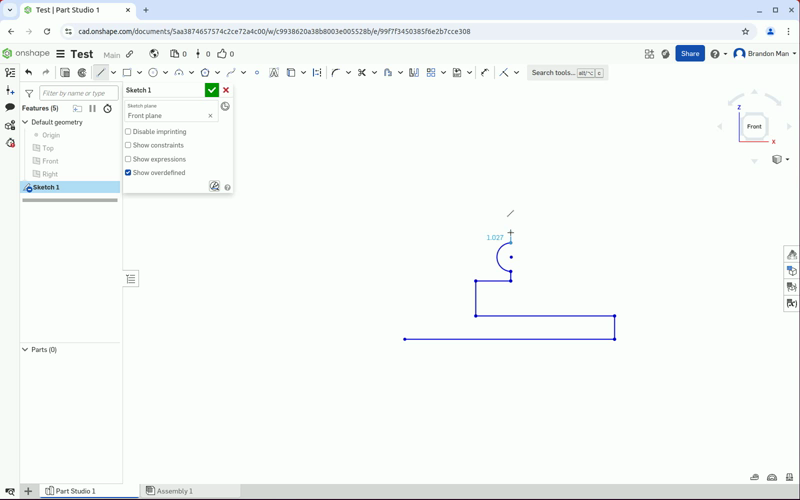
scroll(6)
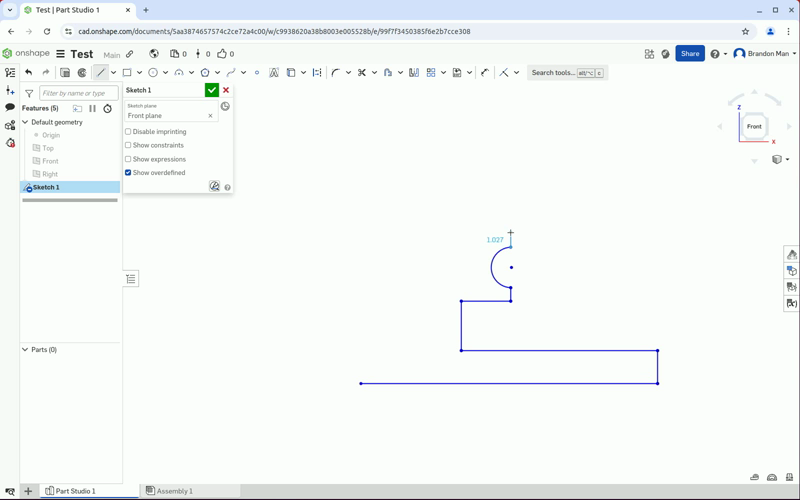
scroll(6)
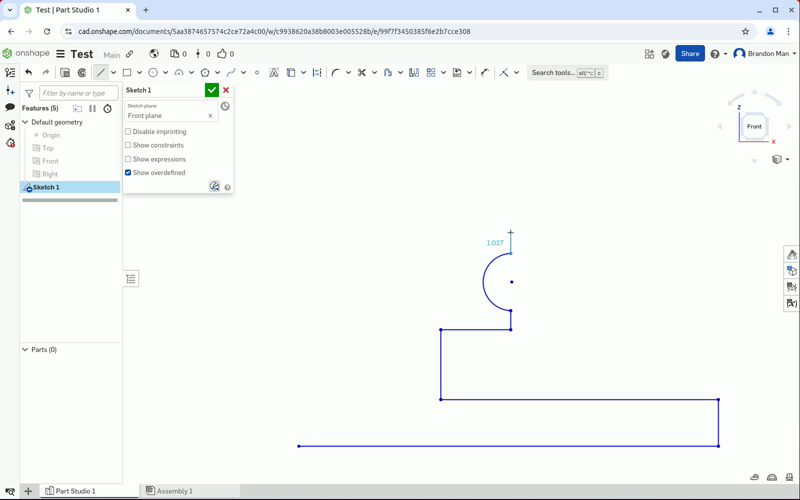
scroll(6)
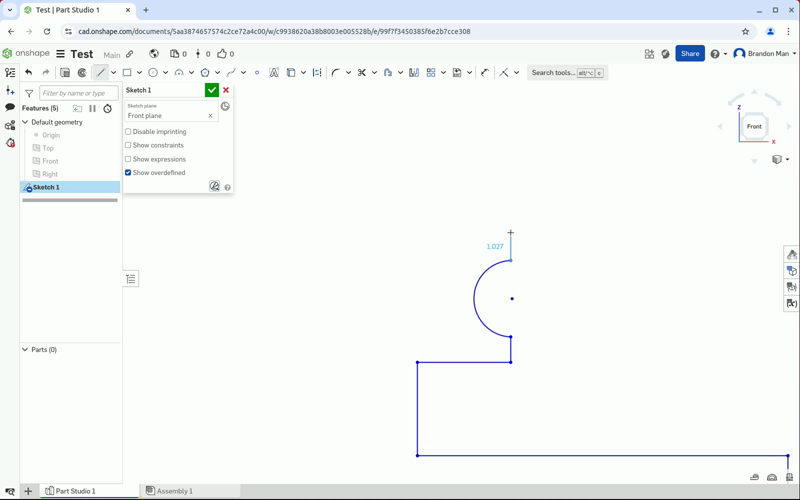
scroll(6)
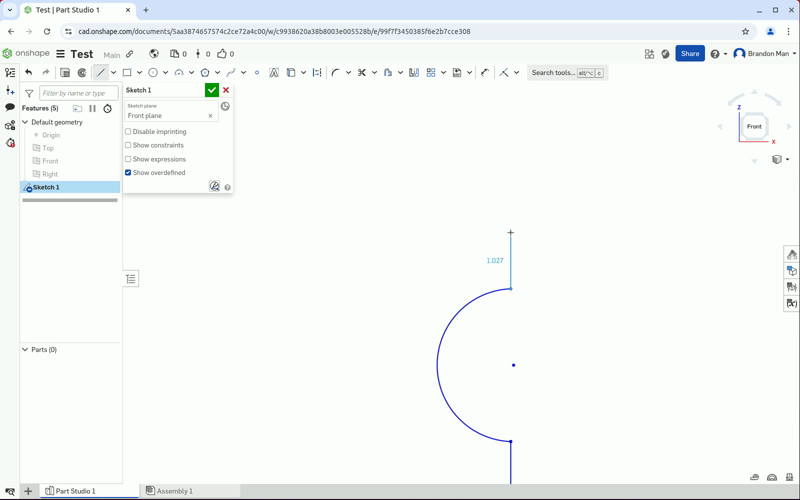
click(510, 232)
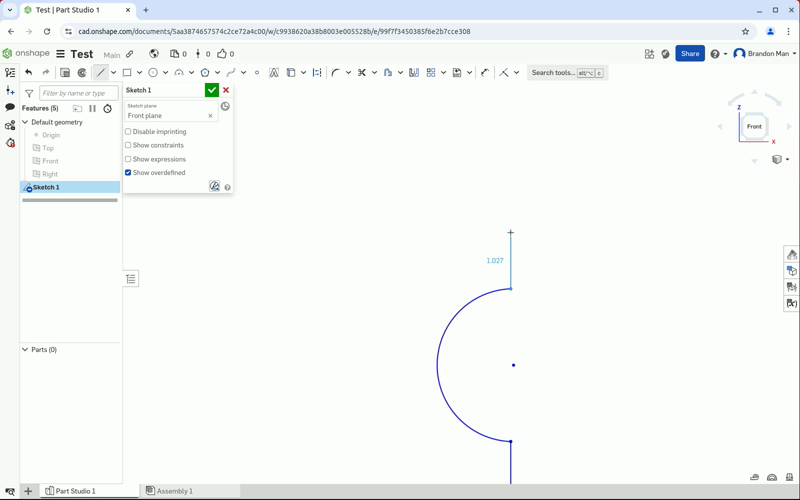
scroll(-6)
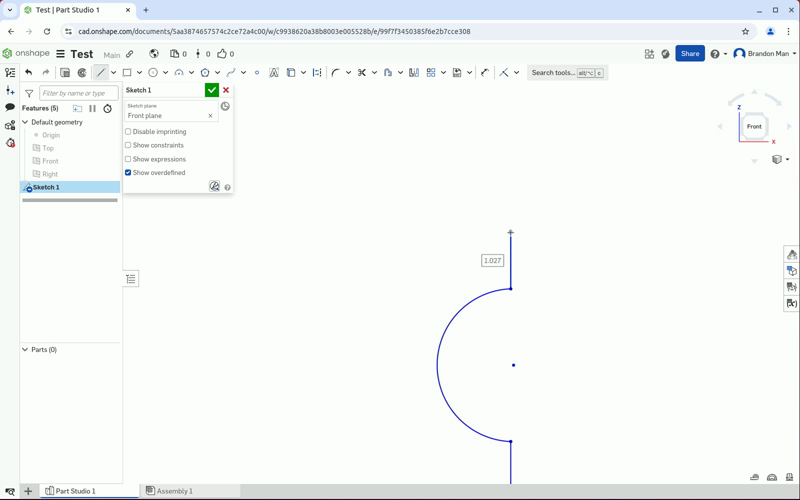
scroll(-6)
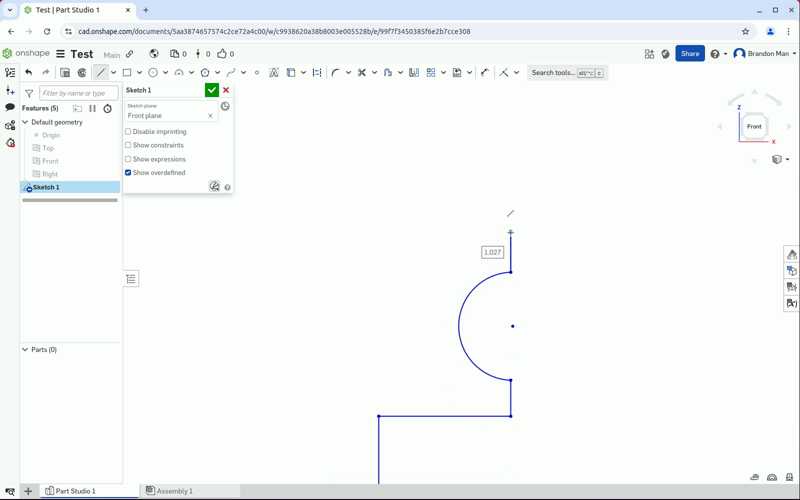
scroll(-6)
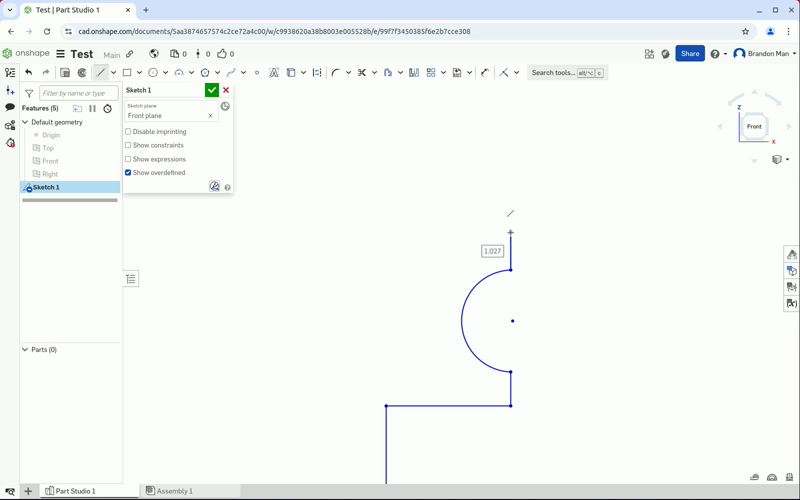
scroll(-6)
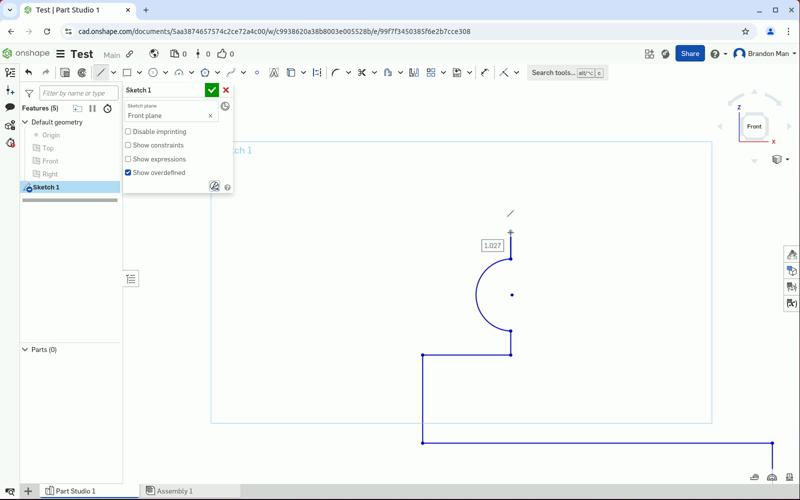
scroll(-6)
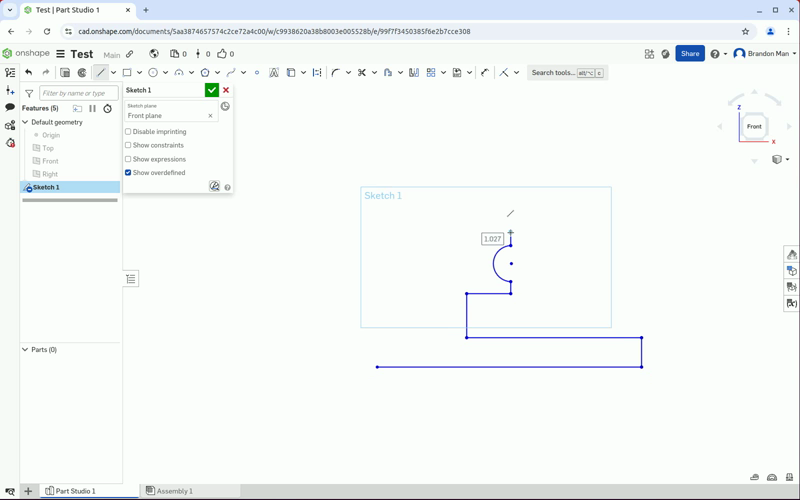
scroll(-6)
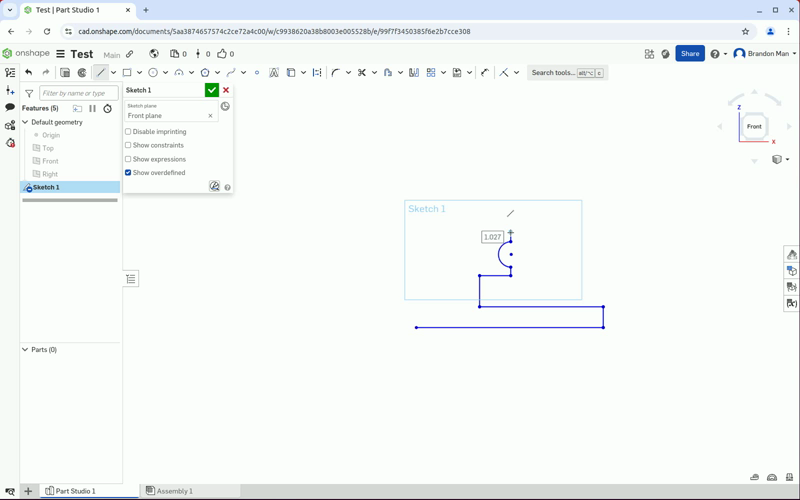
scroll(-6)
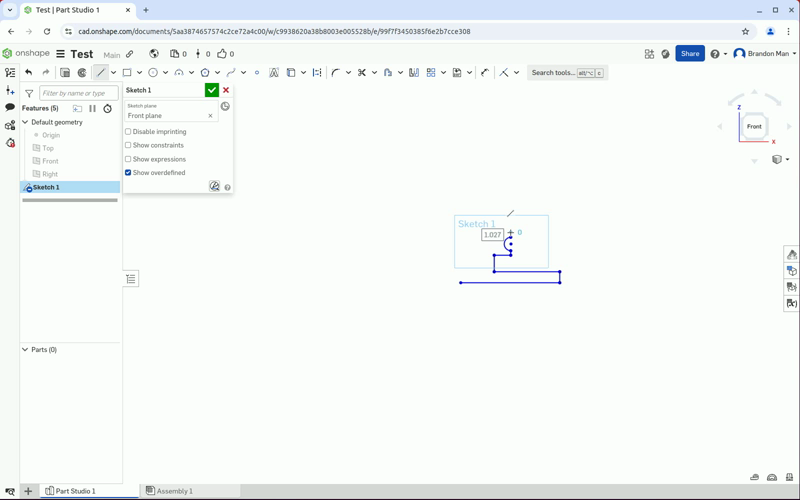
key_up(shift)
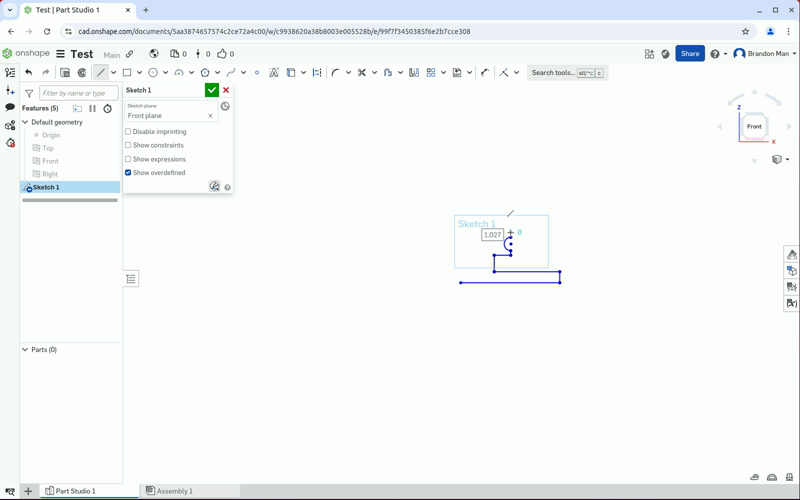
key_down(shift)
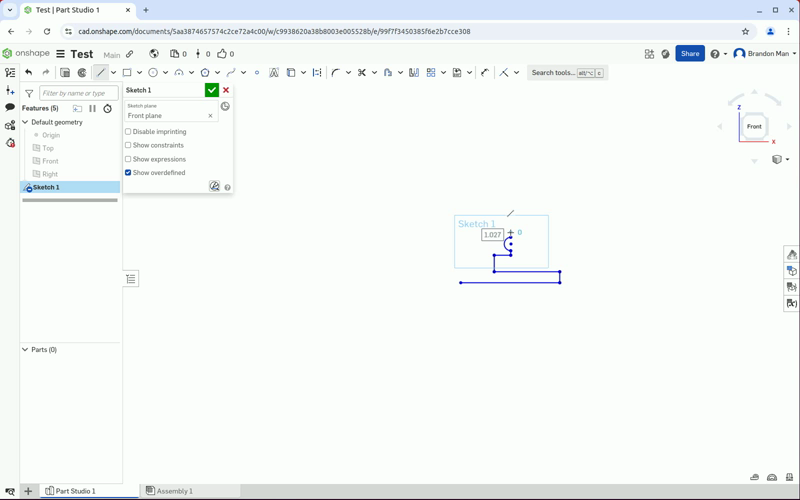
mouse_move(540, 232)
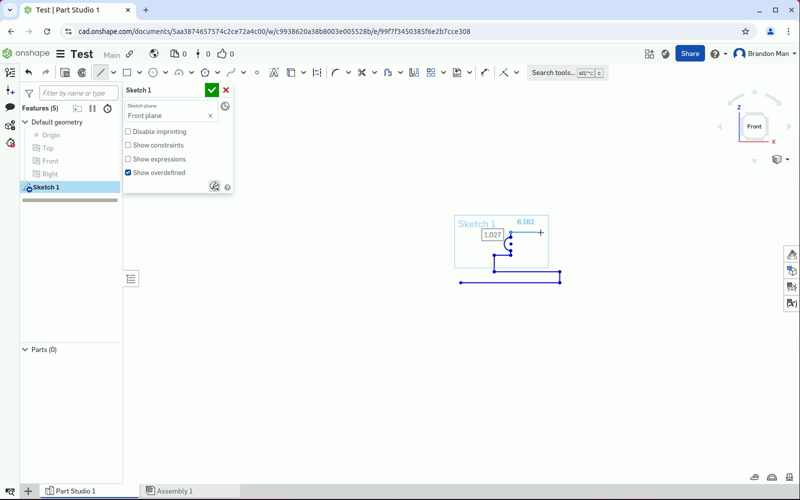
mouse_move(477, 232)
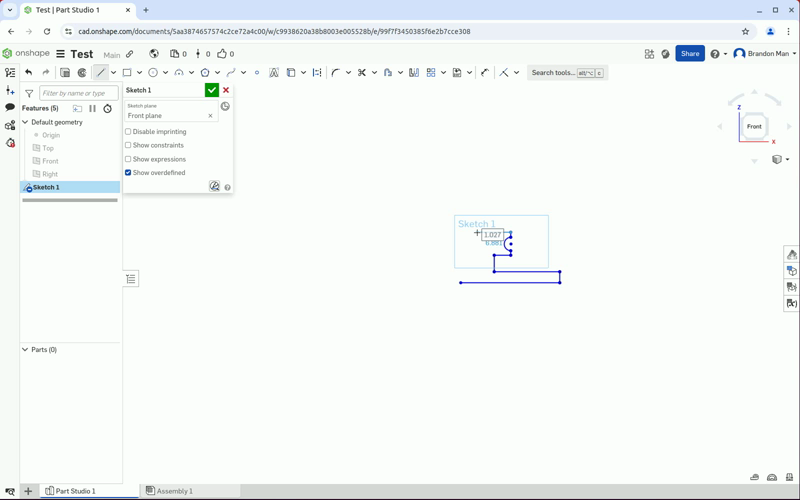
click(477, 232)
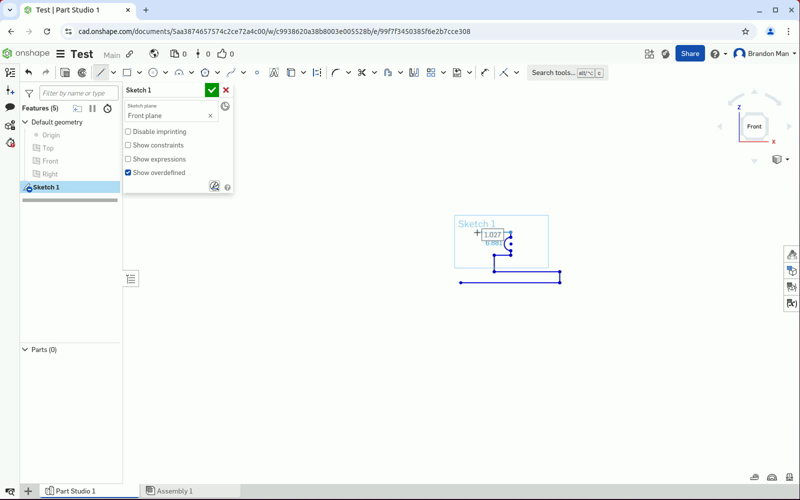
key_up(shift)
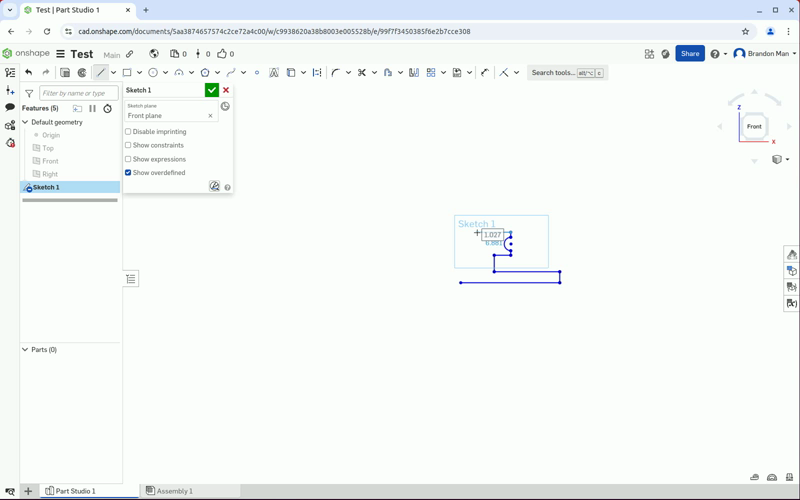
key_down(shift)
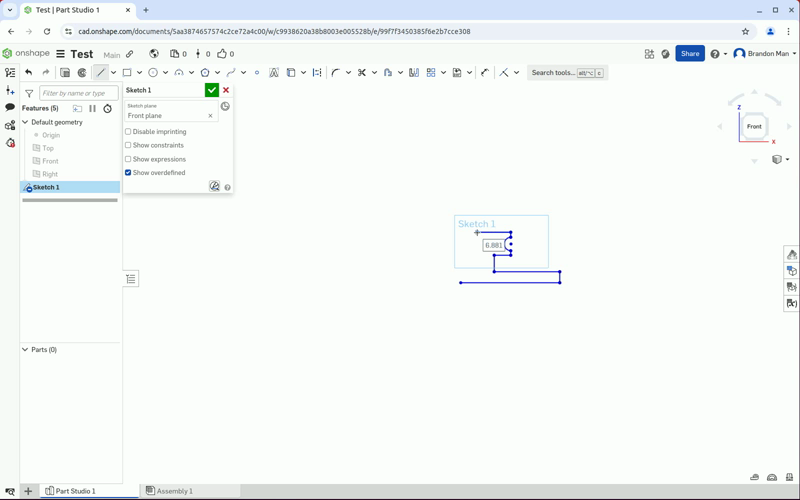
mouse_move(507, 232)
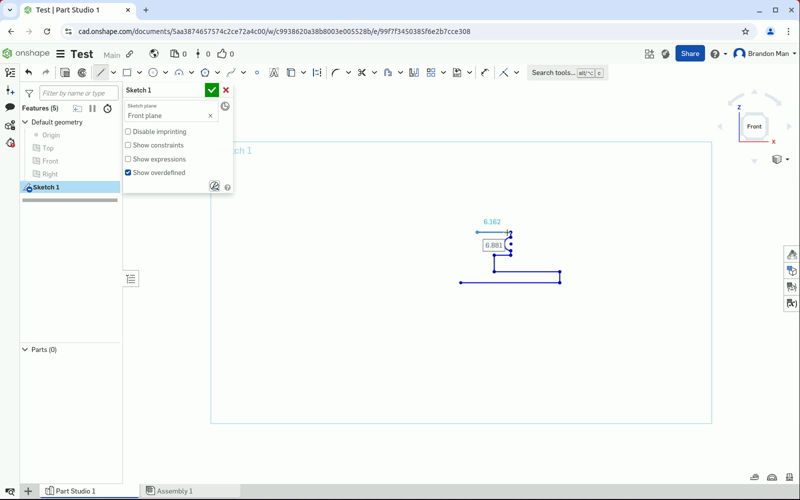
mouse_move(460, 255)
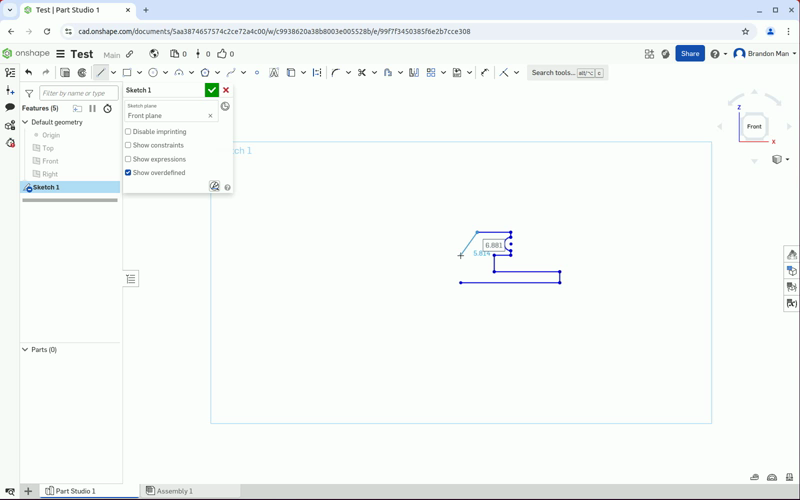
click(460, 255)
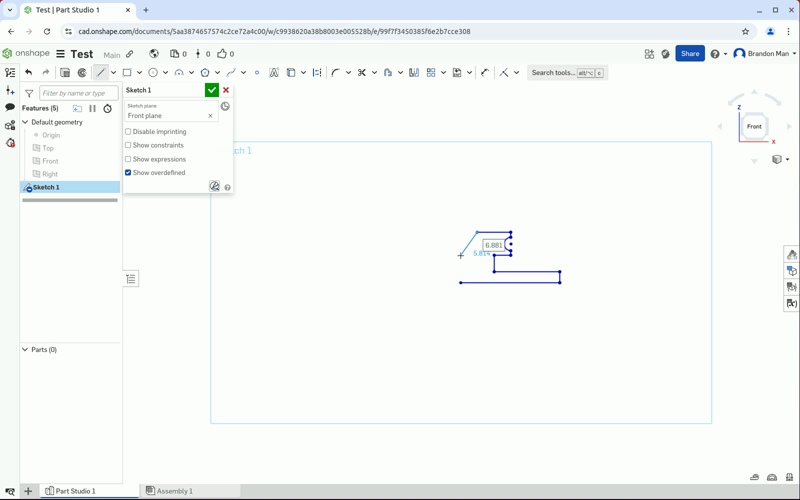
key_up(shift)
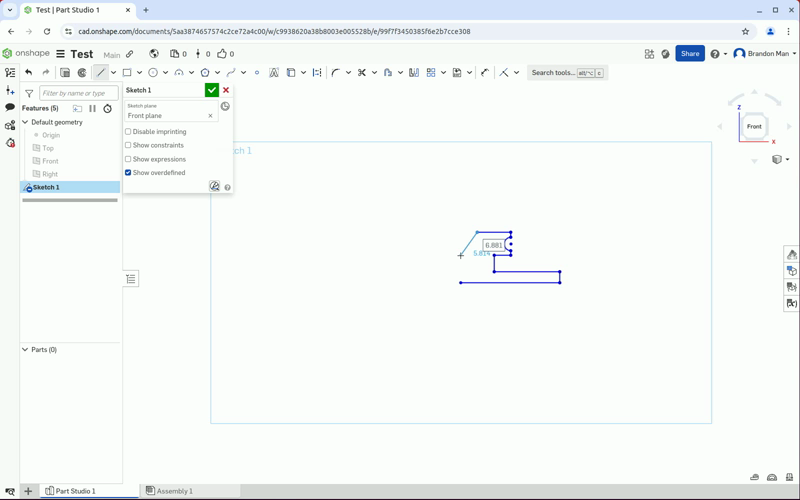
mouse_move(490, 255)
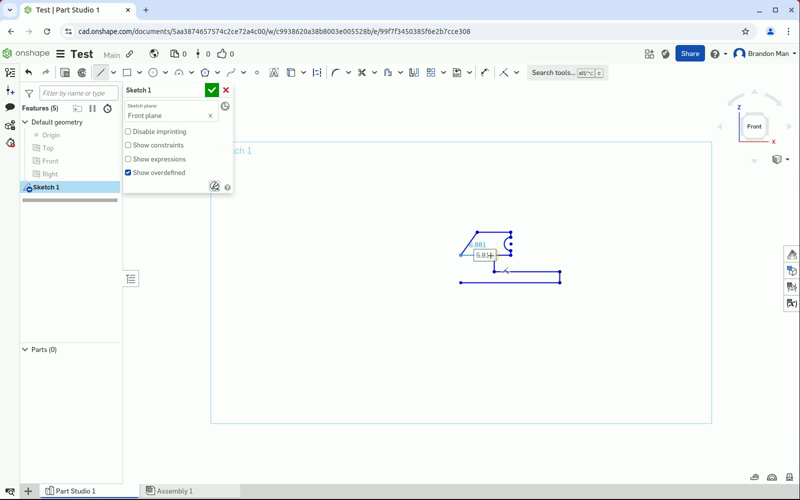
key_down(shift)
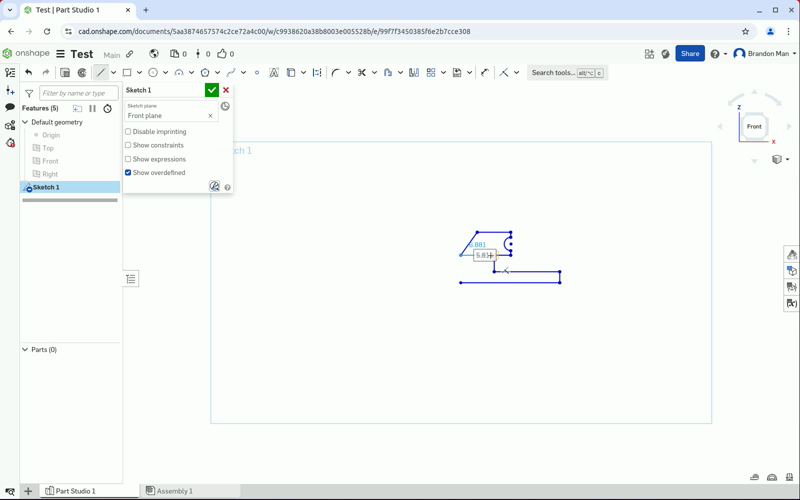
mouse_move(460, 282)
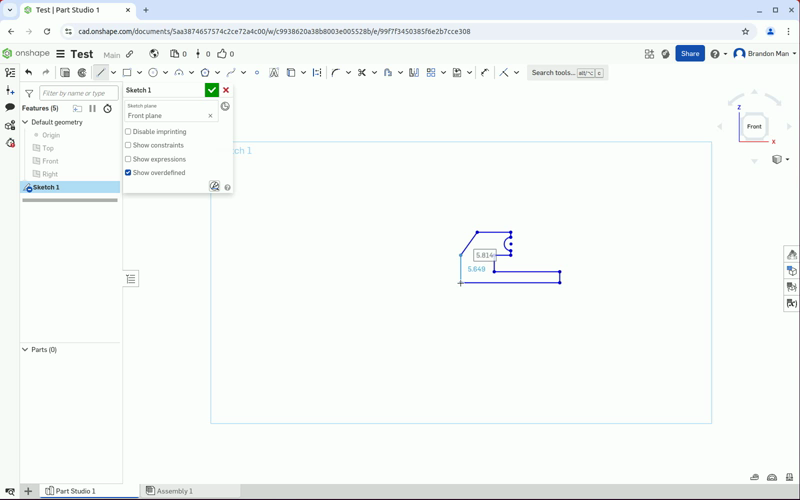
key_up(shift)
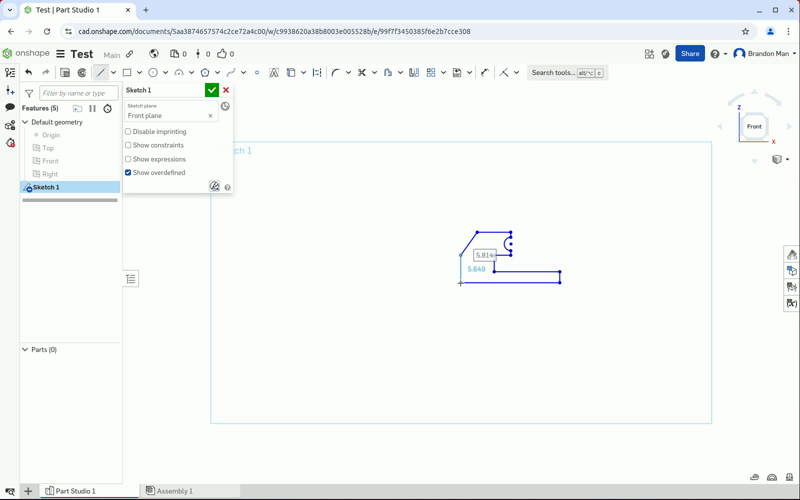
click(460, 282)
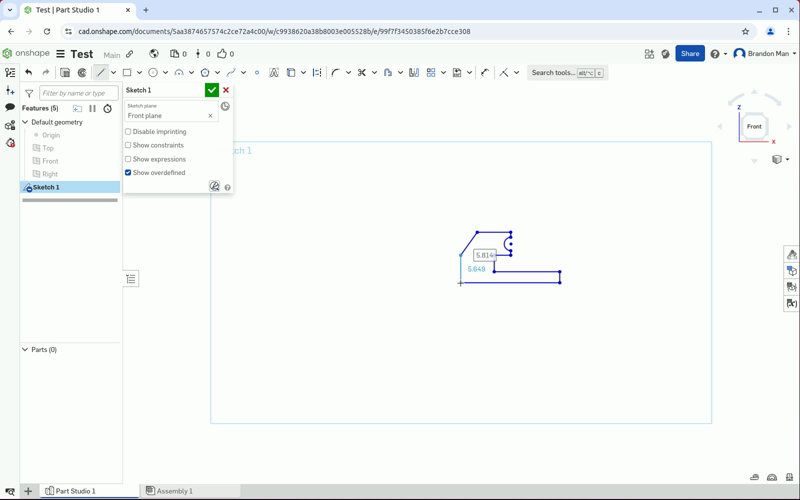
key(esc)
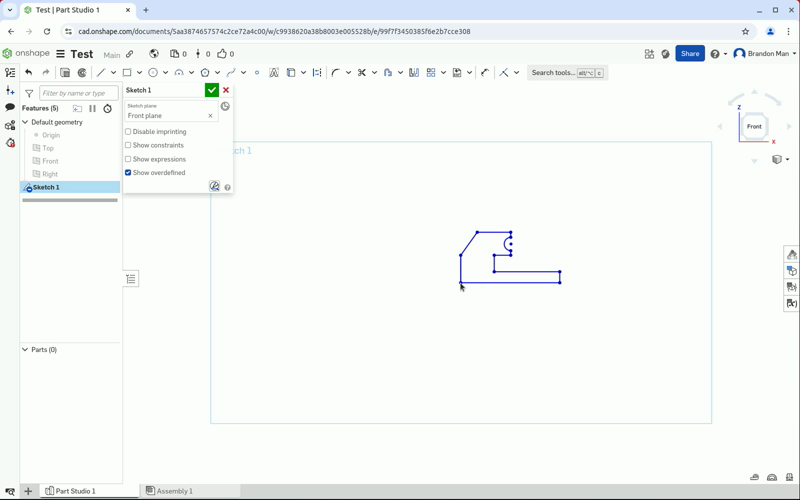
mouse_move(541, 274)
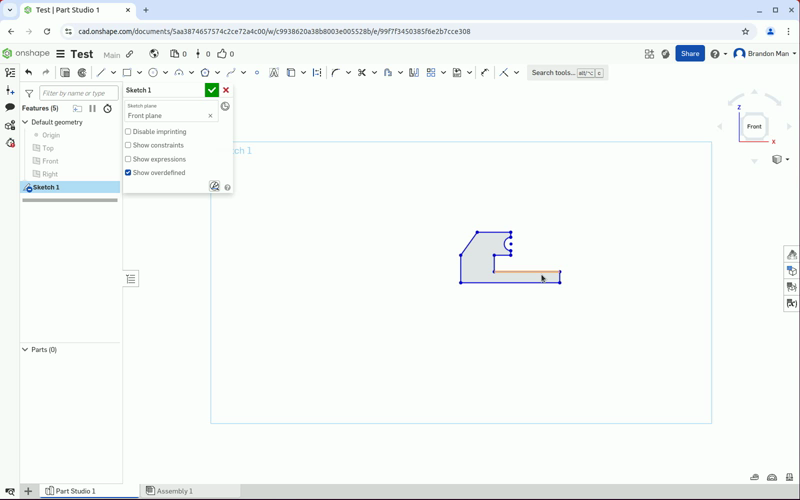
scroll(6)
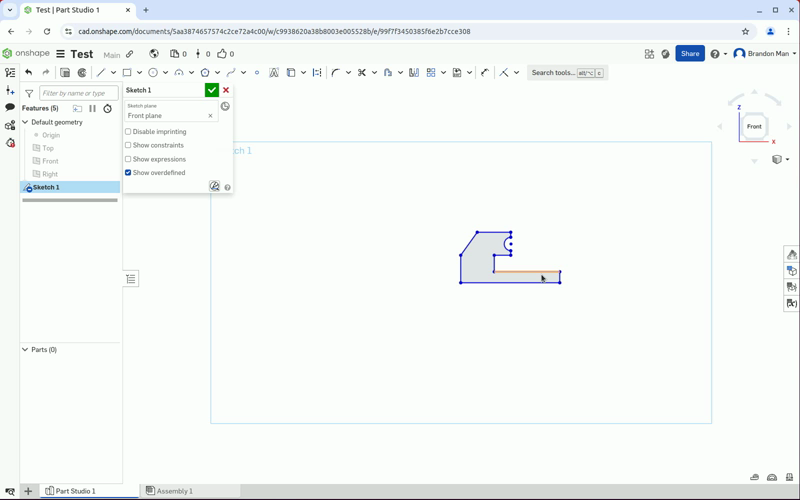
scroll(6)
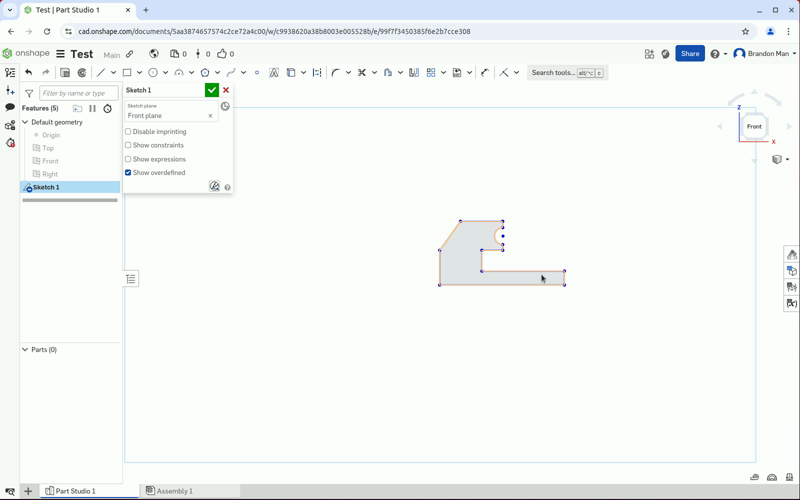
scroll(6)
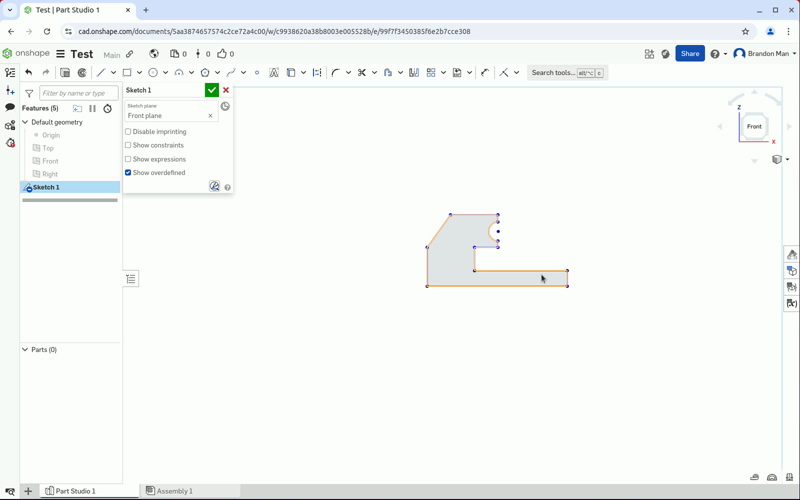
scroll(6)
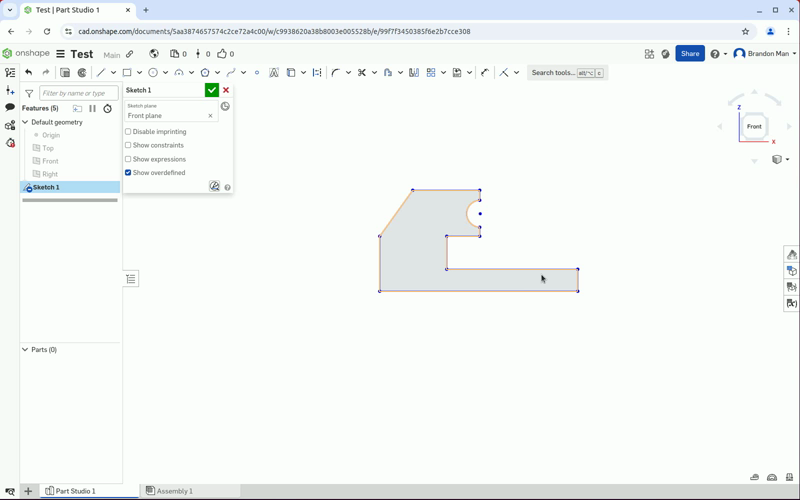
scroll(6)
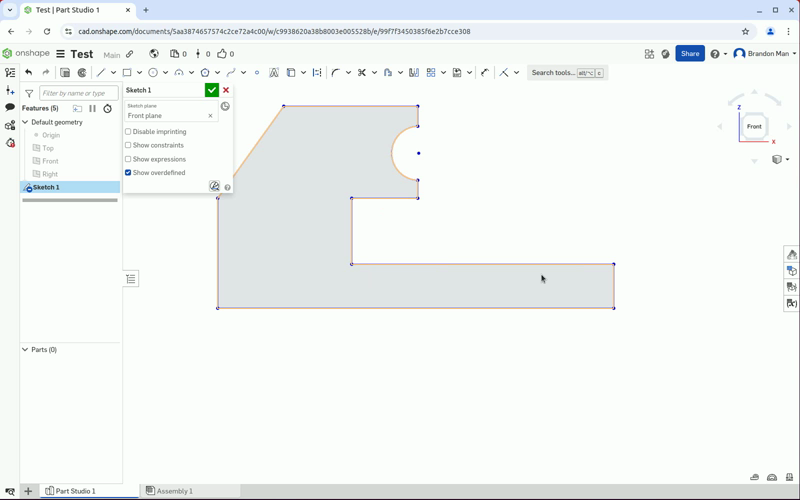
scroll(6)
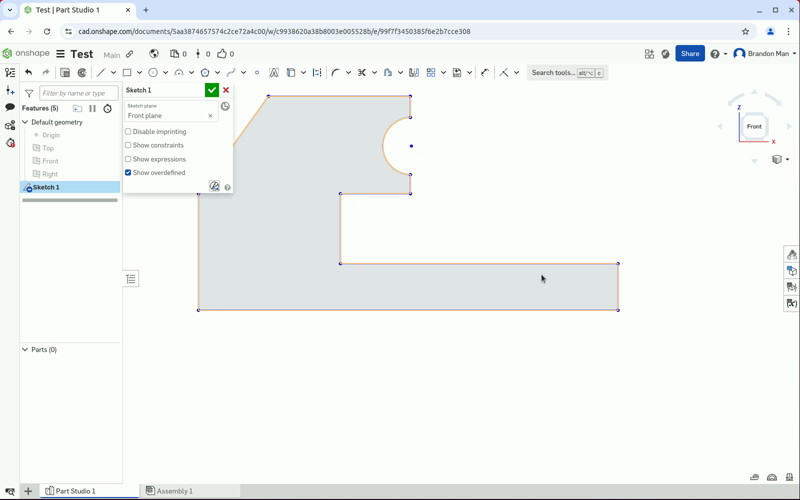
scroll(6)
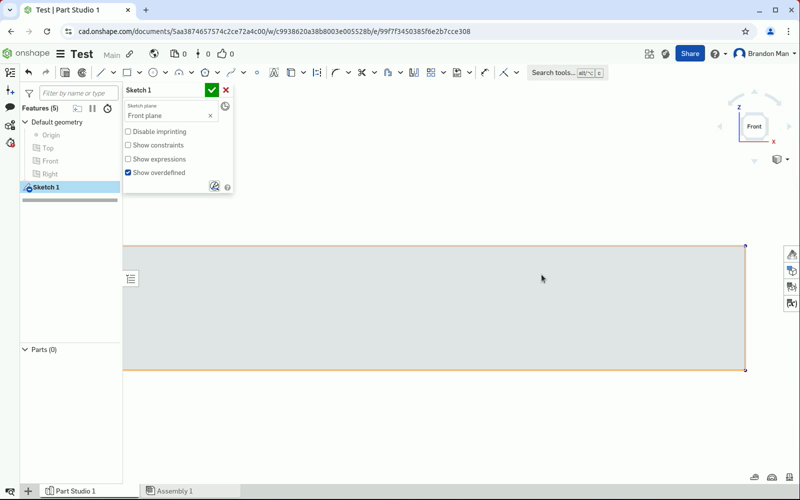
click(541, 274)
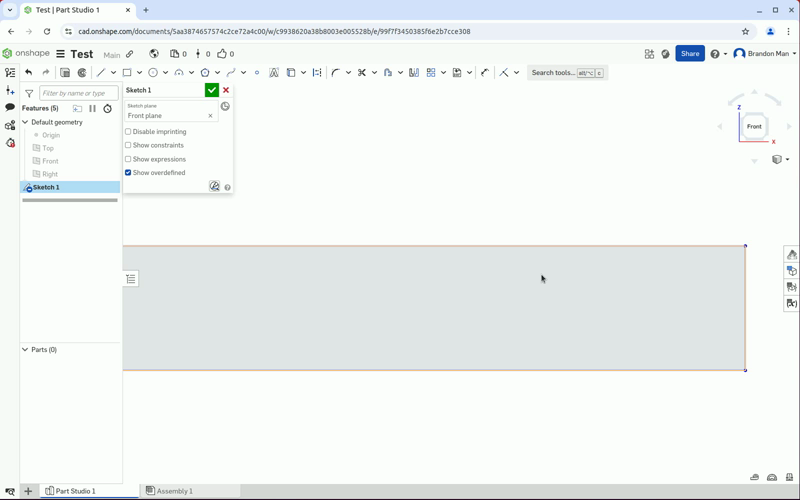
scroll(-6)
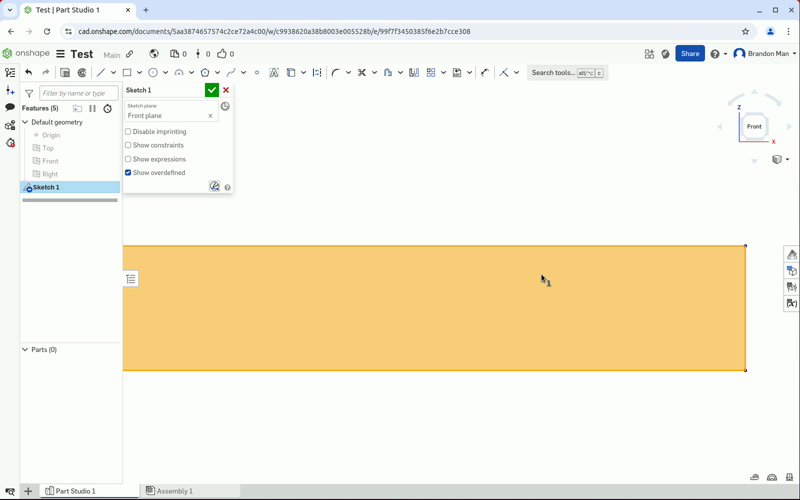
scroll(-6)
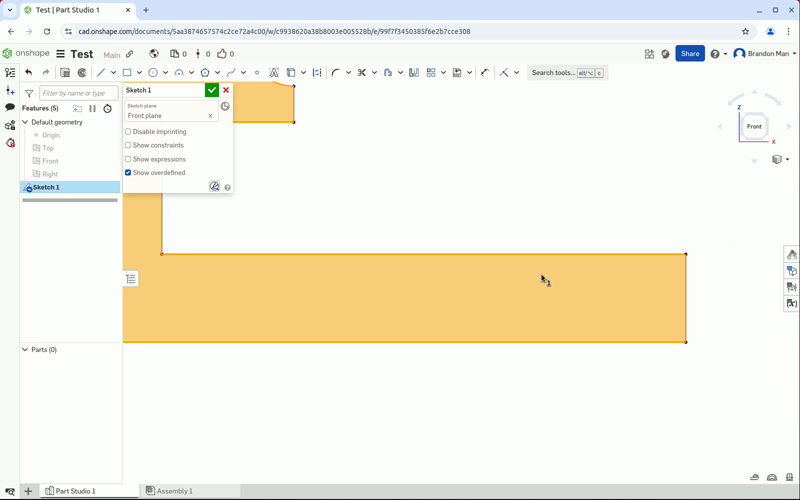
scroll(-6)
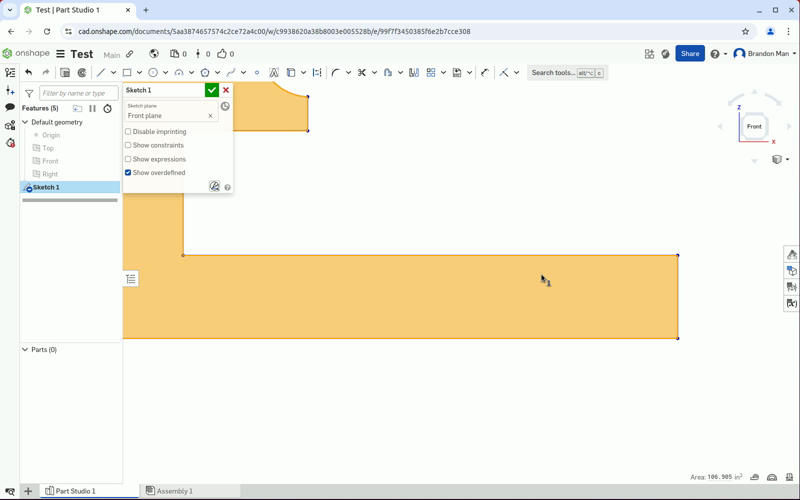
scroll(-6)
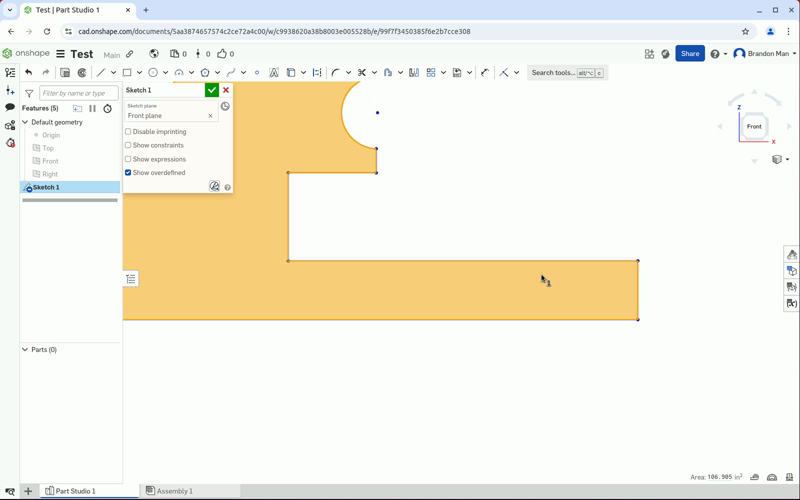
scroll(-6)
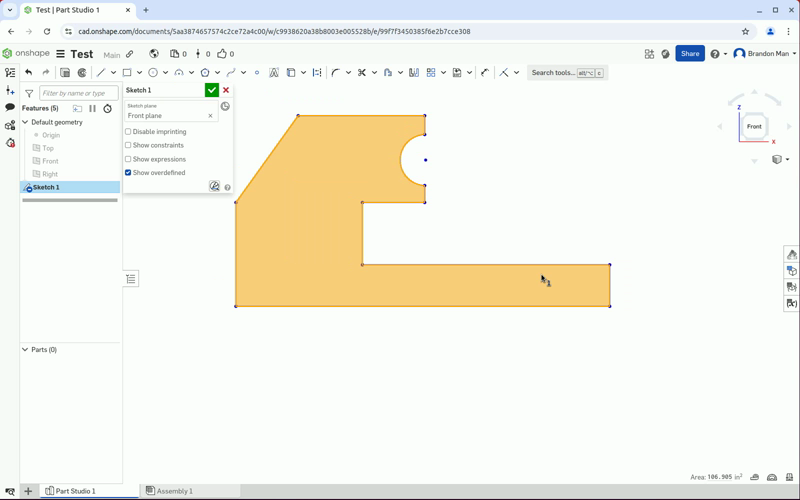
scroll(-6)
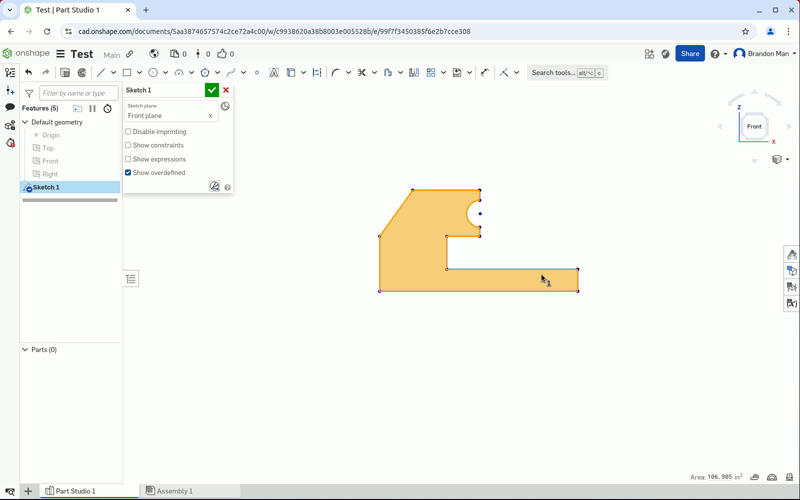
scroll(-6)
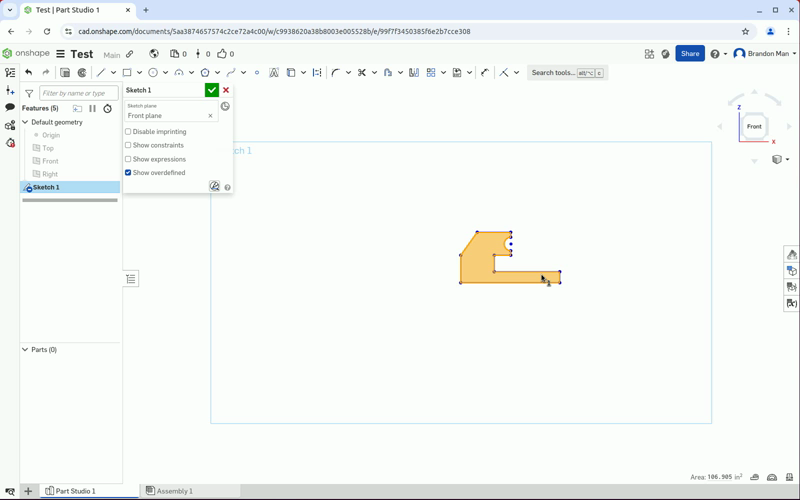
mouse_move(73, 352)
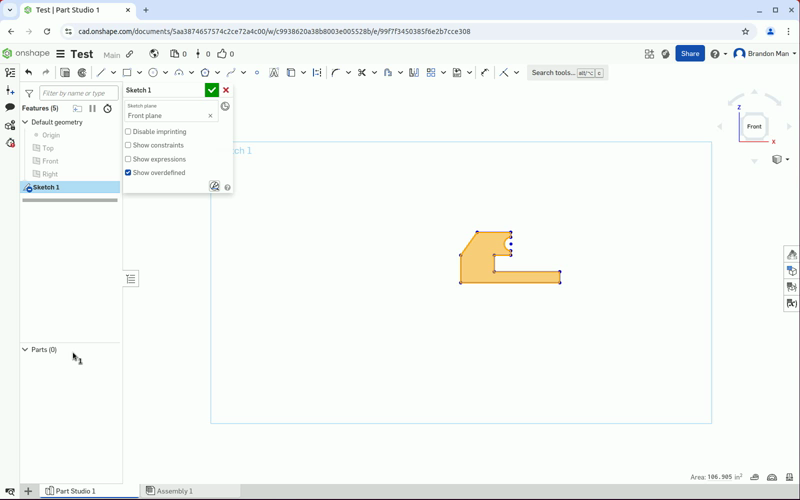
key(shift+y)
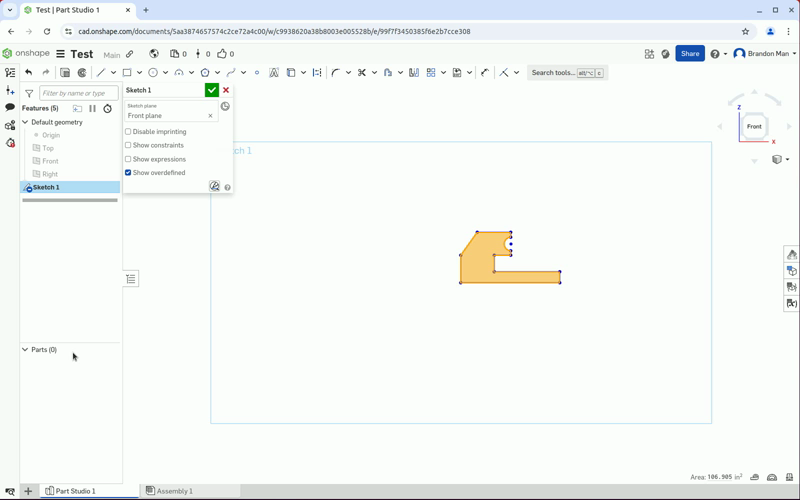
key(shift+e)
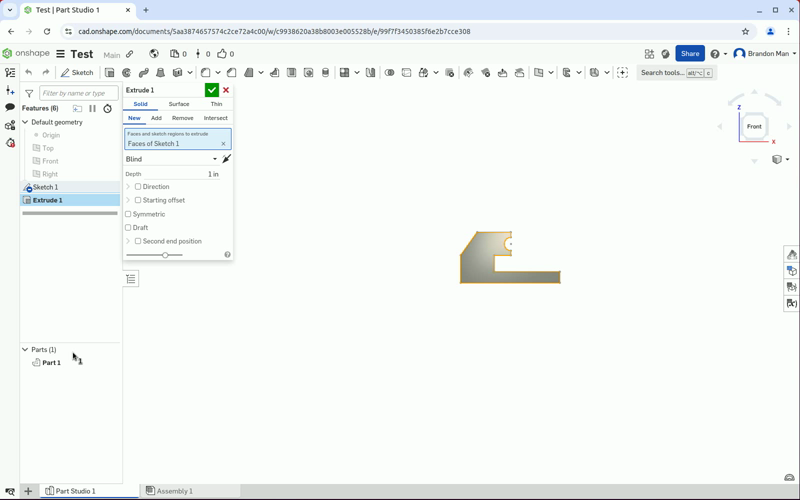
mouse_move(143, 106)
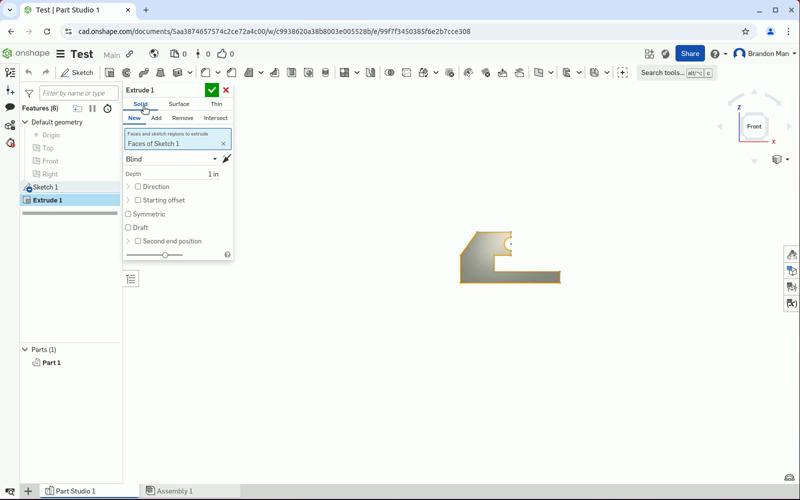
click(143, 106)
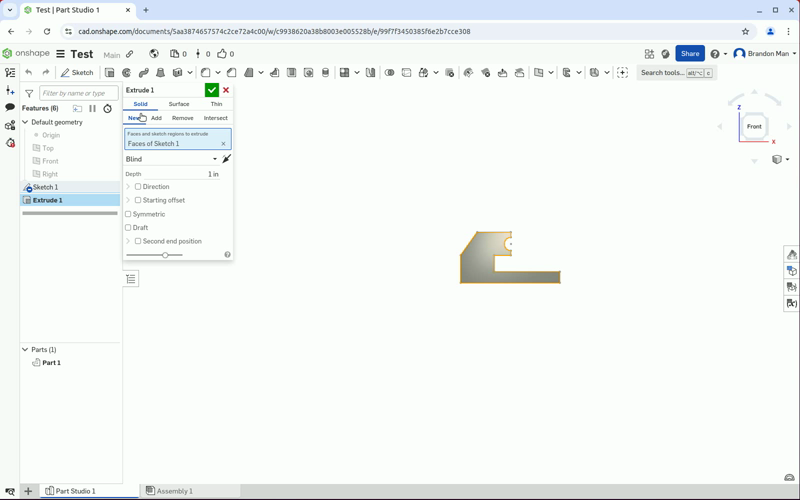
mouse_move(137, 120)
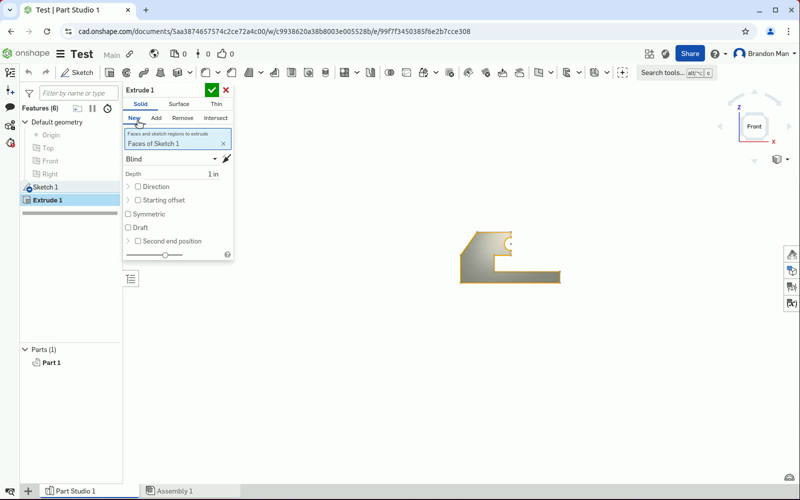
click(137, 120)
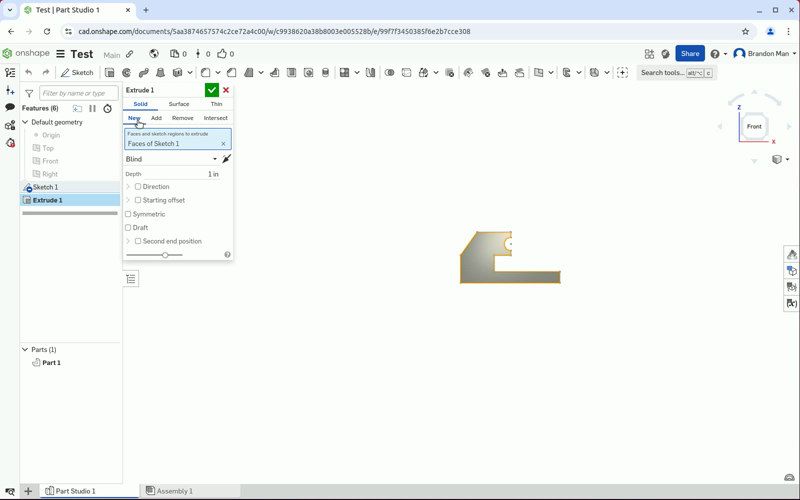
key(tab, 4)
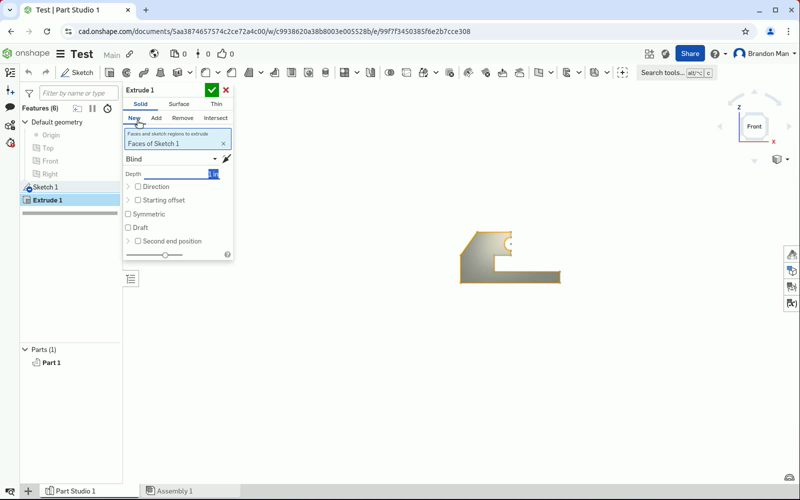
text(23.108)
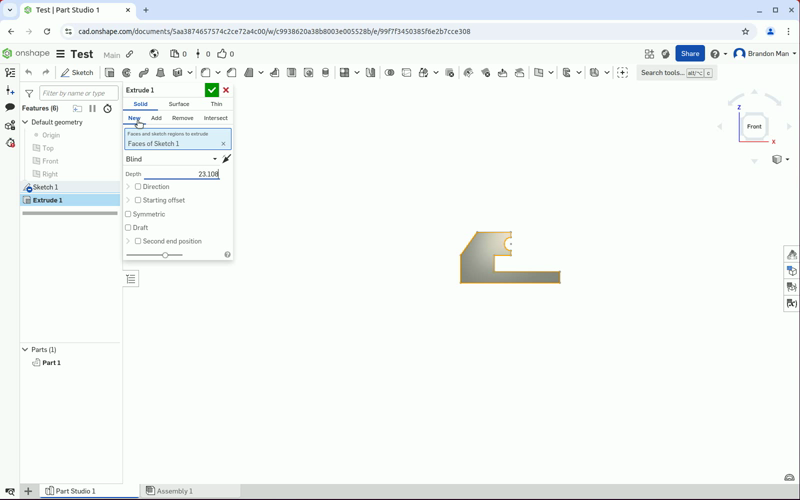
key(enter)
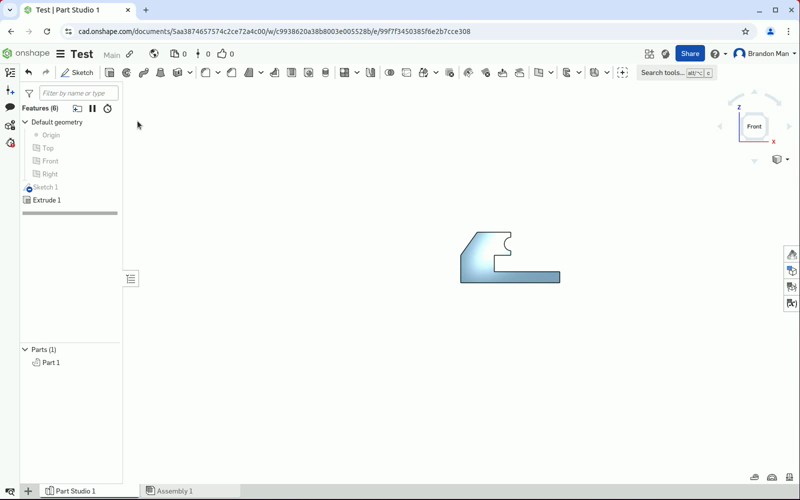
key(shift+h)
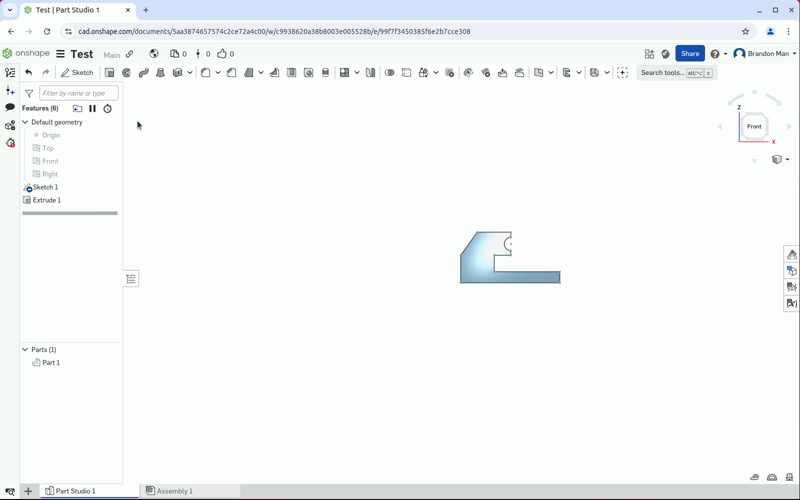
key(shift+h)
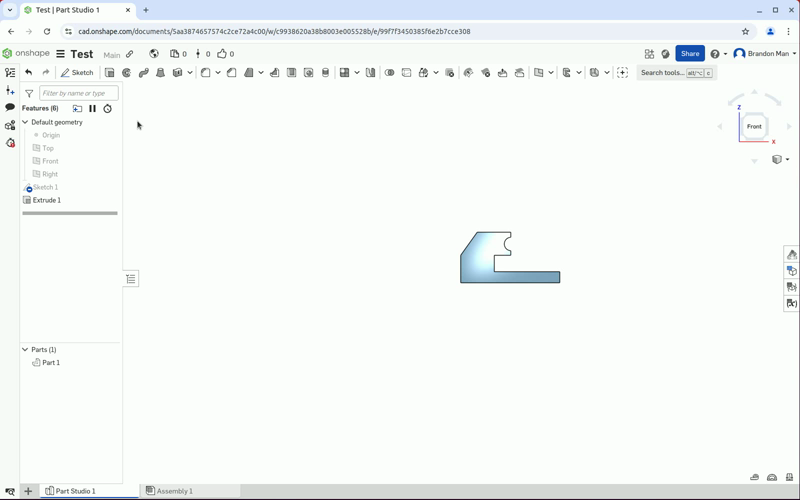
mouse_move(73, 189)
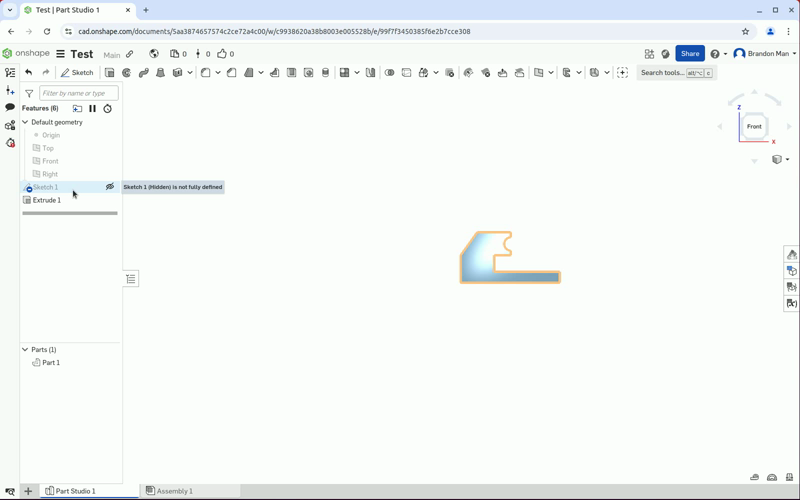
click(73, 189)
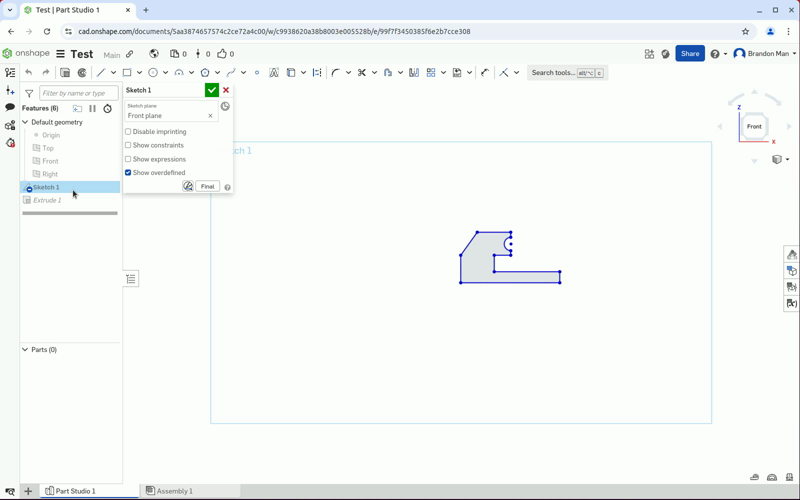
mouse_move(229, 92)
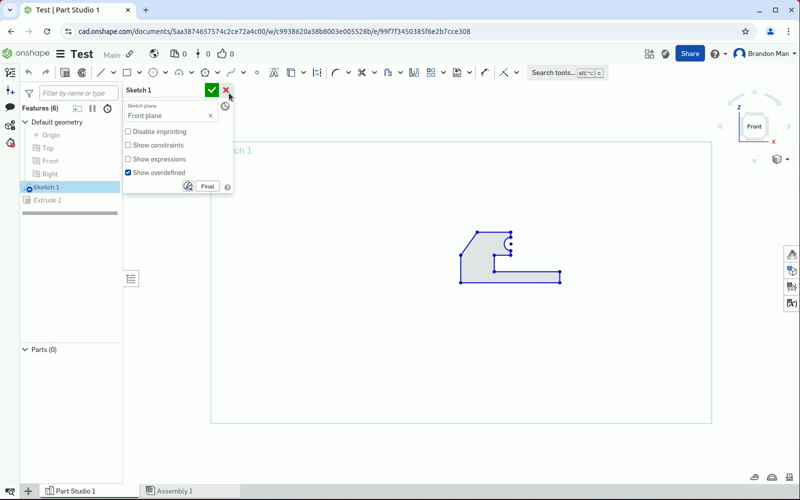
click(229, 92)
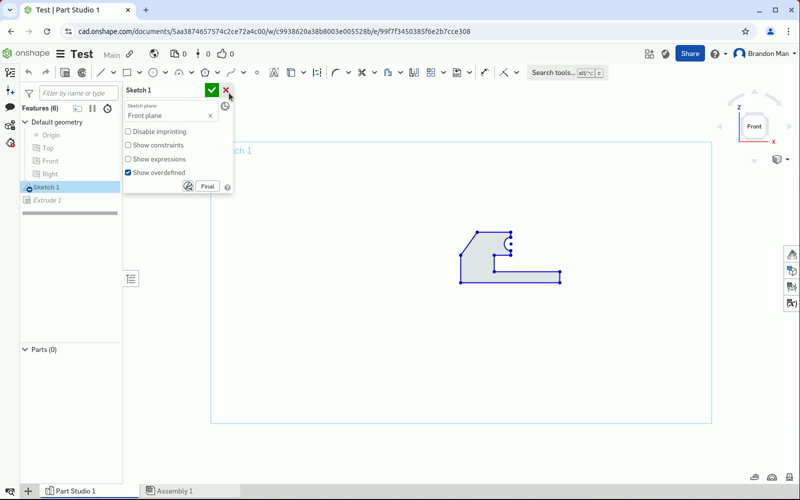
key(shift+s)
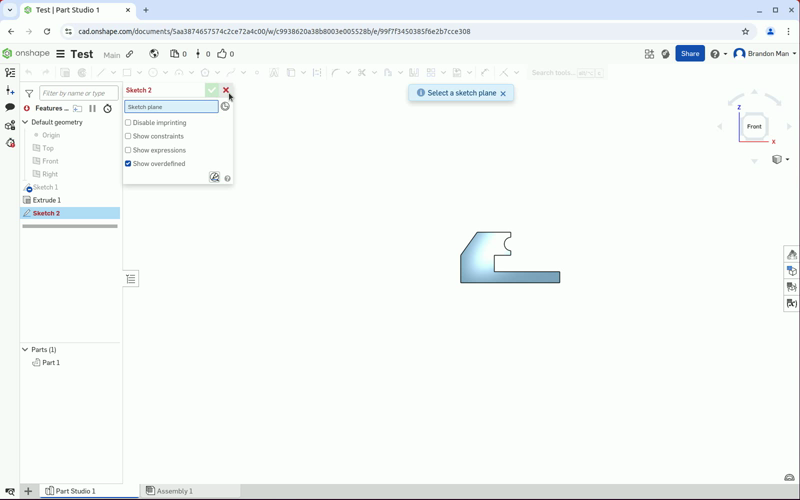
mouse_move(73, 163)
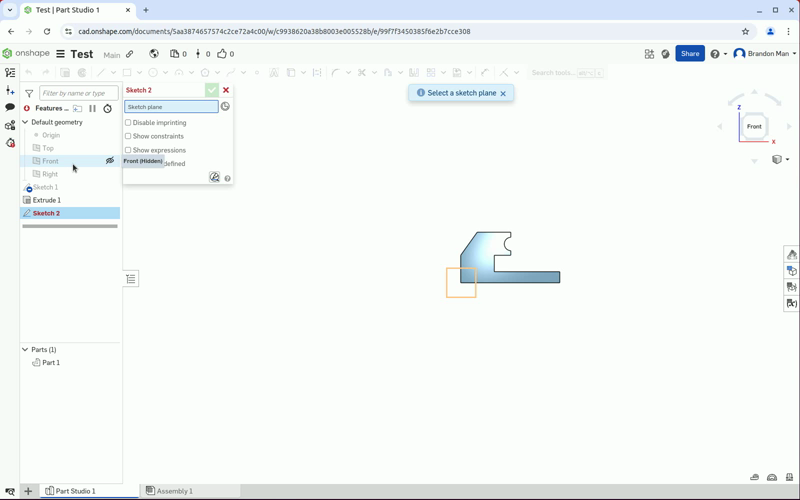
click(73, 163)
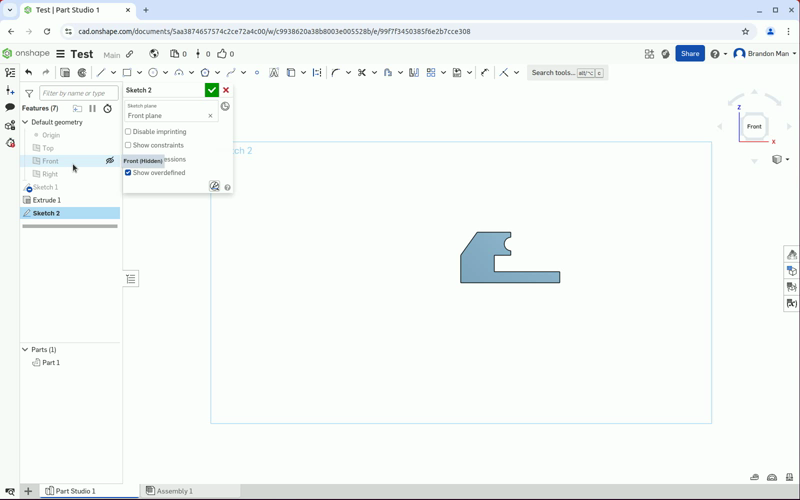
mouse_move(73, 352)
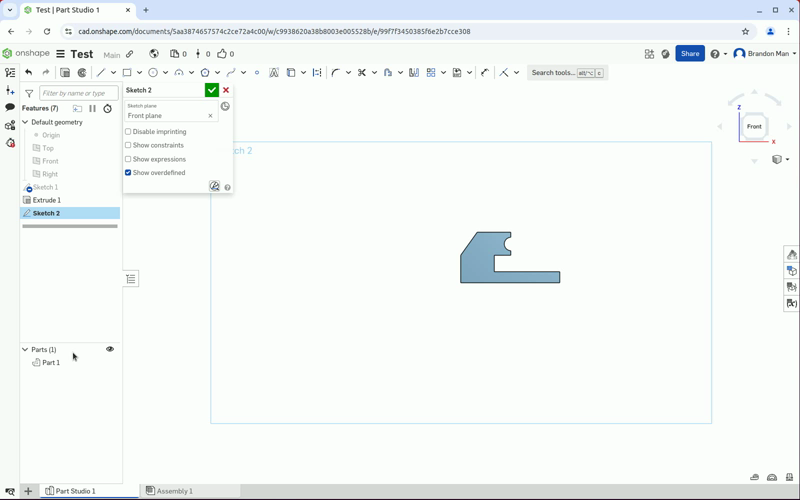
key(y)
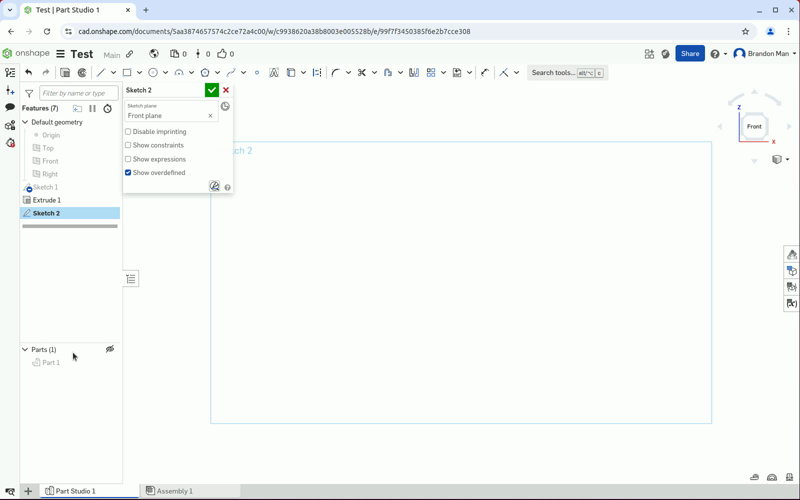
key(c)
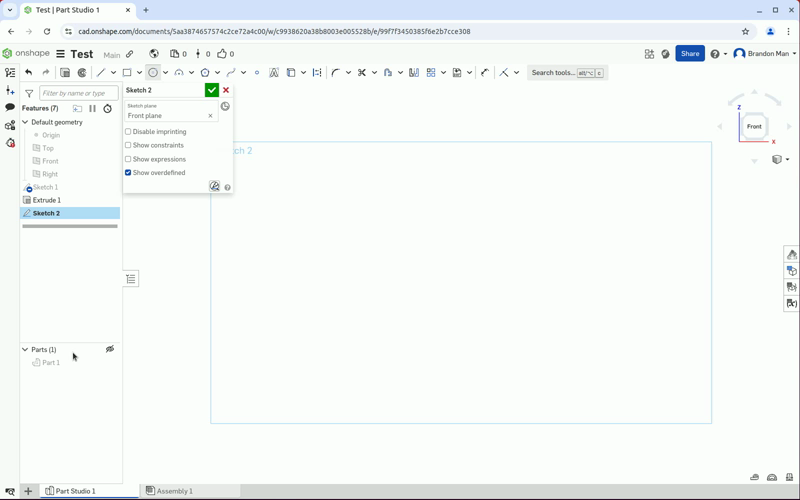
key_down(shift)
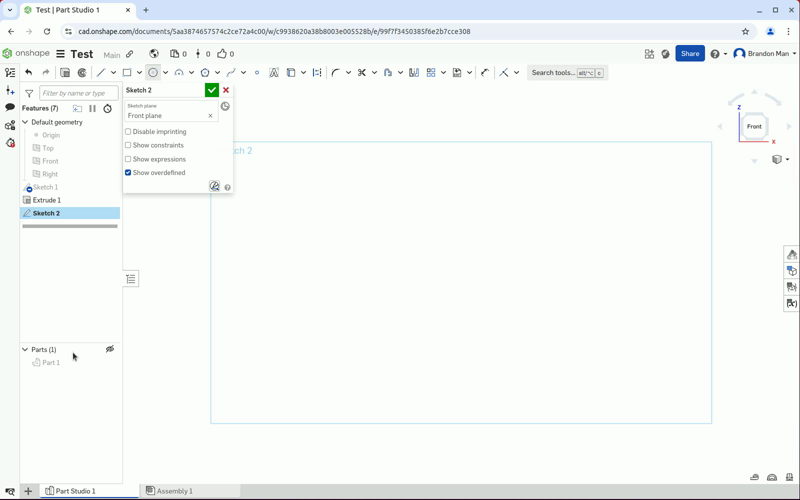
mouse_move(511, 243)
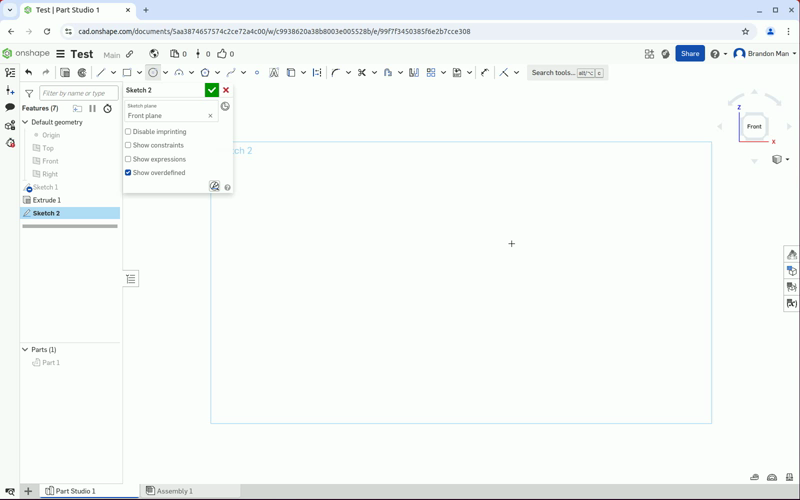
click(511, 243)
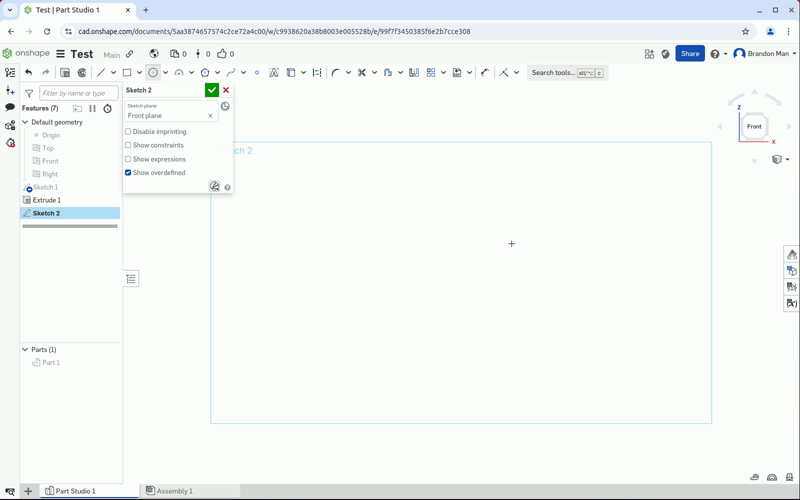
key_up(shift)
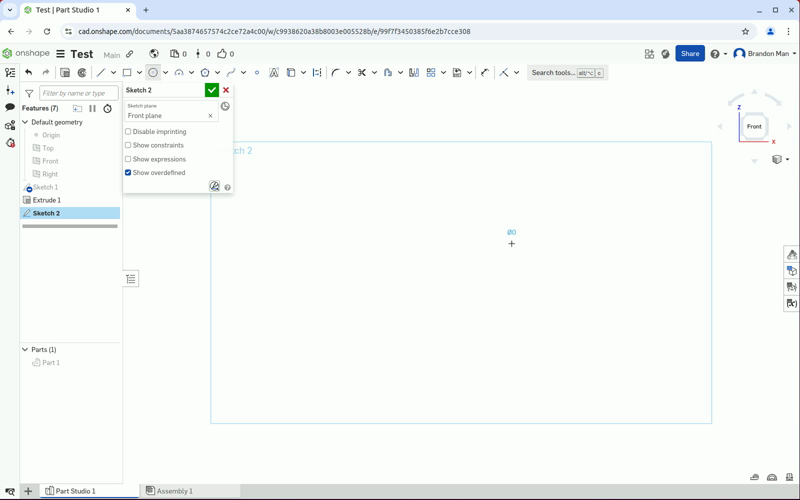
mouse_move(519, 243)
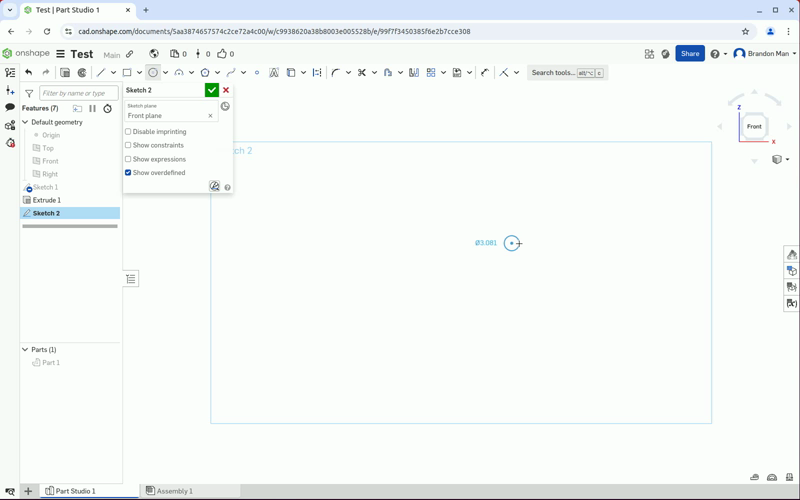
click(519, 243)
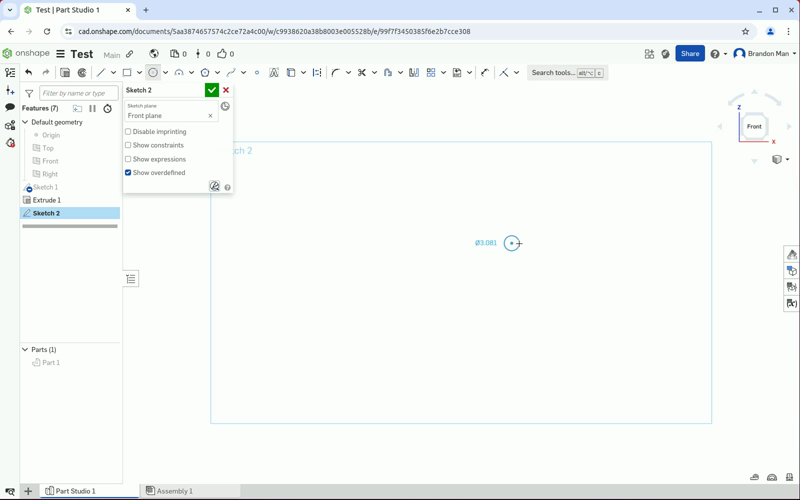
key(esc)
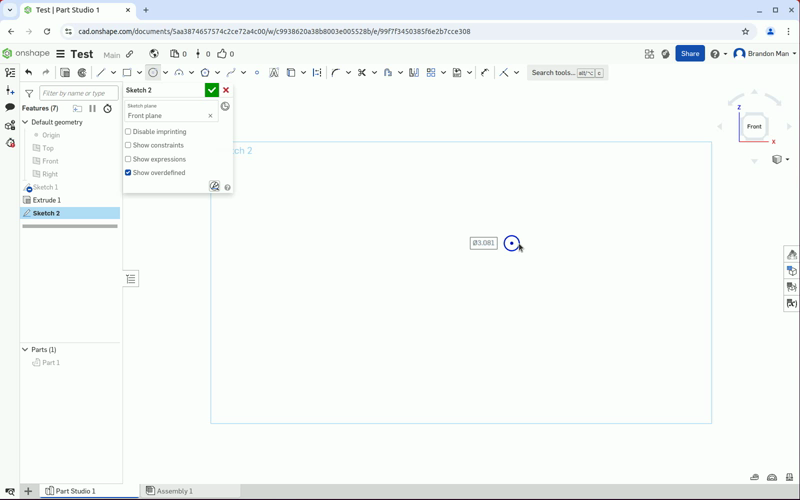
mouse_move(513, 248)
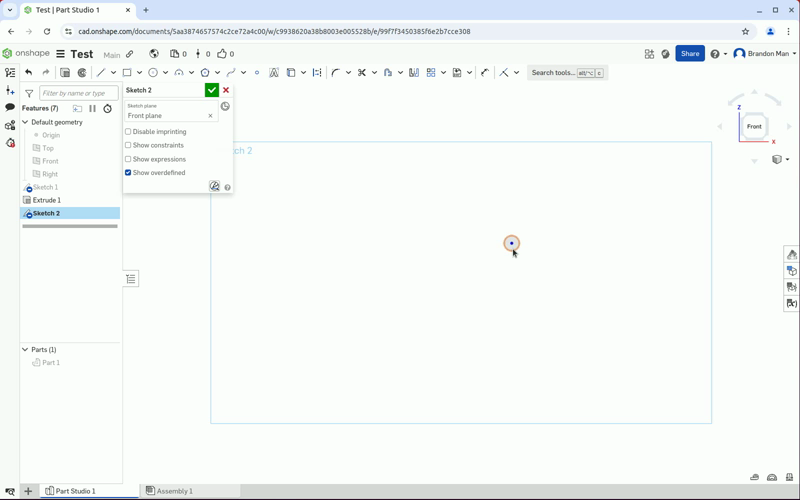
scroll(6)
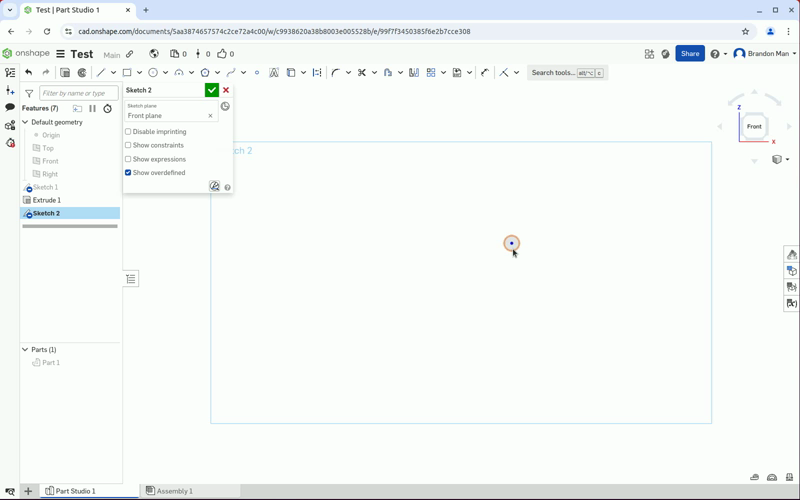
scroll(6)
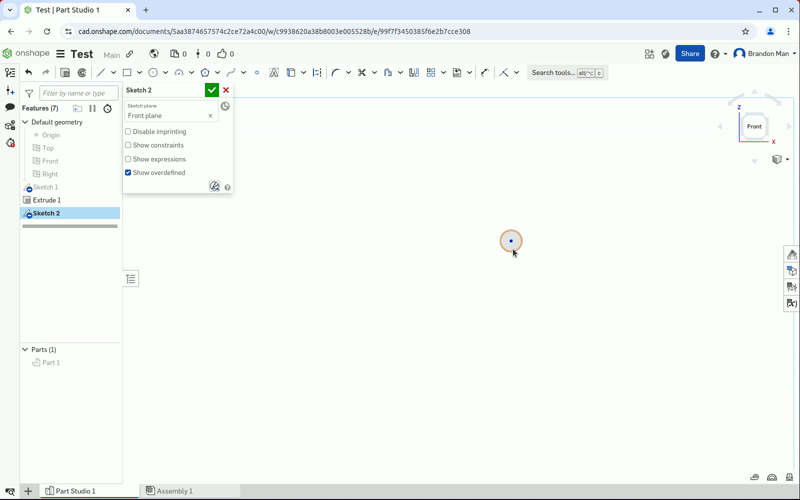
scroll(6)
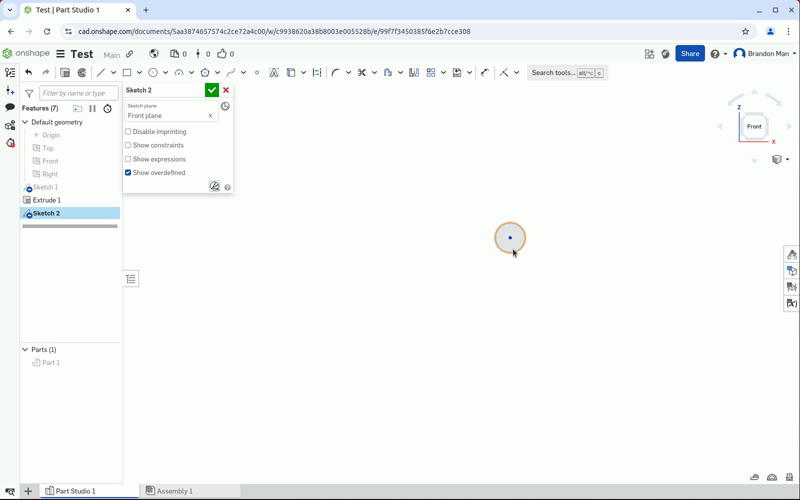
scroll(6)
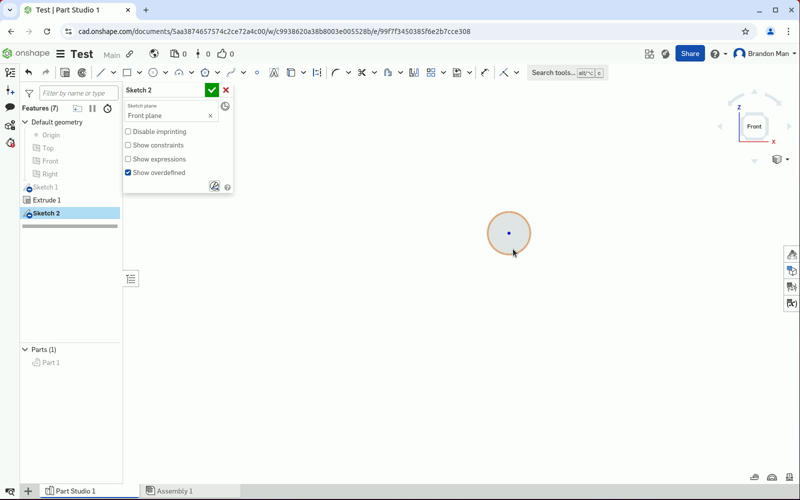
scroll(6)
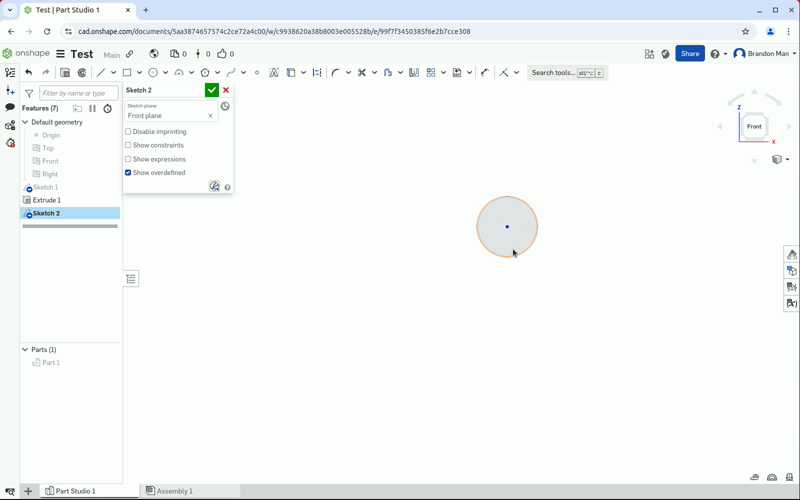
scroll(6)
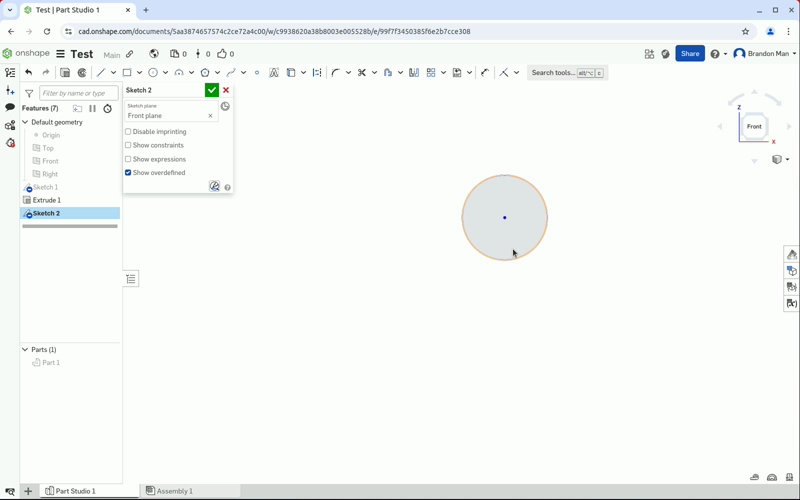
scroll(6)
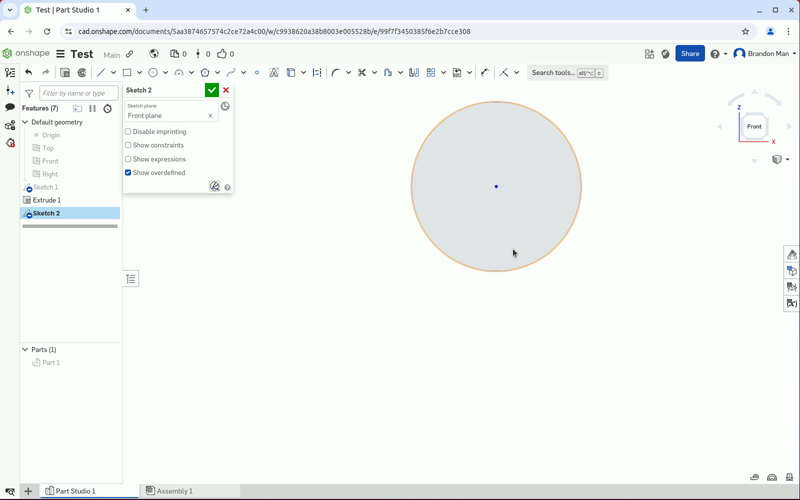
click(513, 248)
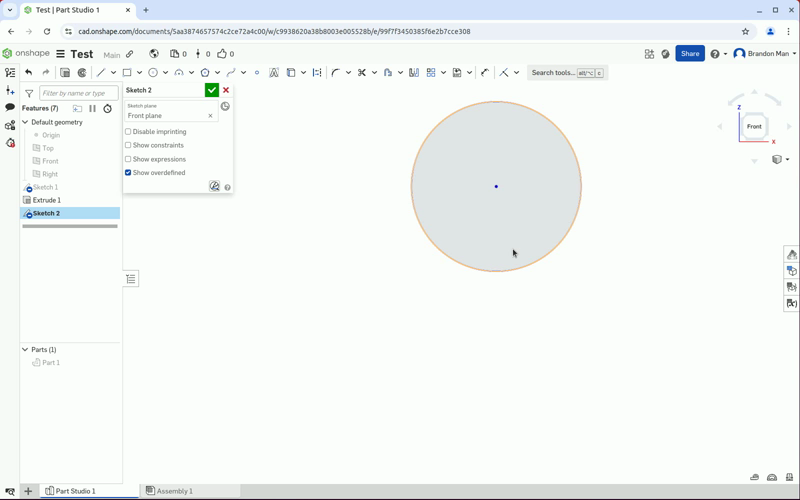
scroll(-6)
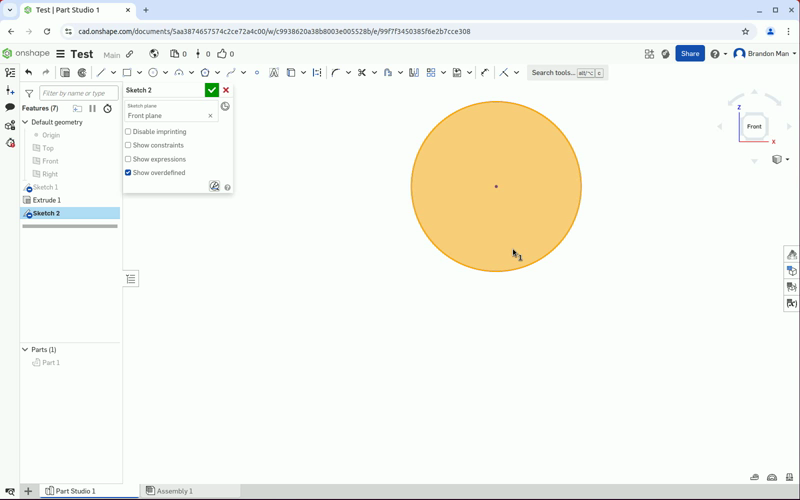
scroll(-6)
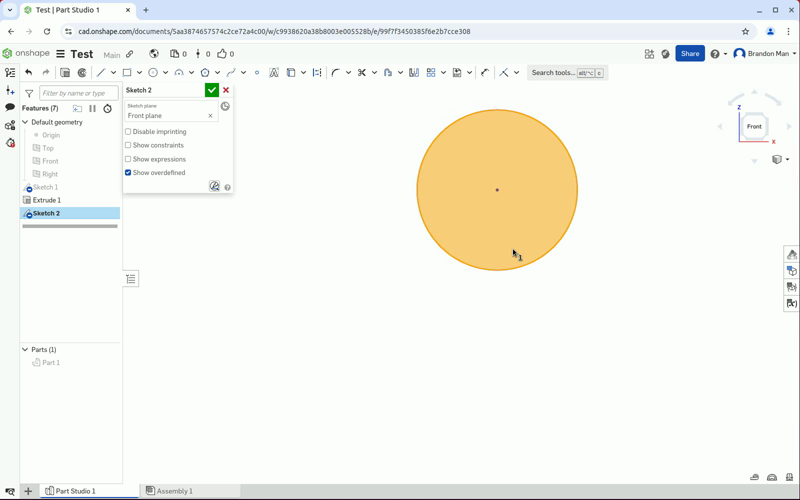
scroll(-6)
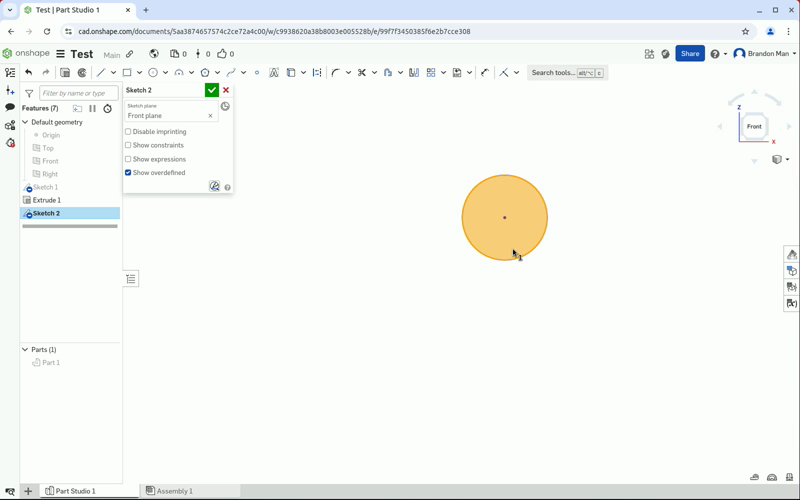
scroll(-6)
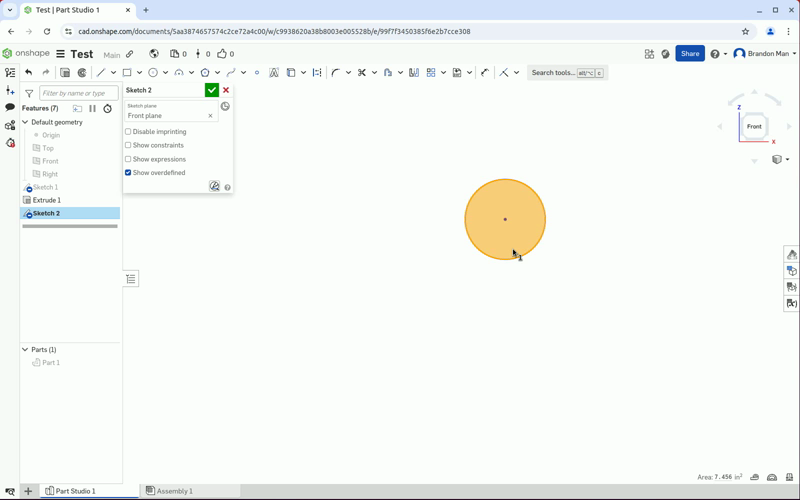
scroll(-6)
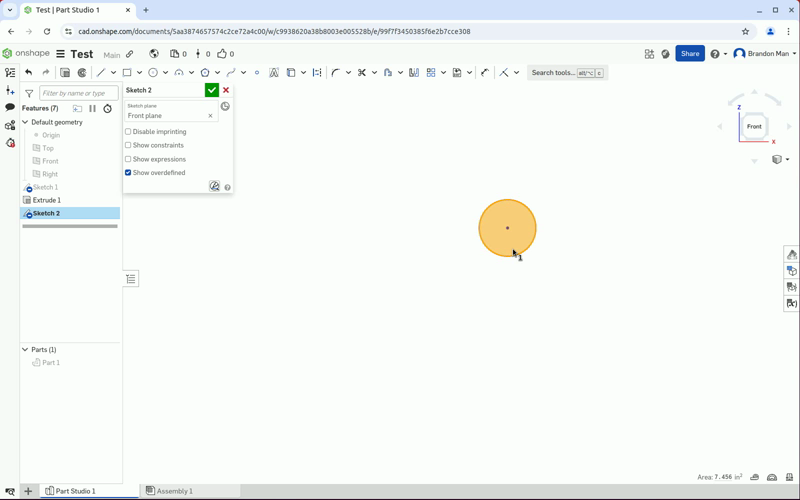
scroll(-6)
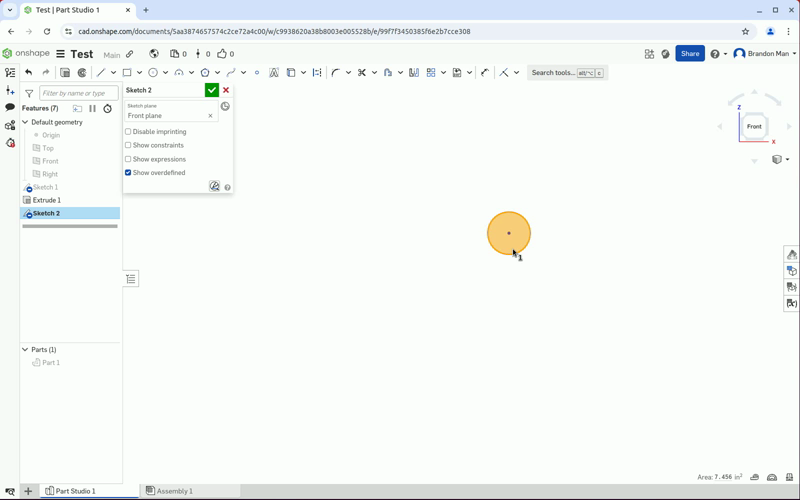
scroll(-6)
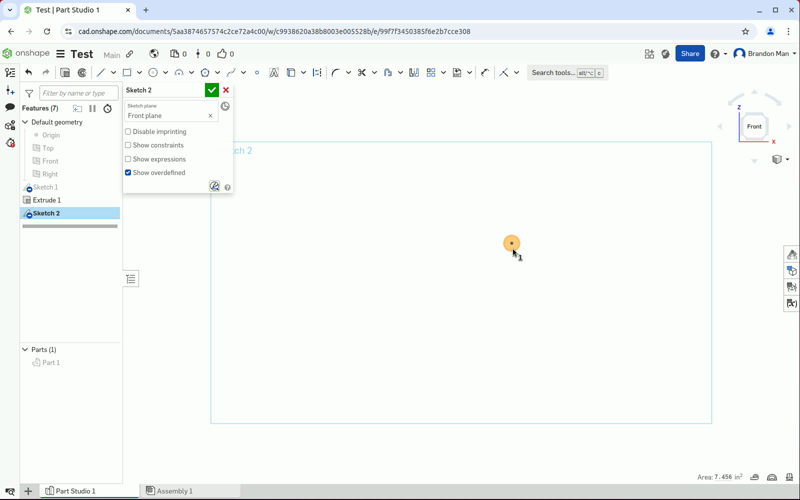
mouse_move(73, 352)
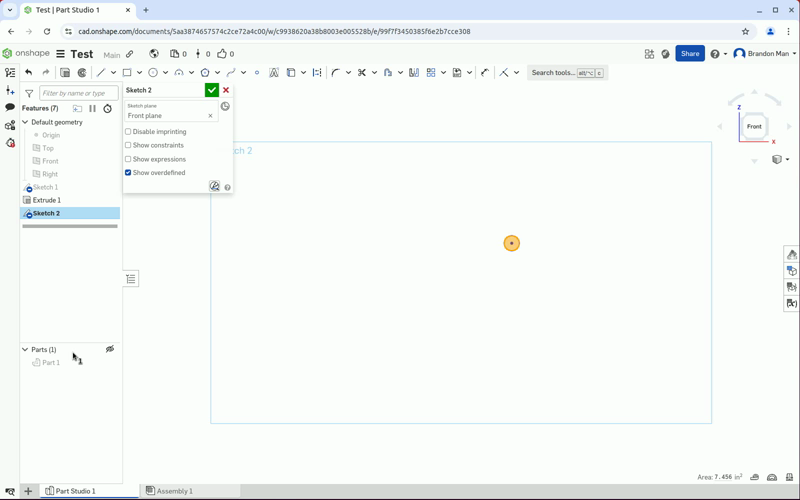
key(shift+y)
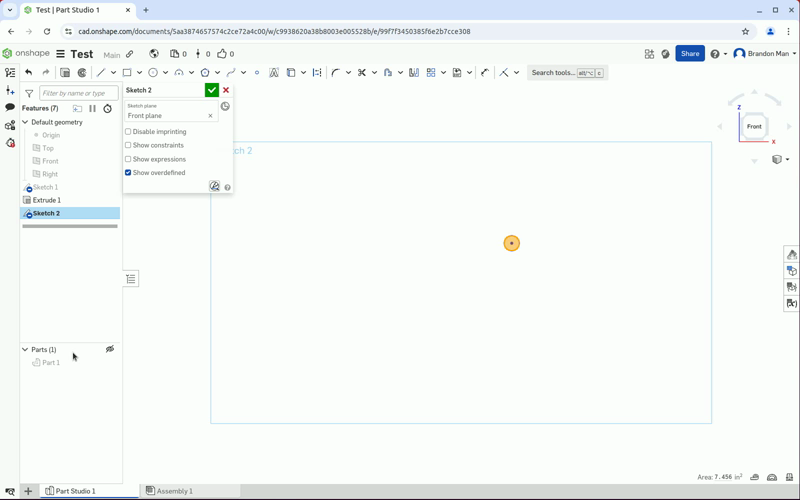
key(shift+e)
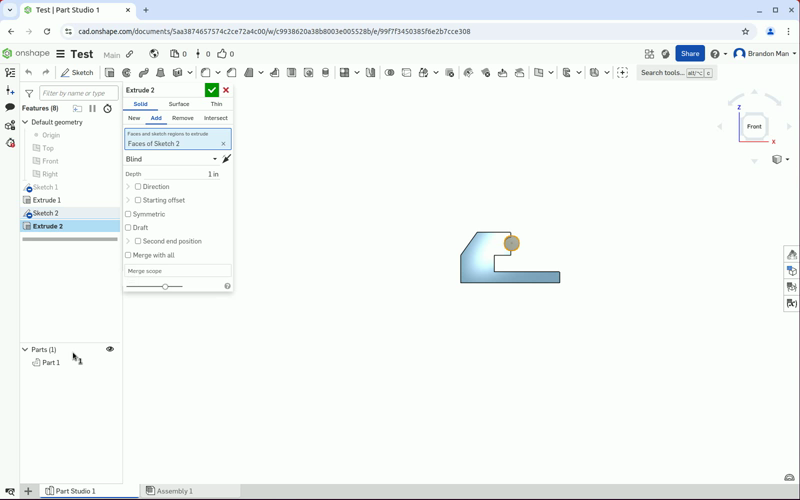
mouse_move(143, 106)
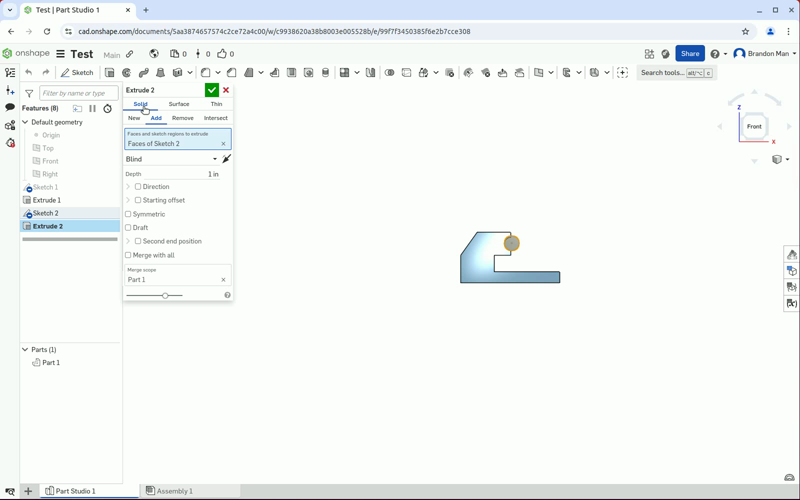
click(143, 106)
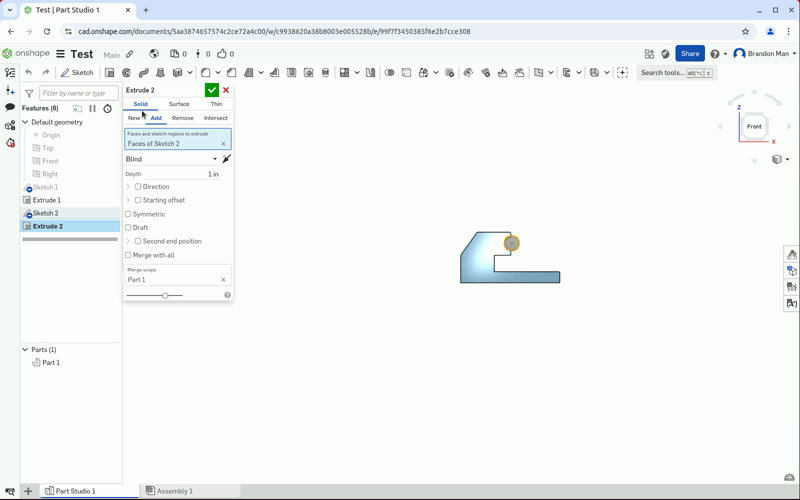
mouse_move(137, 120)
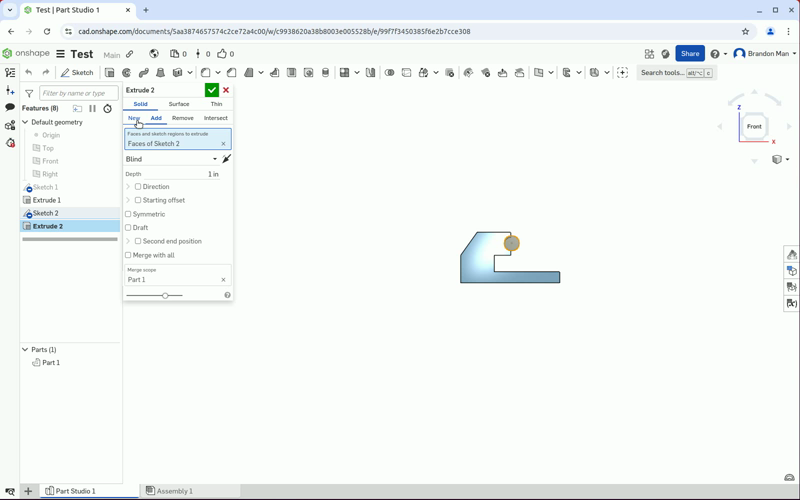
click(137, 120)
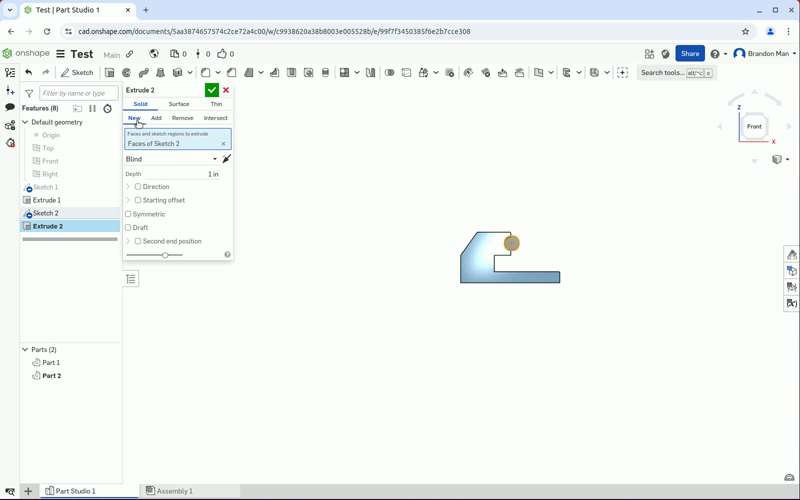
key(tab, 4)
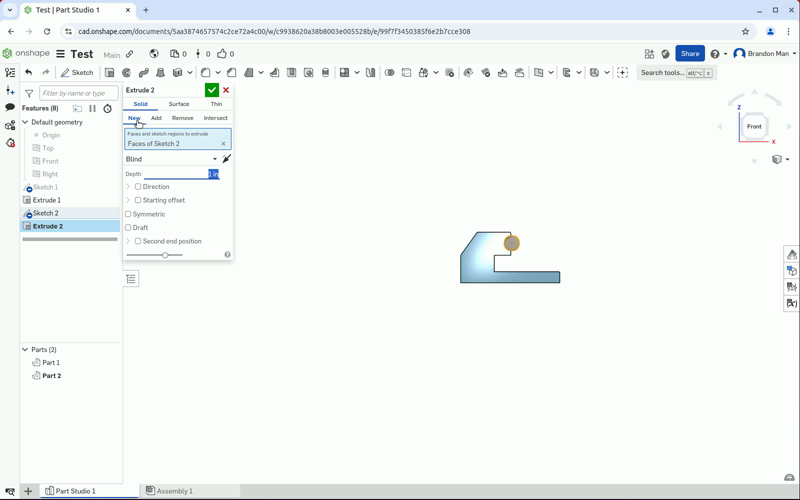
text(23.108)
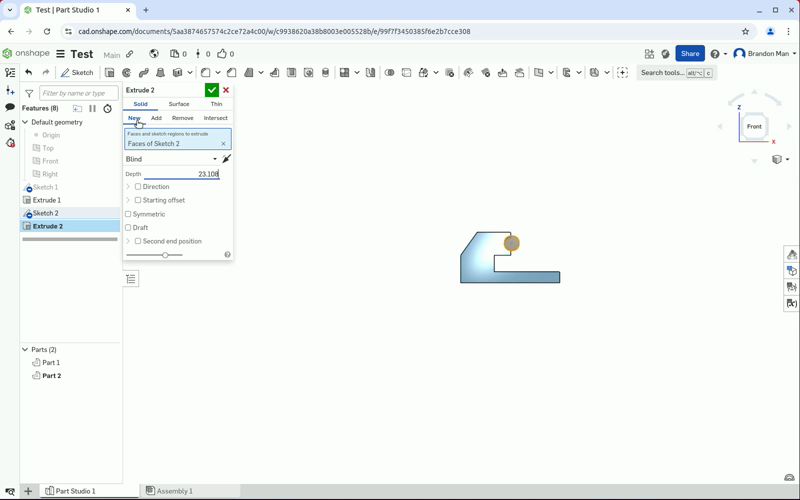
key(enter)
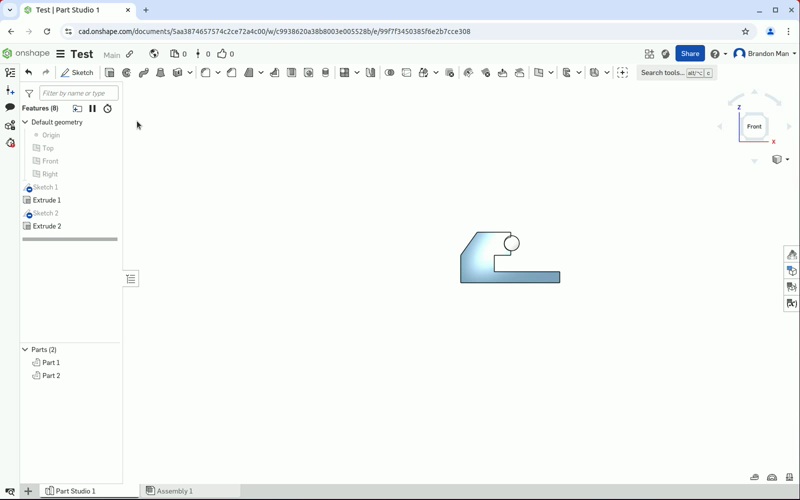
key(shift+h)
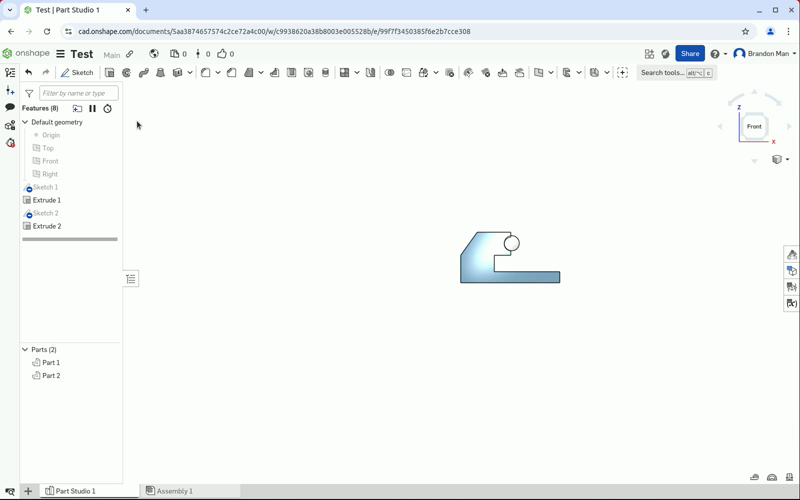
key(shift+h)
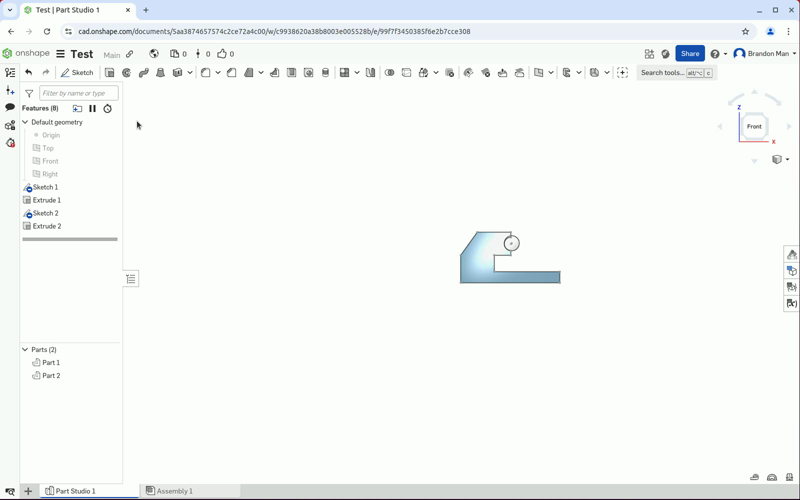
key(shift+7)
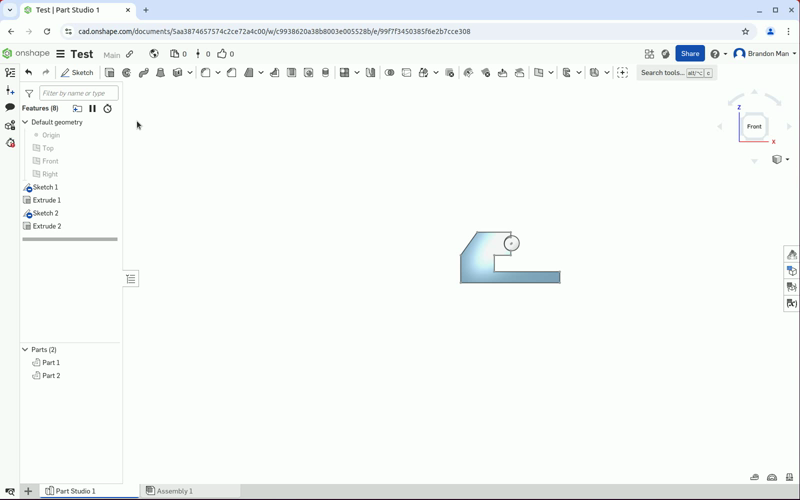
key(left, 2)
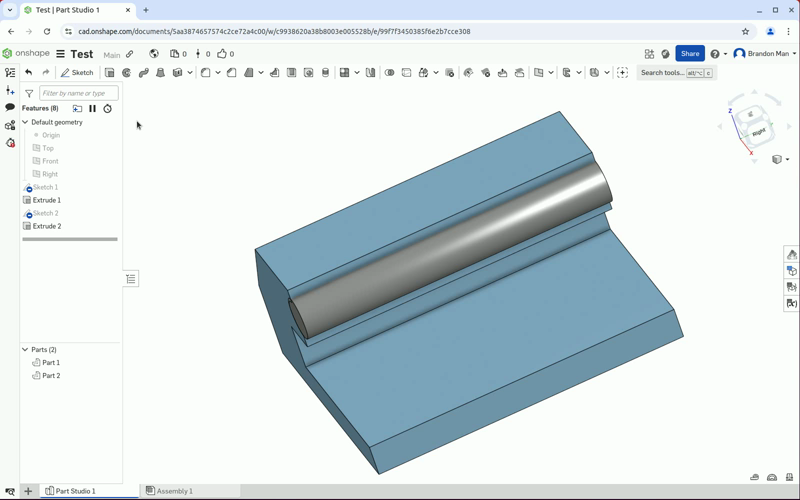
key(down, 2)
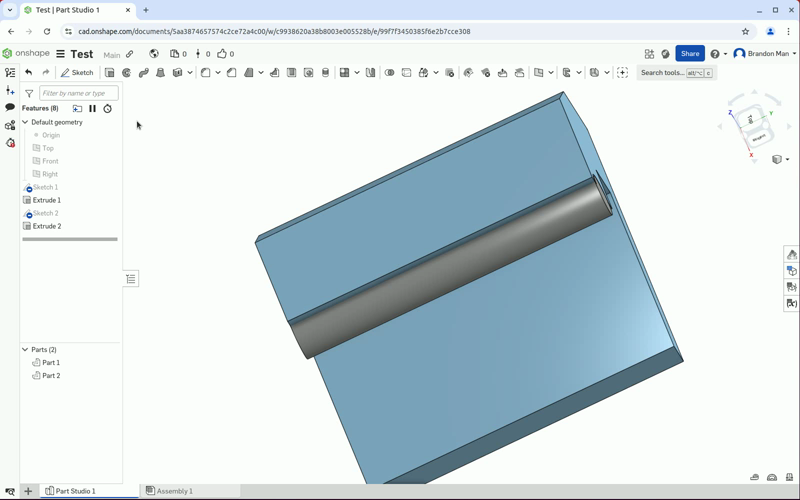
key(up, 2)
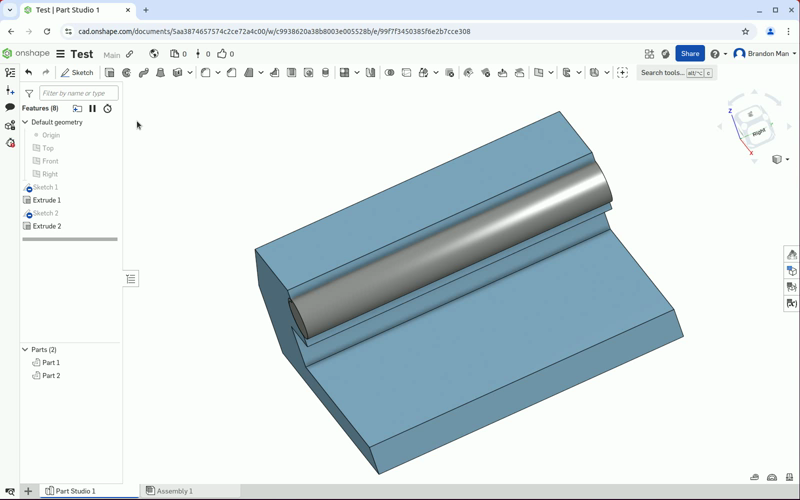
key(right, 2)
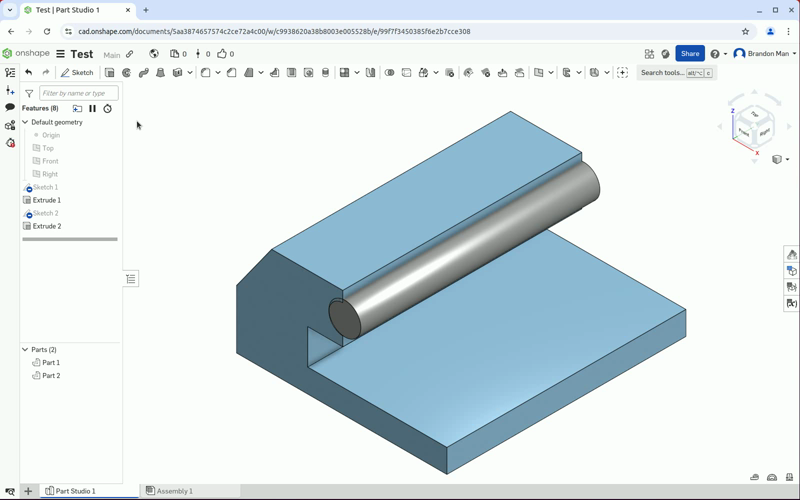
mouse_move(73, 189)
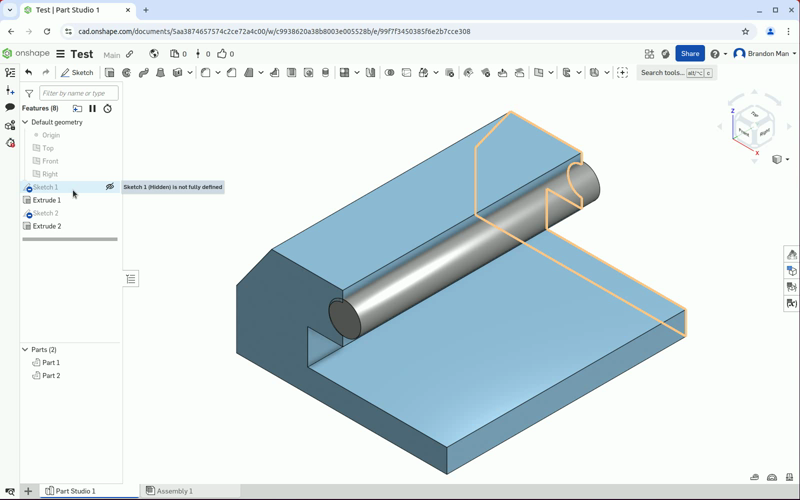
click(73, 189)